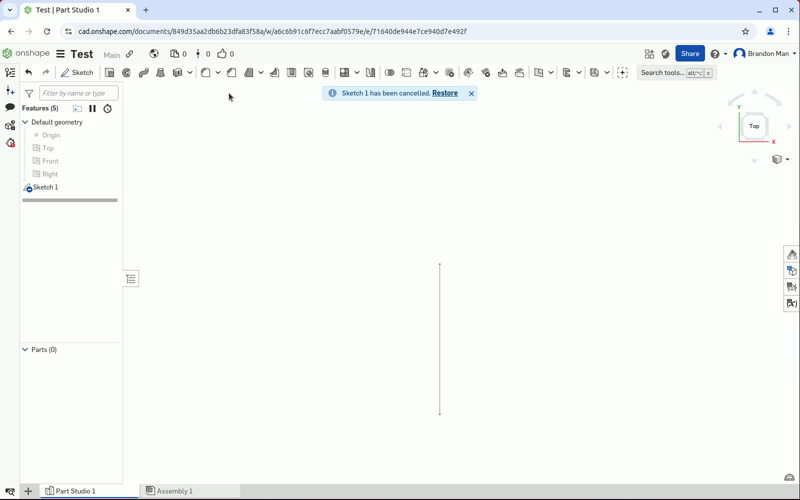
key(shift+h)
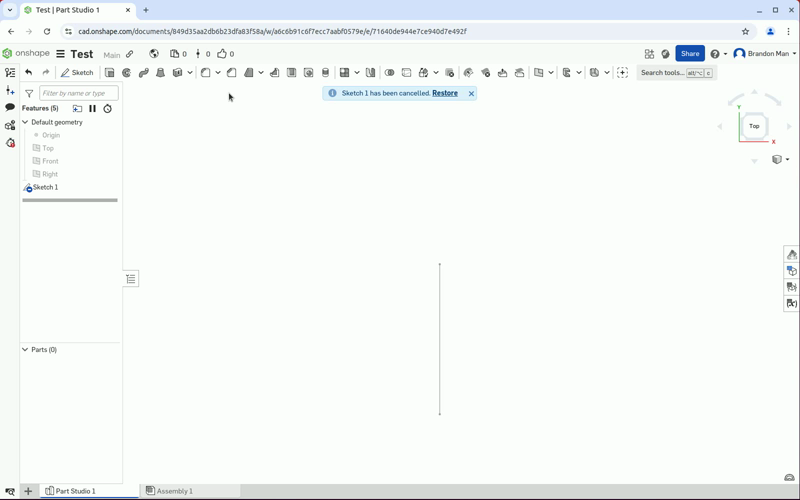
key(shift+s)
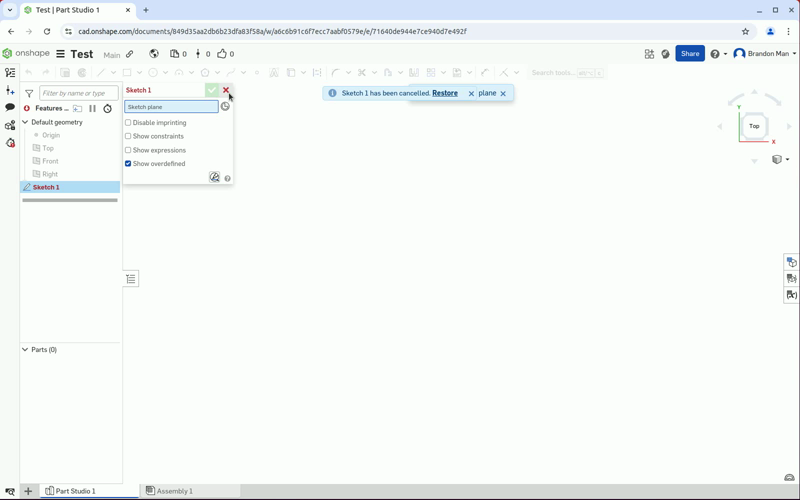
mouse_move(73, 150)
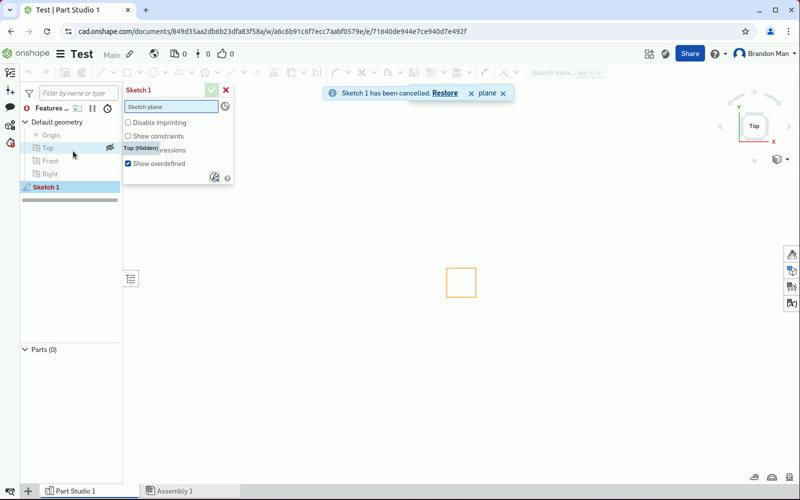
click(73, 150)
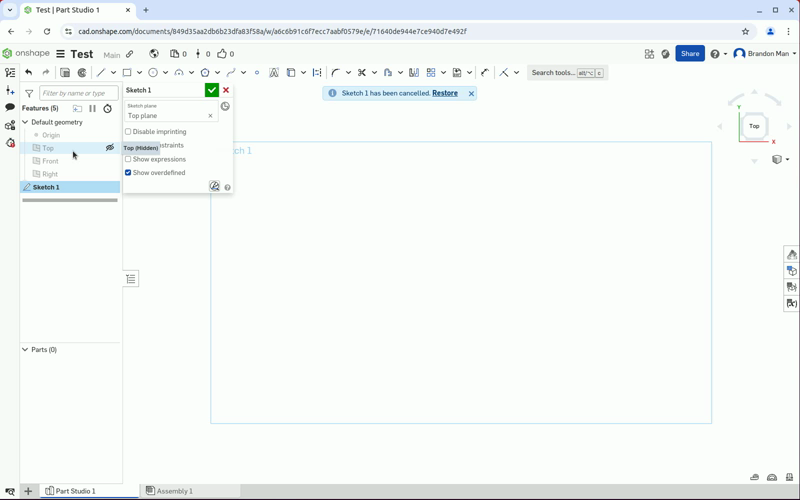
mouse_move(73, 352)
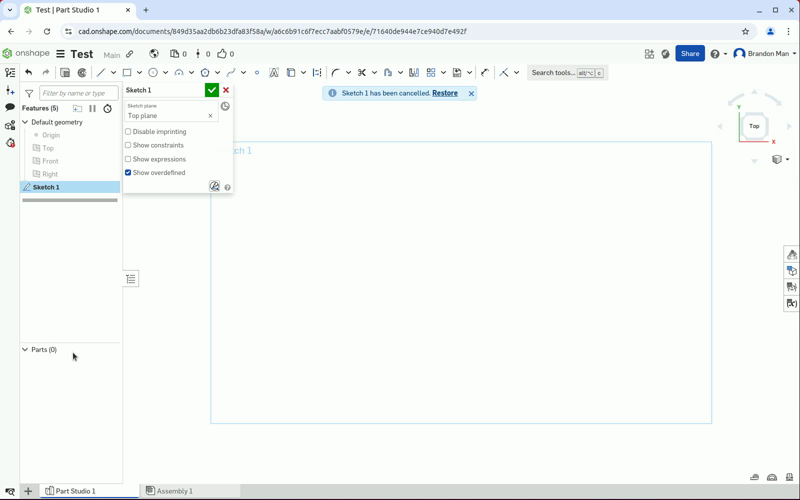
key(y)
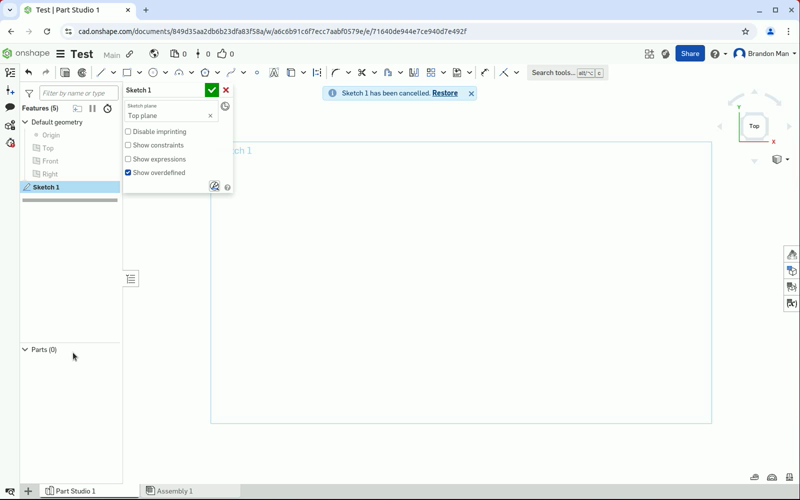
key(l)
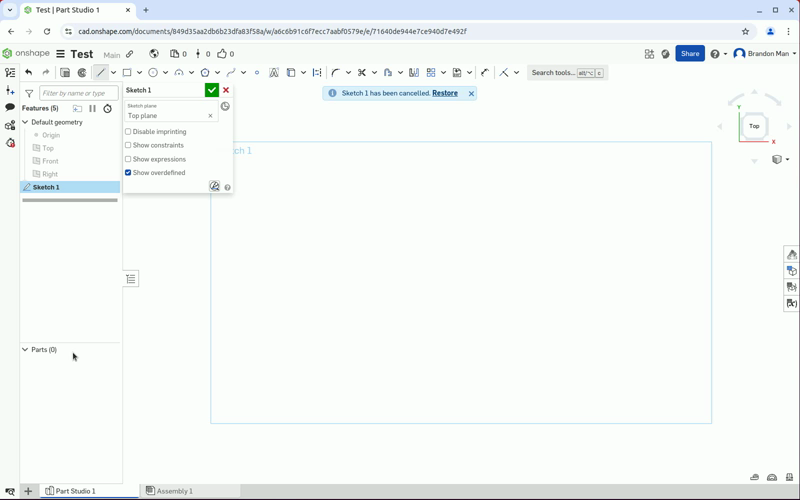
key_down(shift)
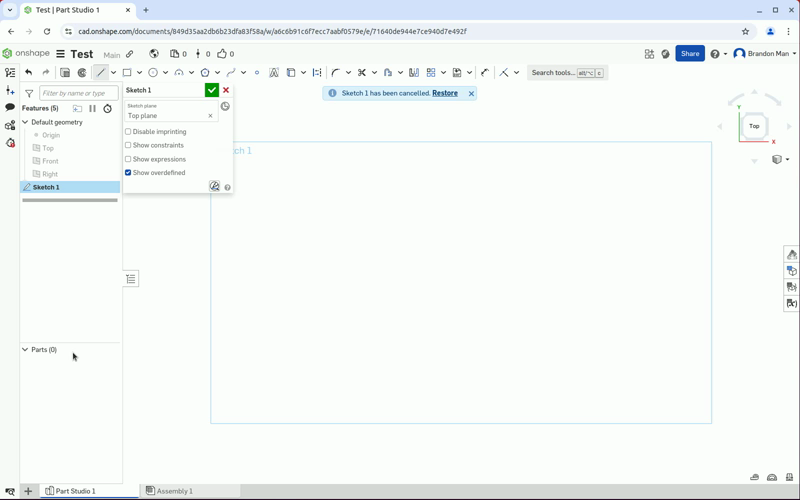
mouse_move(460, 291)
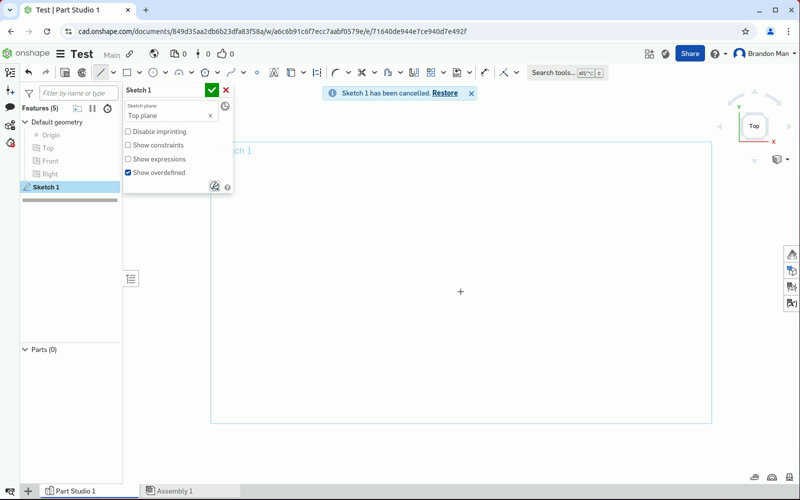
click(460, 291)
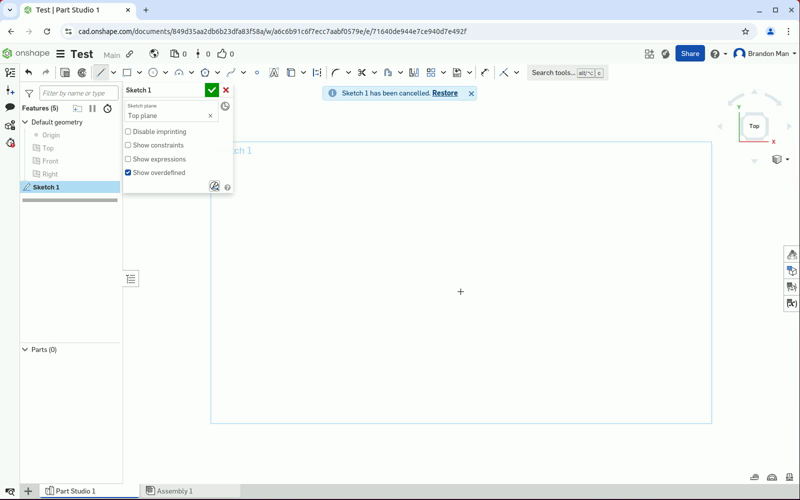
key_up(shift)
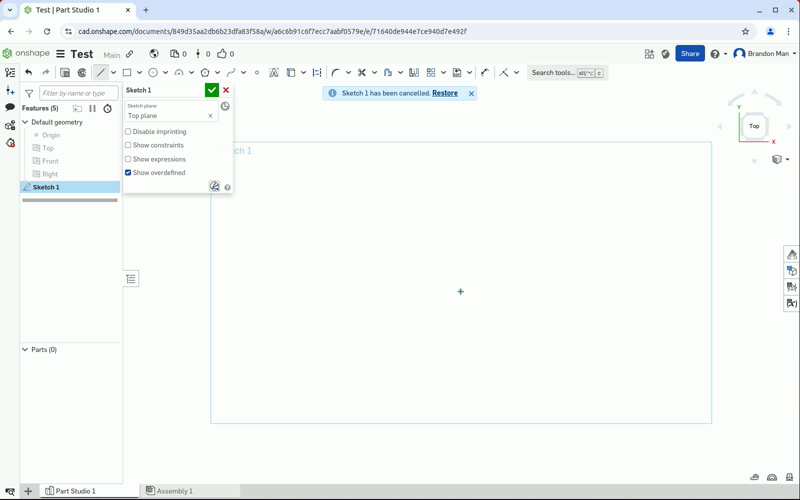
key_down(shift)
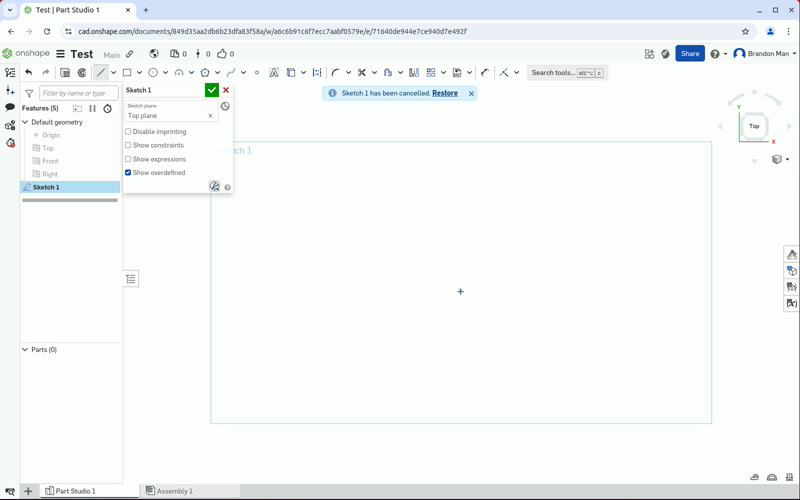
mouse_move(560, 295)
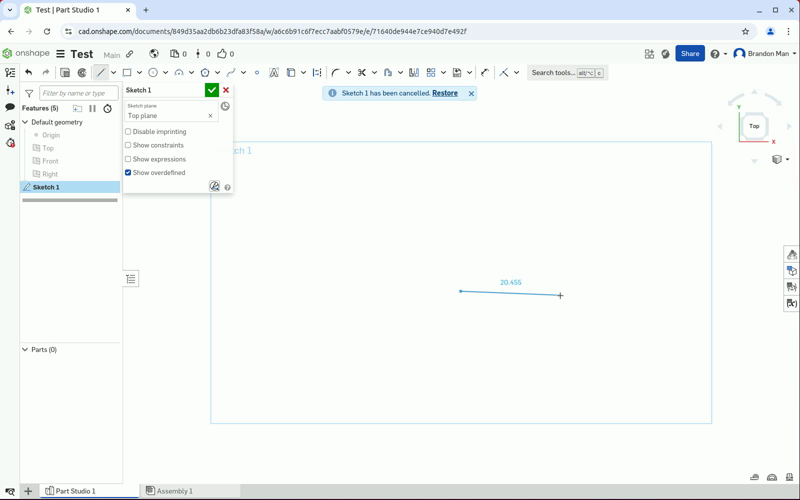
click(560, 295)
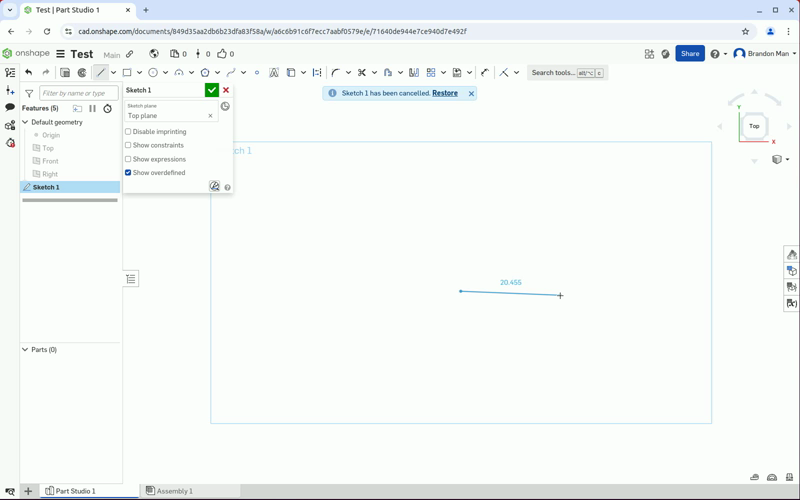
key_up(shift)
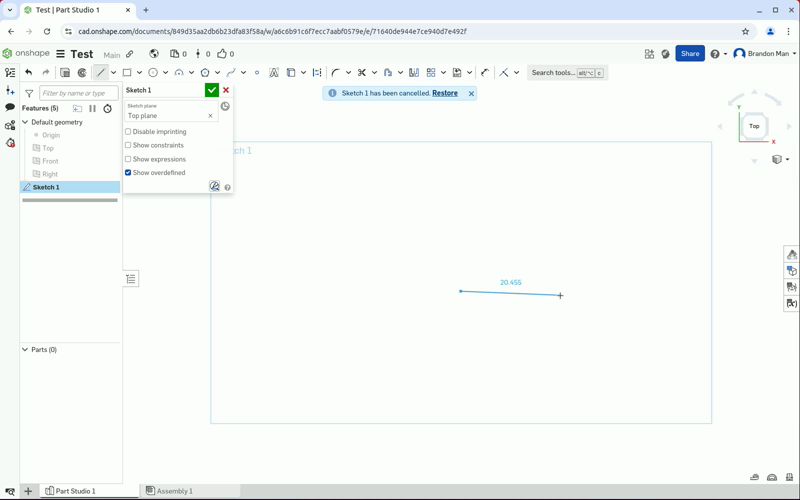
key(esc)
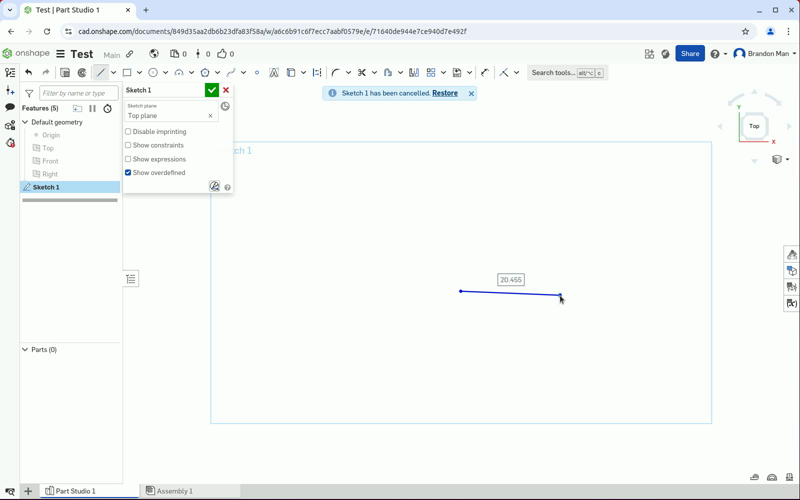
key(a)
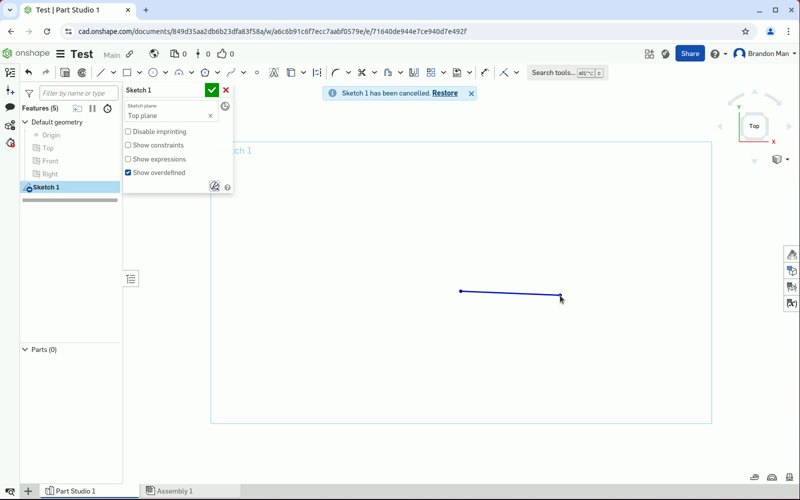
mouse_move(560, 295)
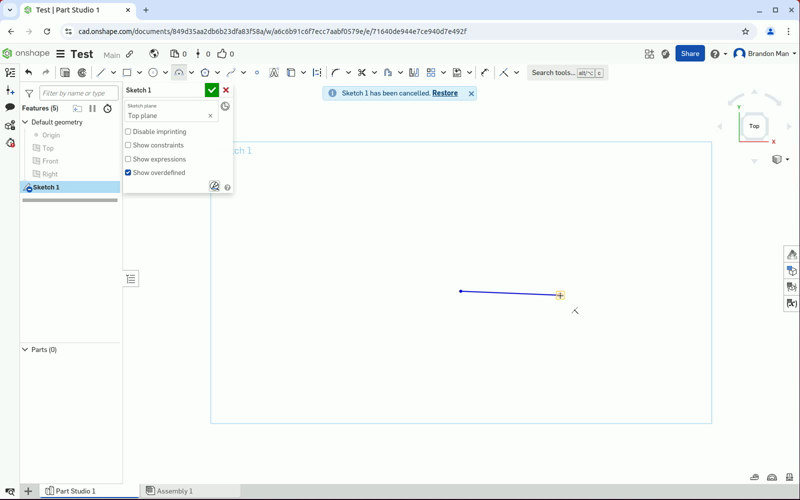
click(560, 295)
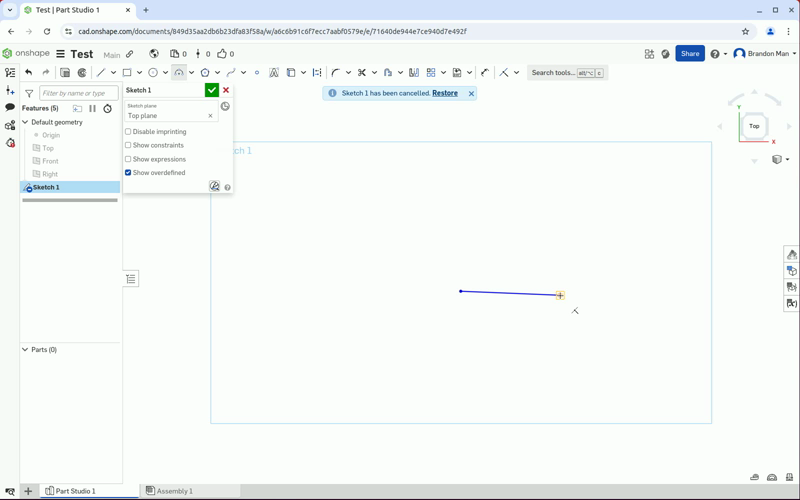
key_down(shift)
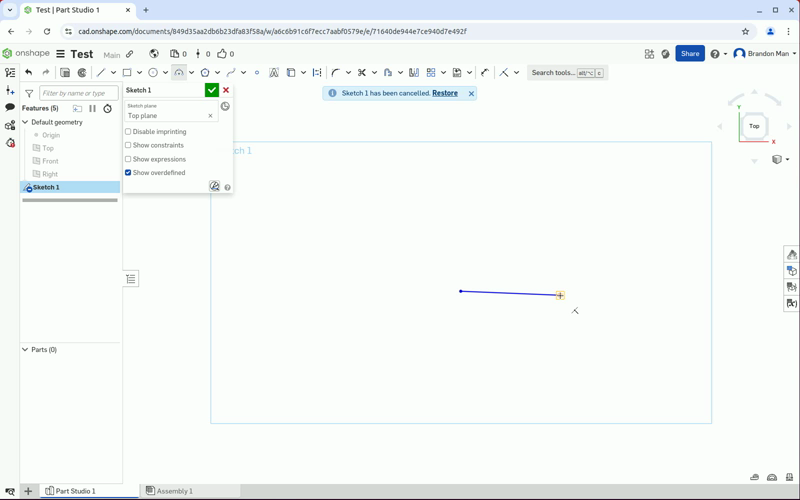
mouse_move(560, 270)
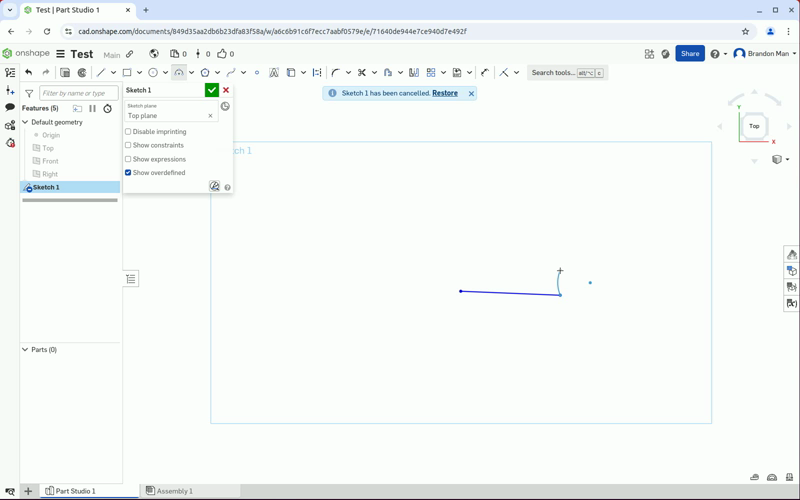
click(560, 270)
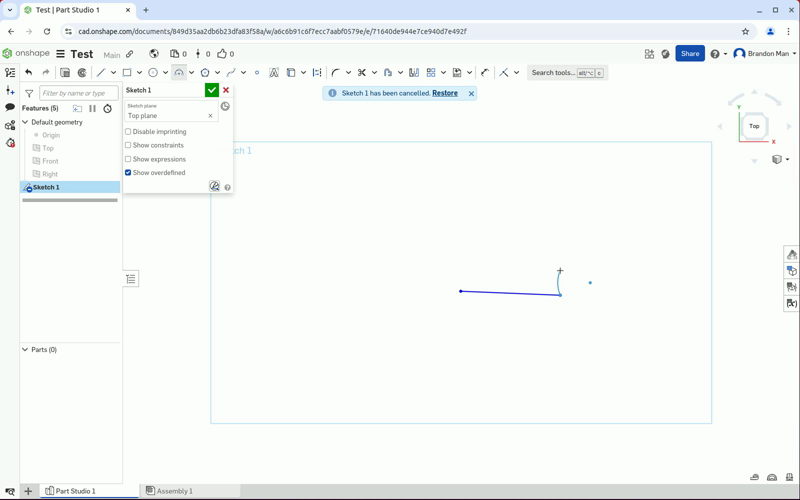
mouse_move(548, 282)
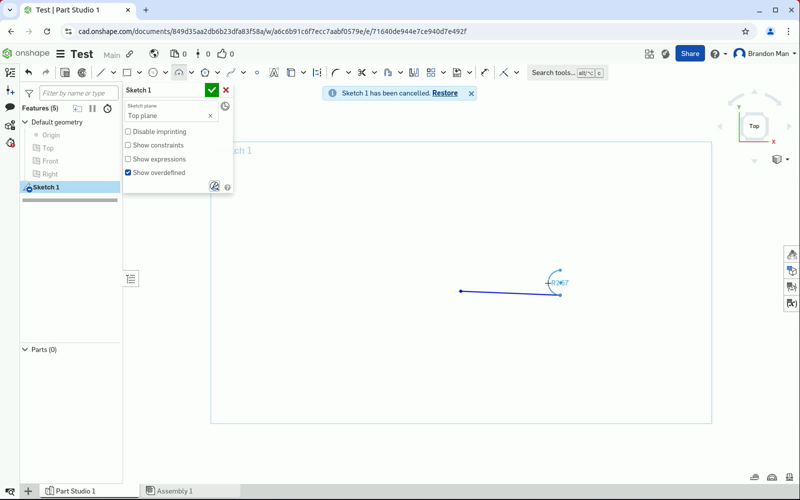
click(548, 282)
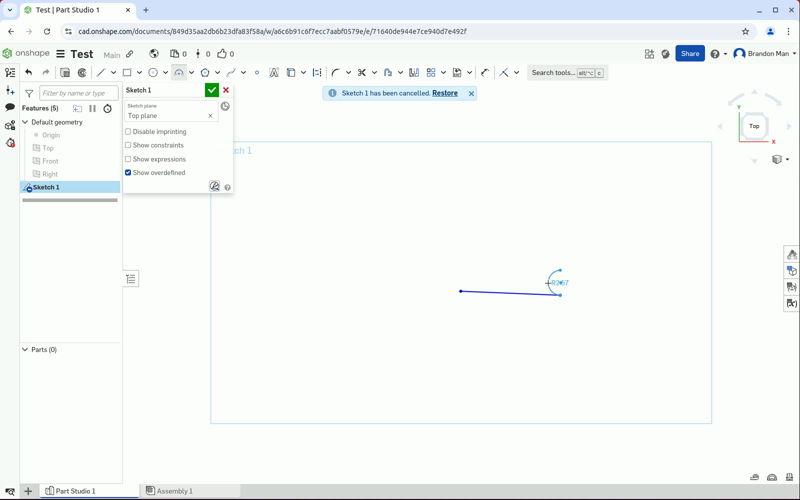
key_up(shift)
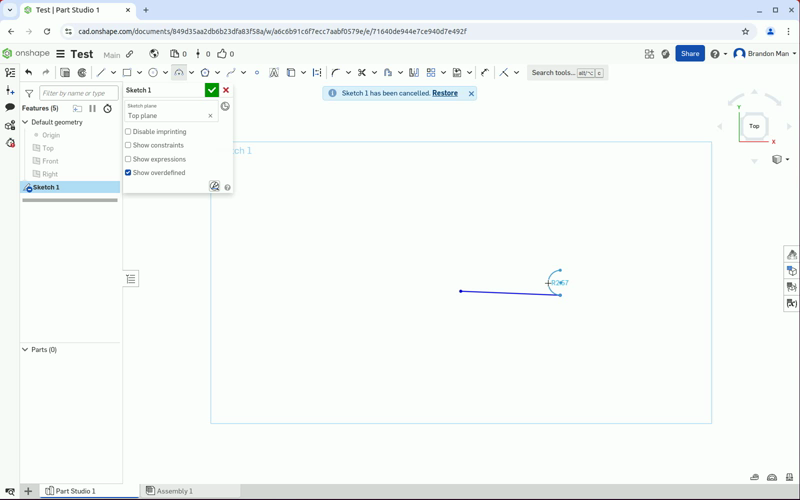
key(esc)
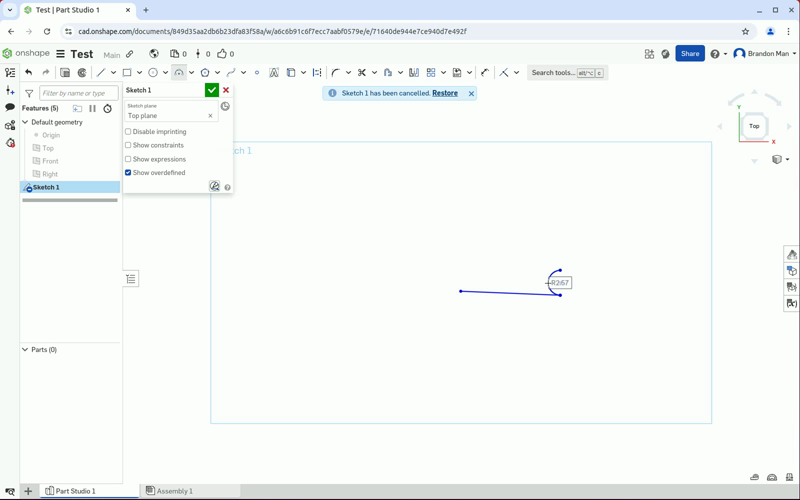
key(l)
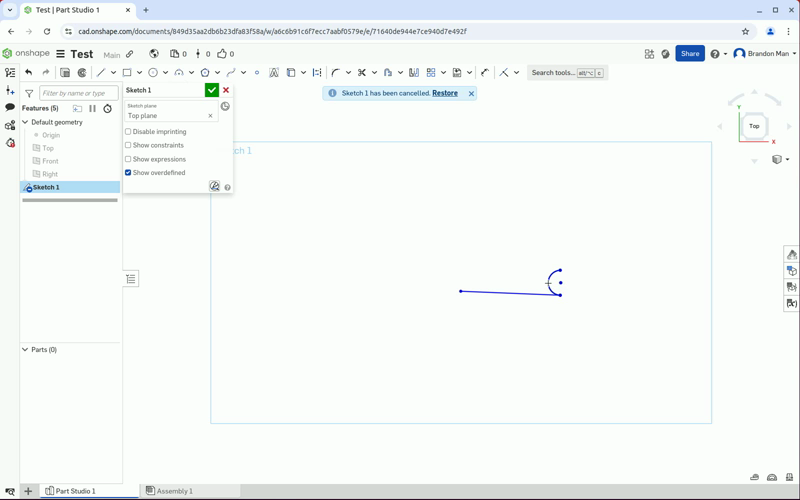
mouse_move(560, 270)
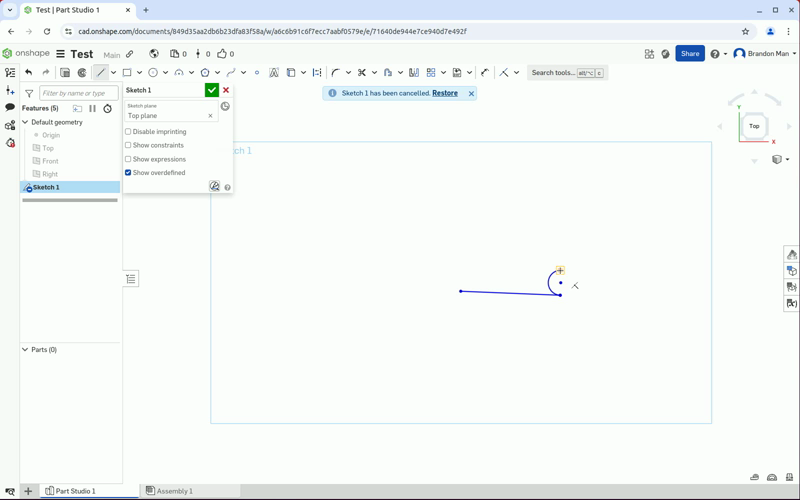
click(560, 270)
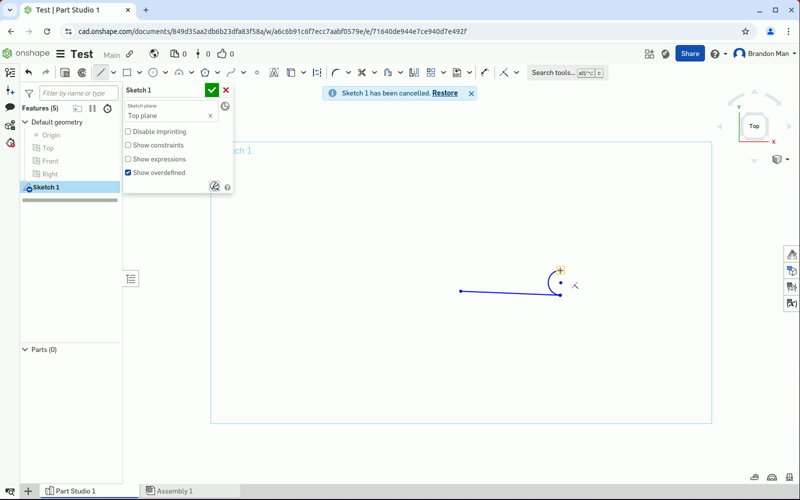
key_down(shift)
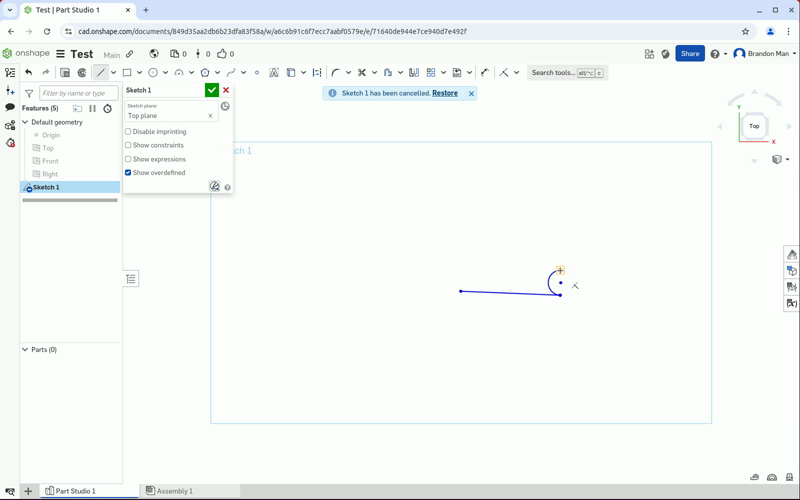
mouse_move(460, 274)
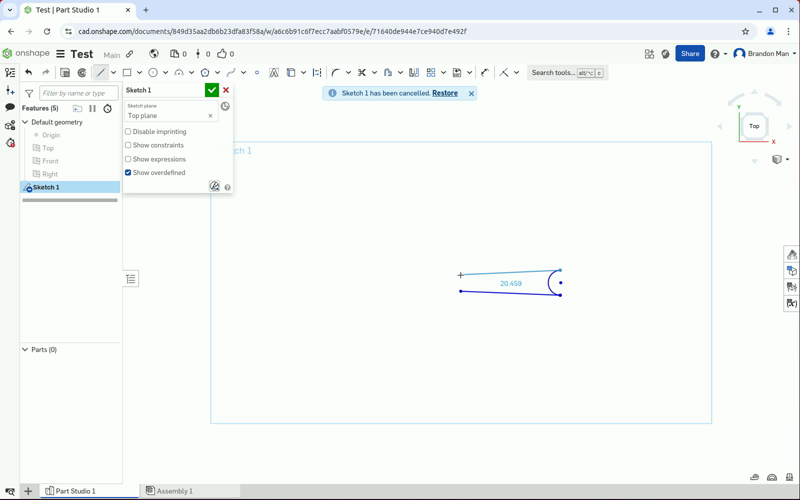
click(460, 274)
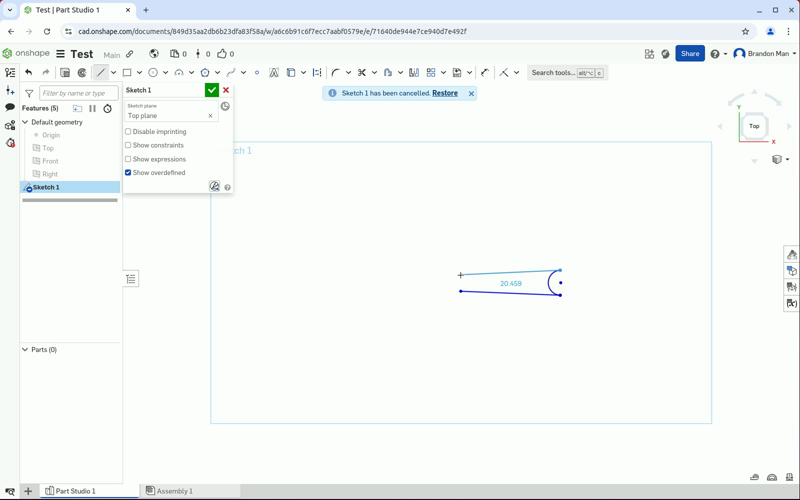
key_up(shift)
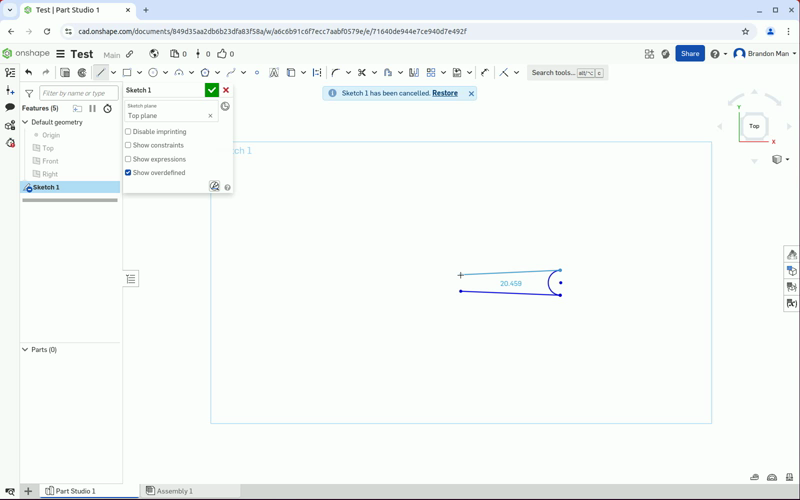
key(esc)
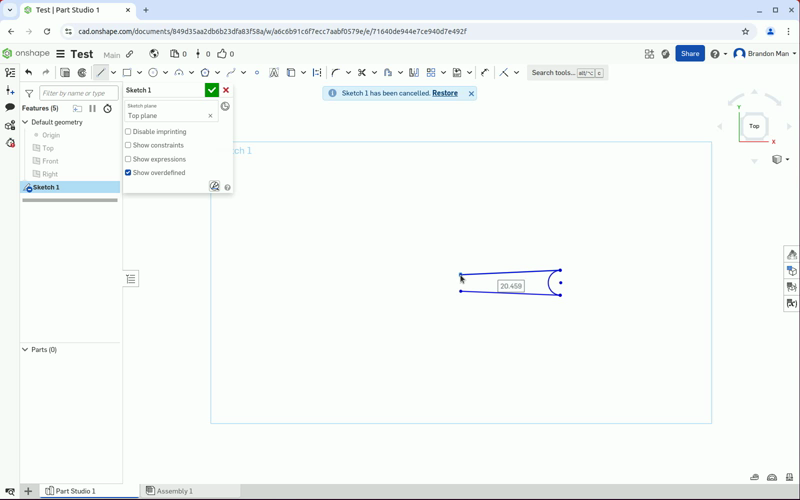
key(a)
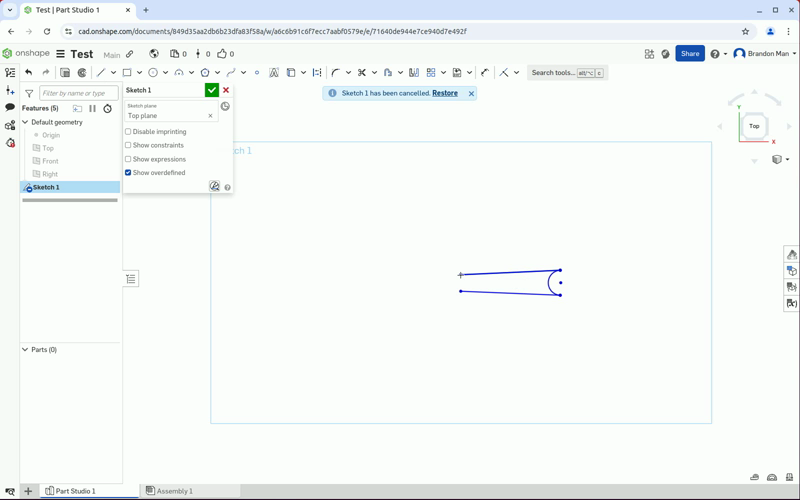
mouse_move(460, 274)
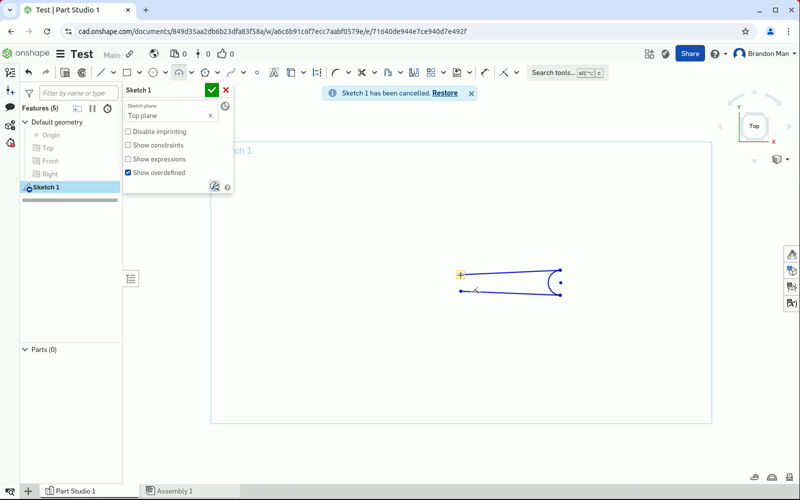
click(460, 274)
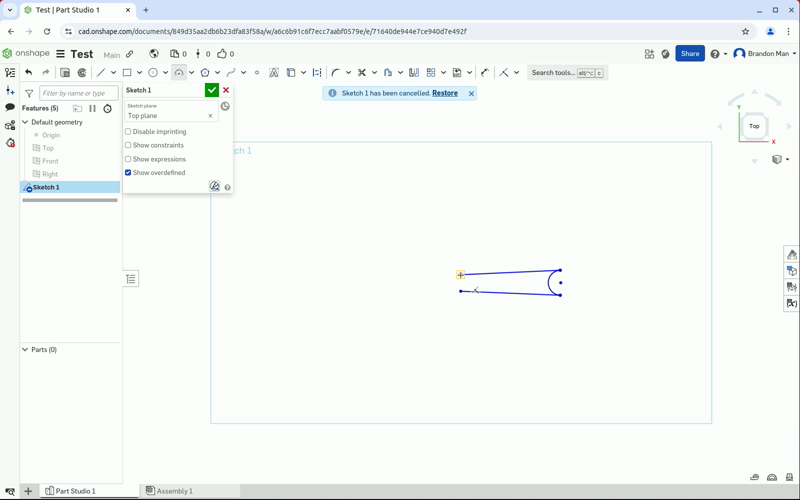
mouse_move(460, 291)
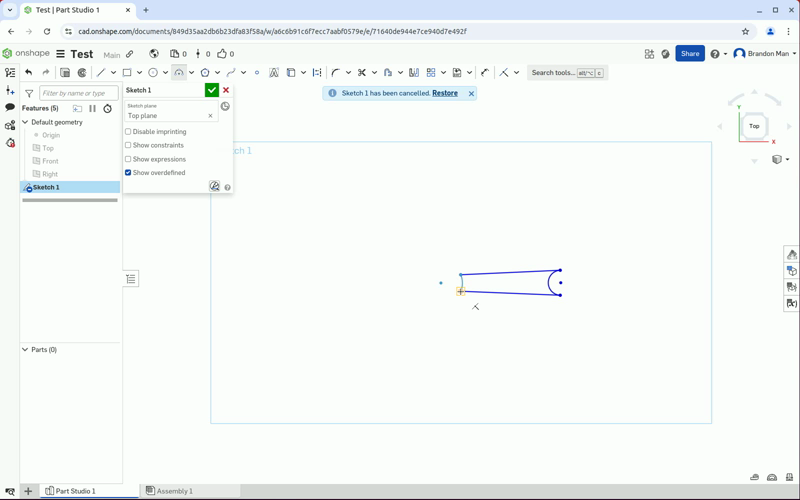
click(460, 291)
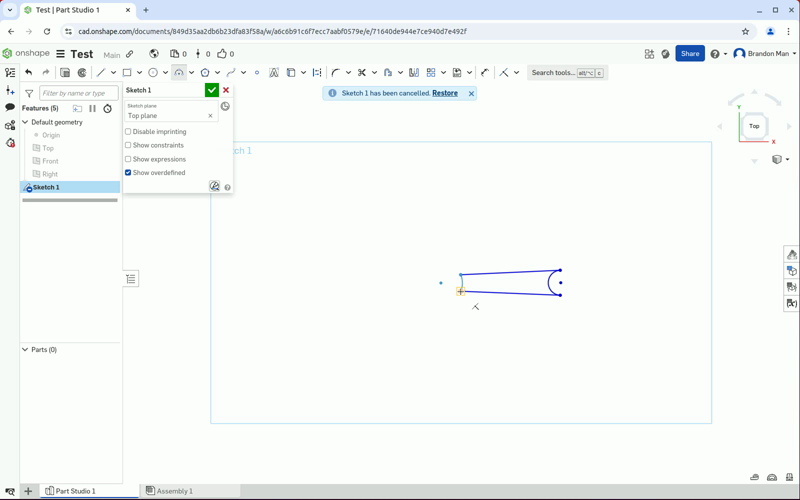
key_down(shift)
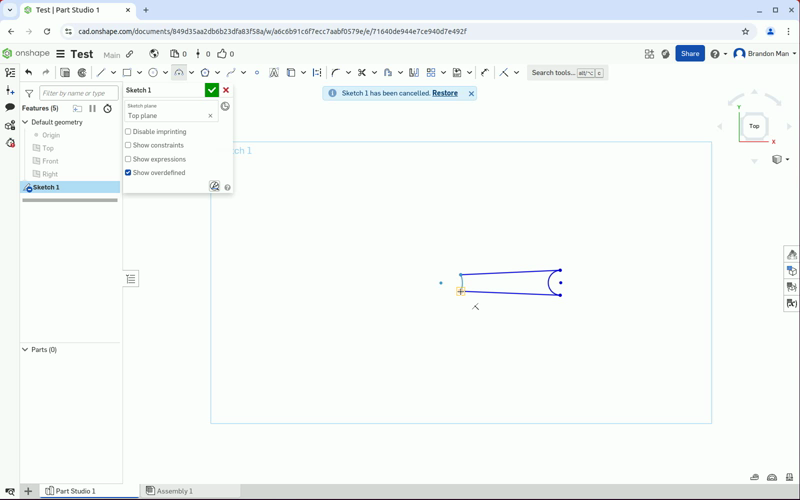
mouse_move(469, 282)
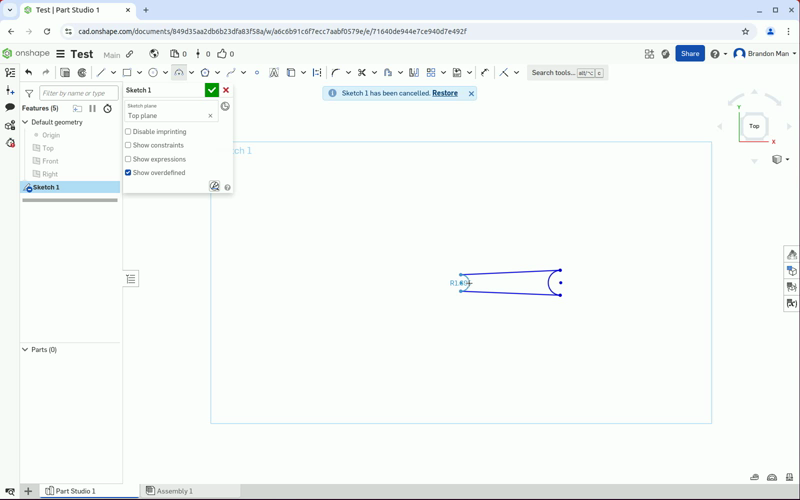
click(469, 282)
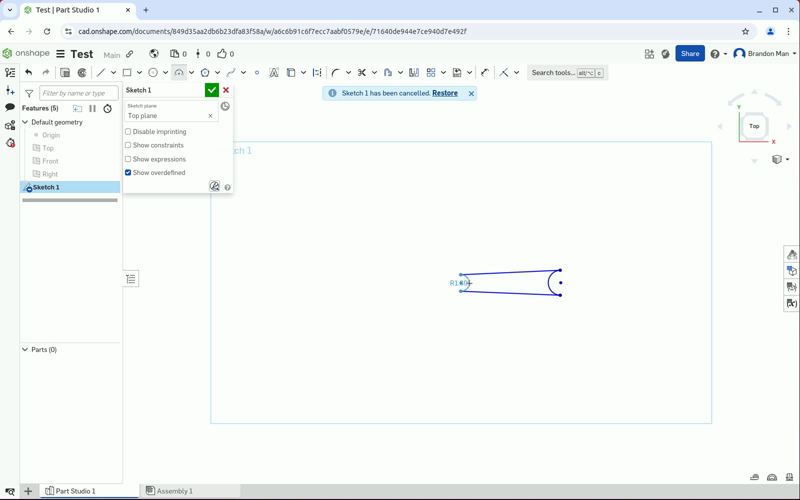
key_up(shift)
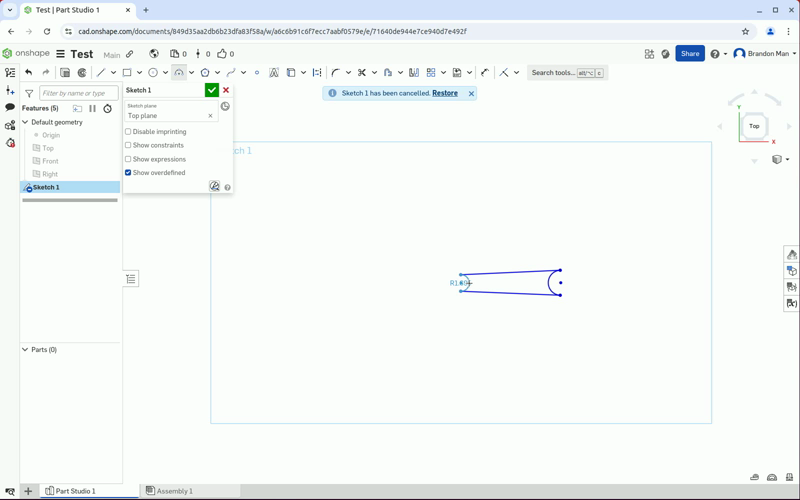
key(esc)
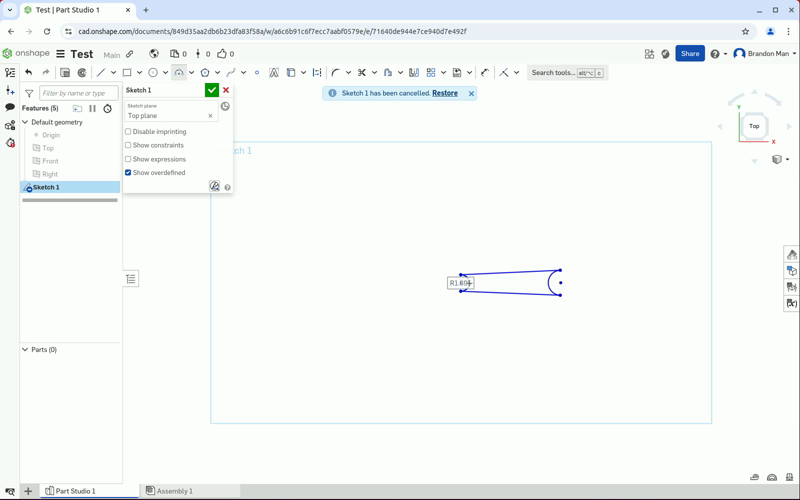
mouse_move(526, 290)
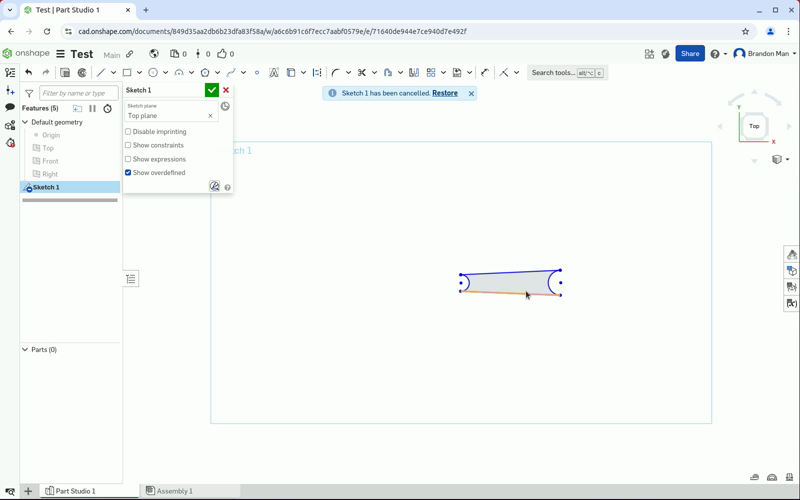
scroll(6)
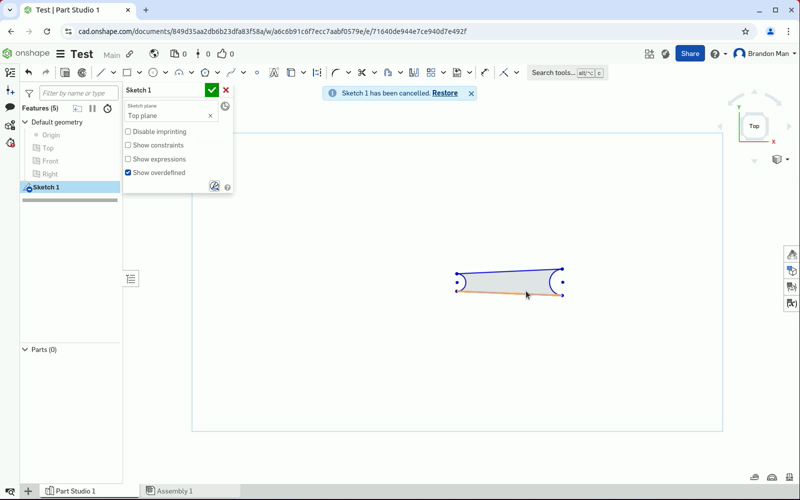
scroll(6)
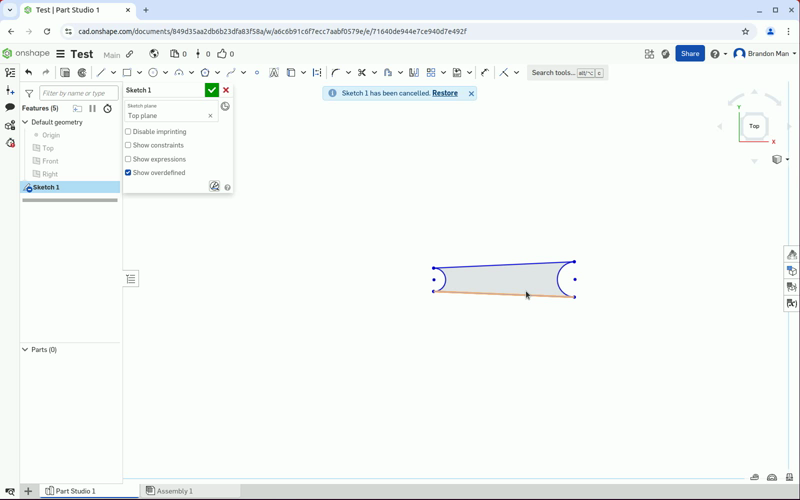
scroll(6)
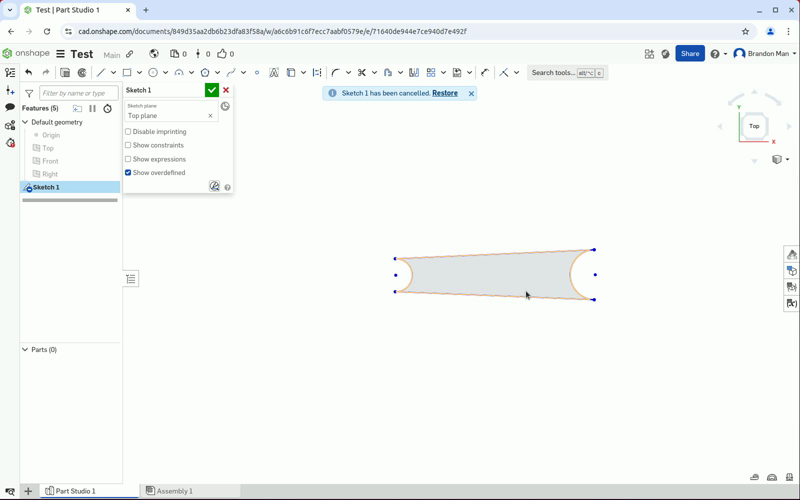
scroll(6)
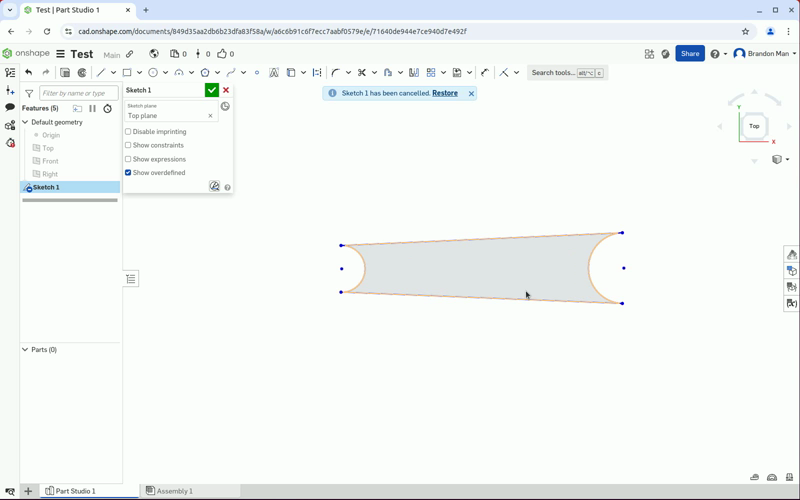
scroll(6)
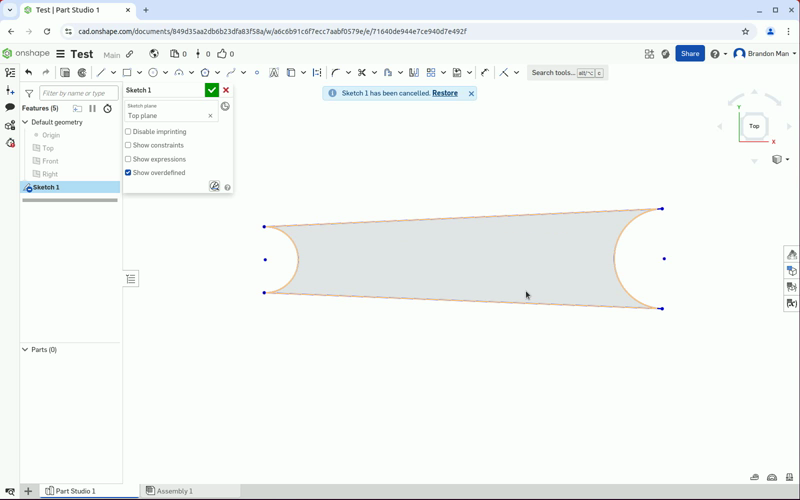
scroll(6)
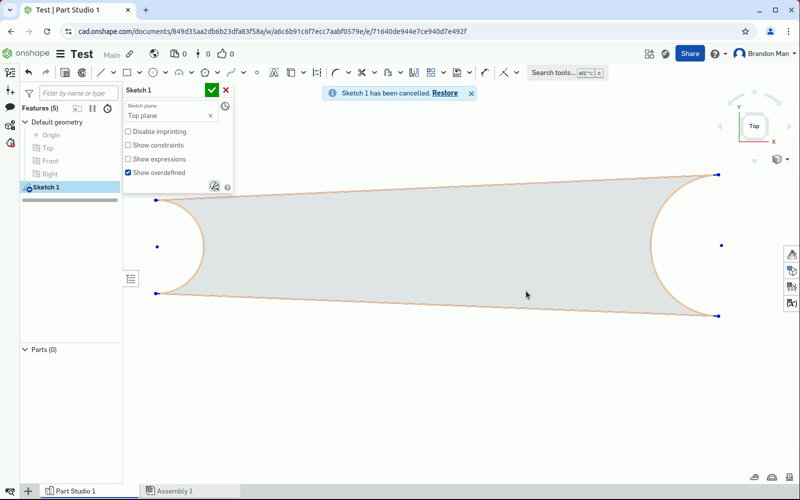
scroll(6)
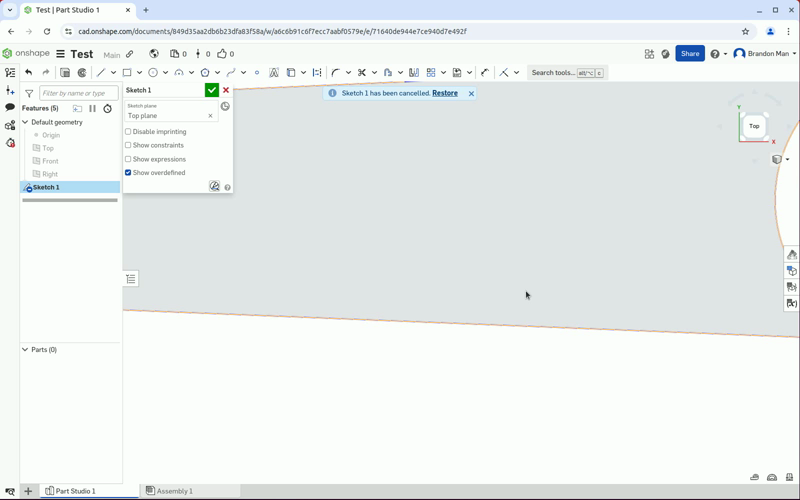
click(526, 290)
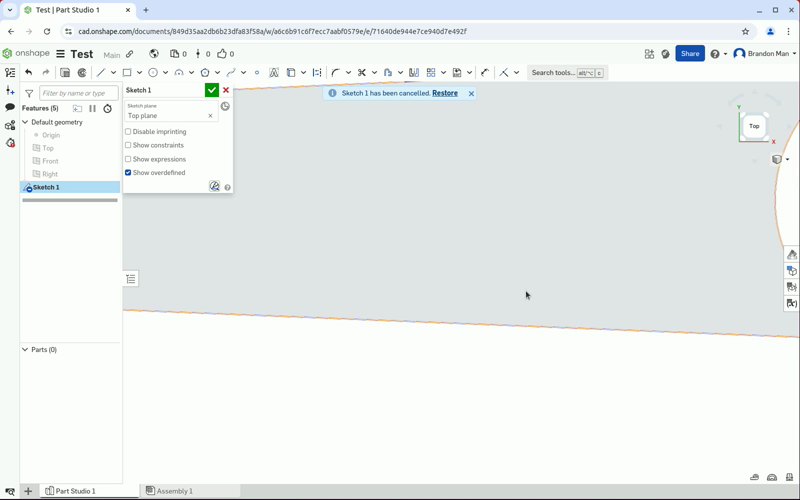
scroll(-6)
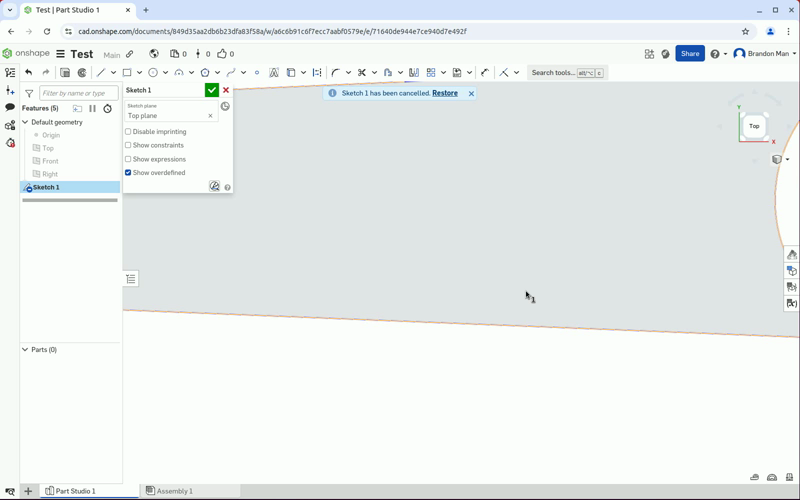
scroll(-6)
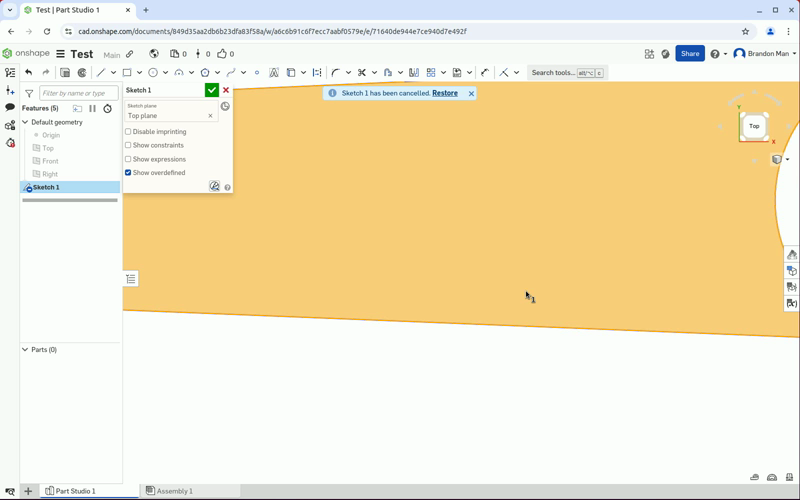
scroll(-6)
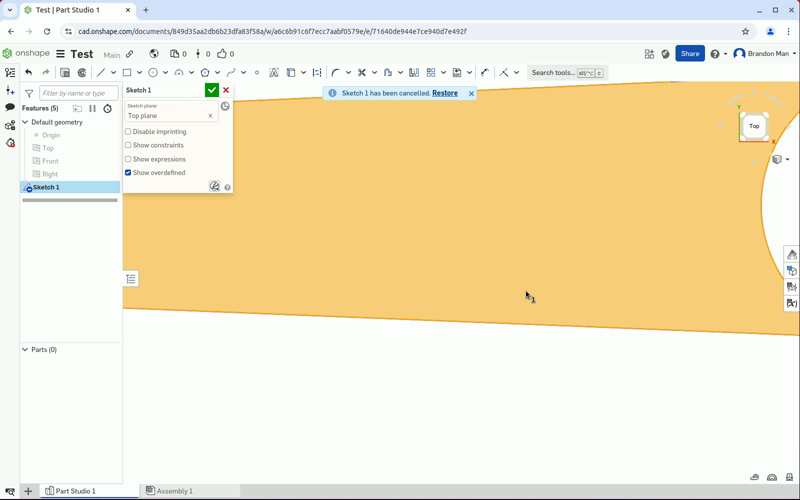
scroll(-6)
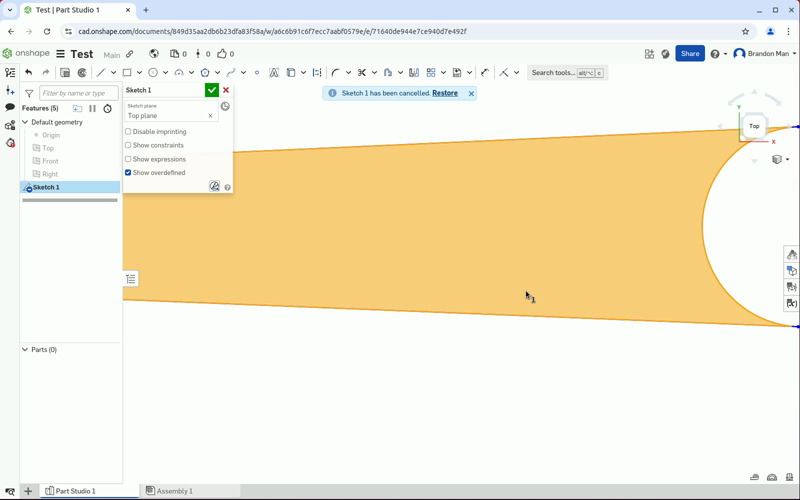
scroll(-6)
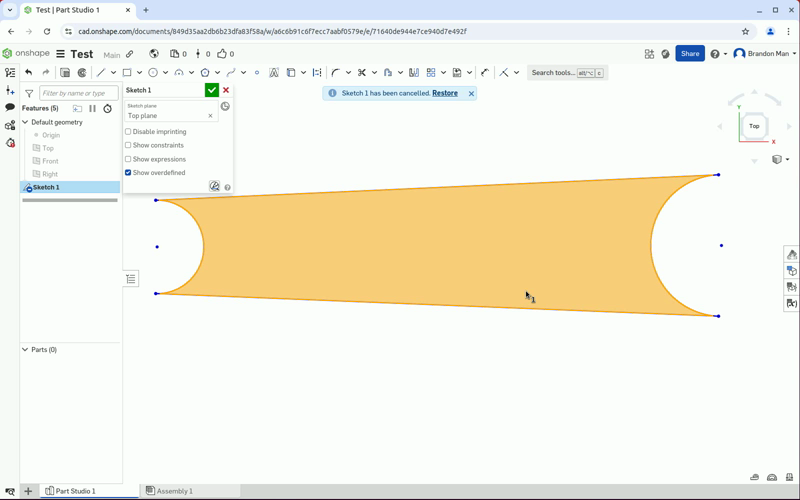
scroll(-6)
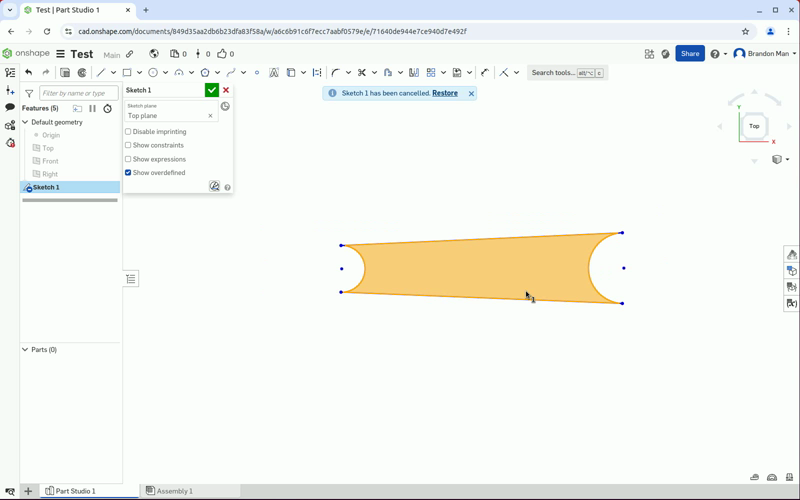
scroll(-6)
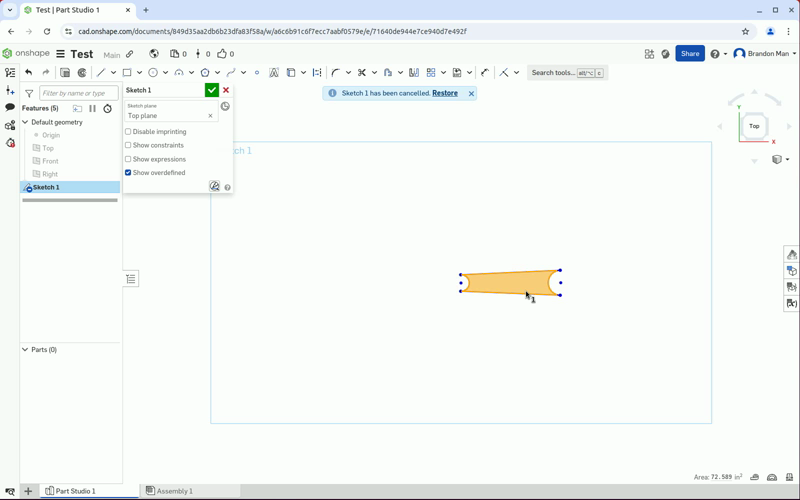
mouse_move(73, 352)
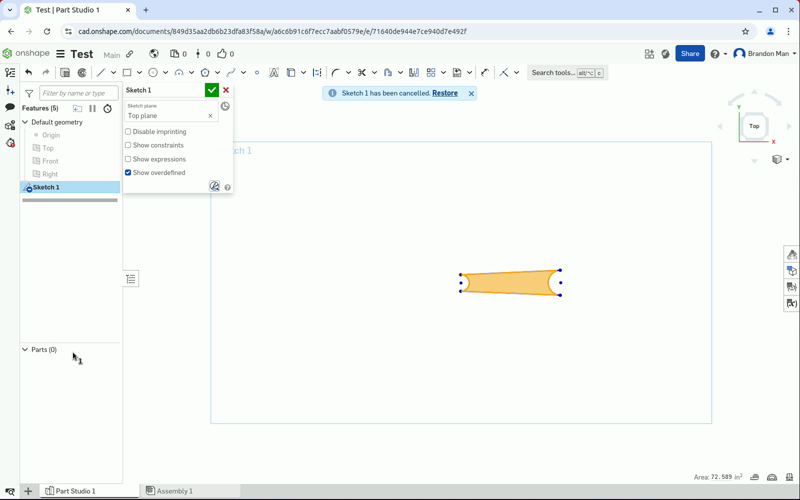
key(shift+y)
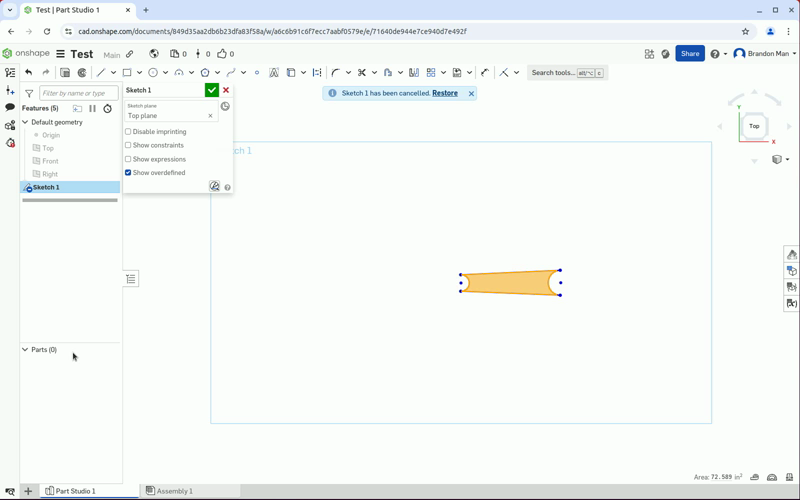
key(shift+e)
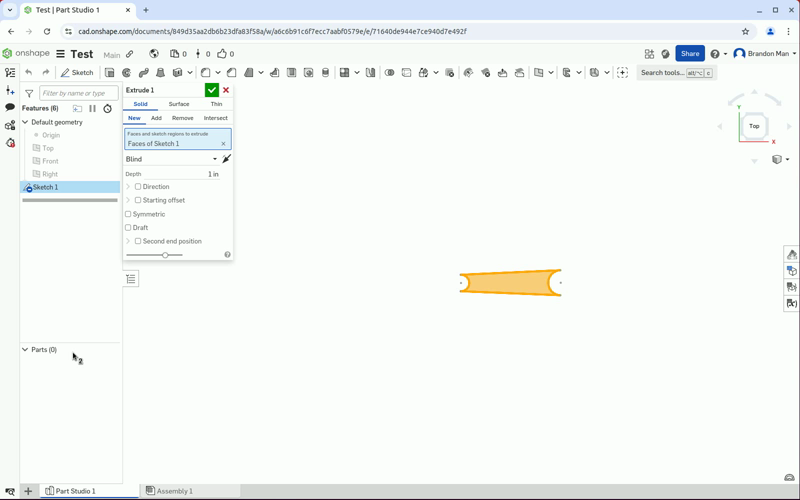
mouse_move(143, 106)
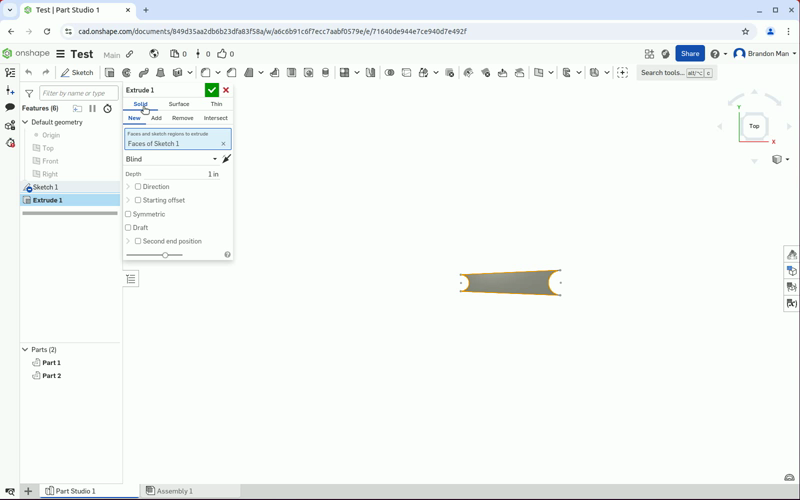
click(143, 106)
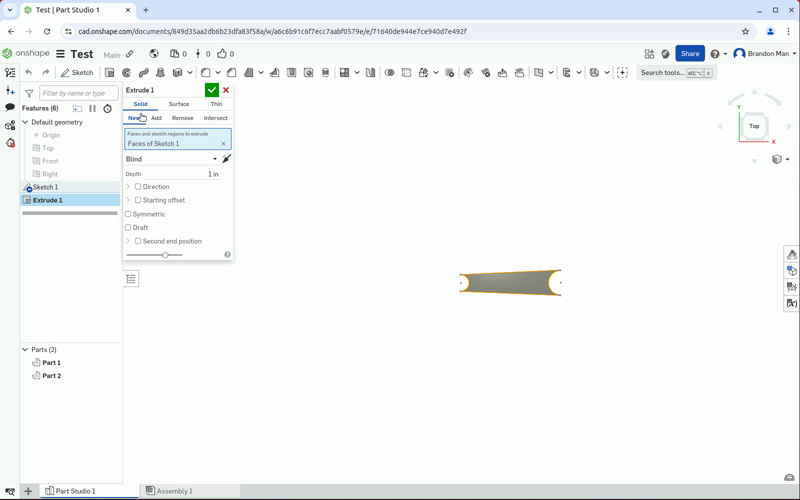
mouse_move(137, 120)
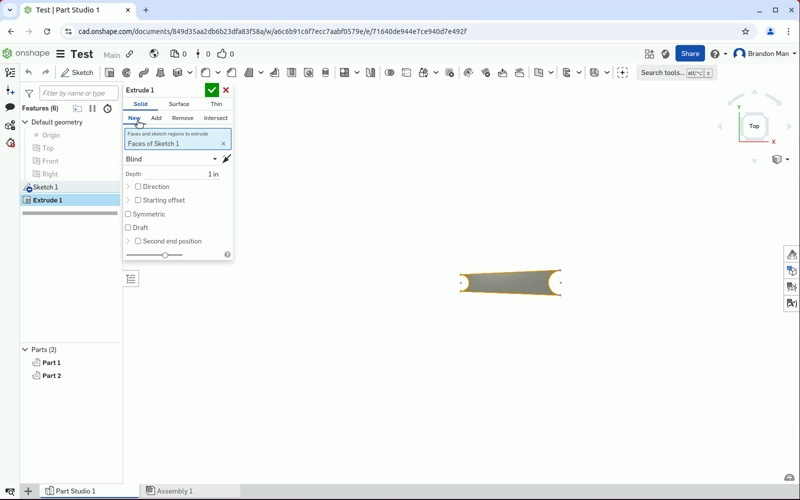
click(137, 120)
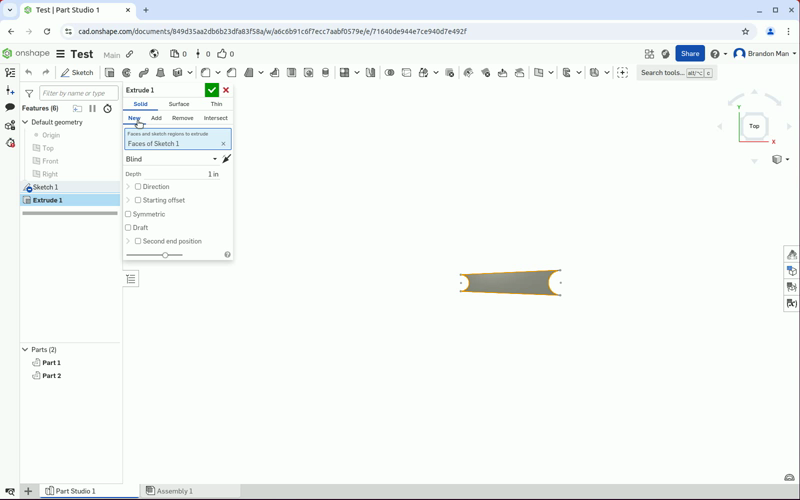
key(tab, 4)
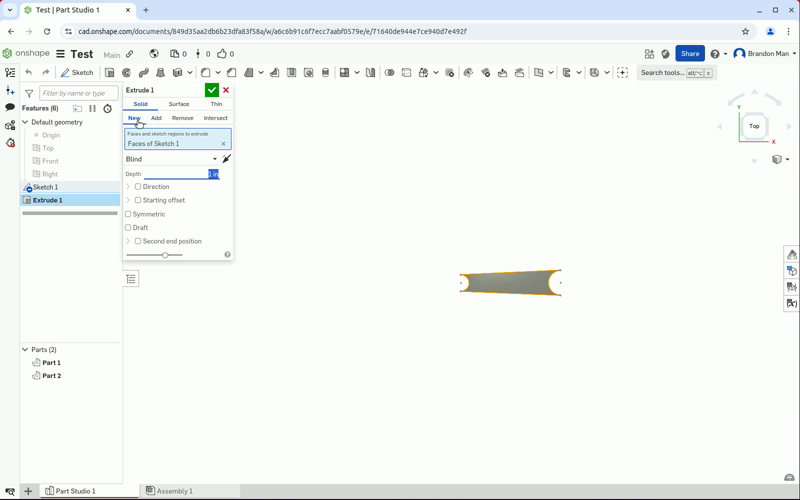
text(0.481)
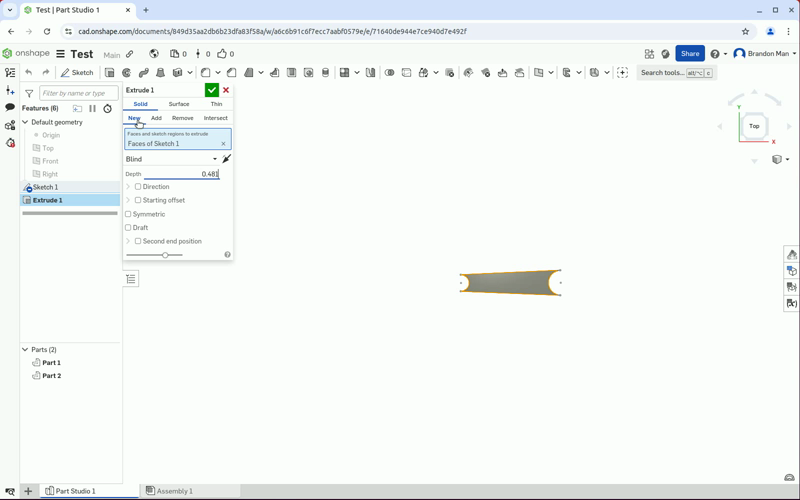
key(enter)
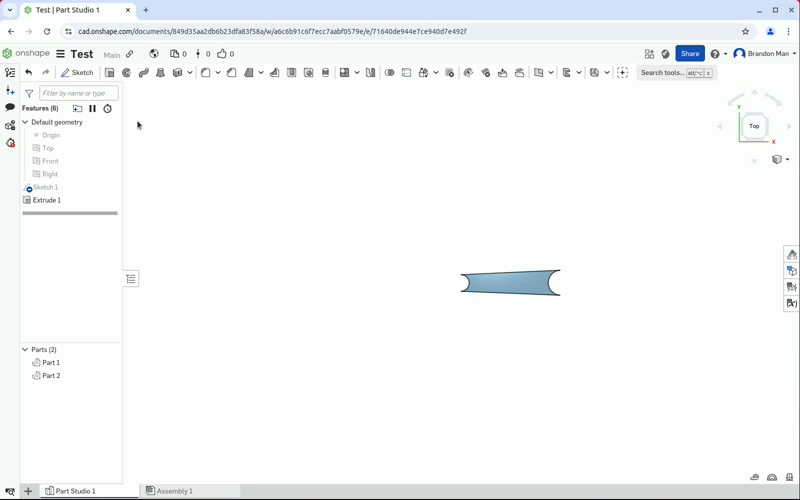
key(shift+h)
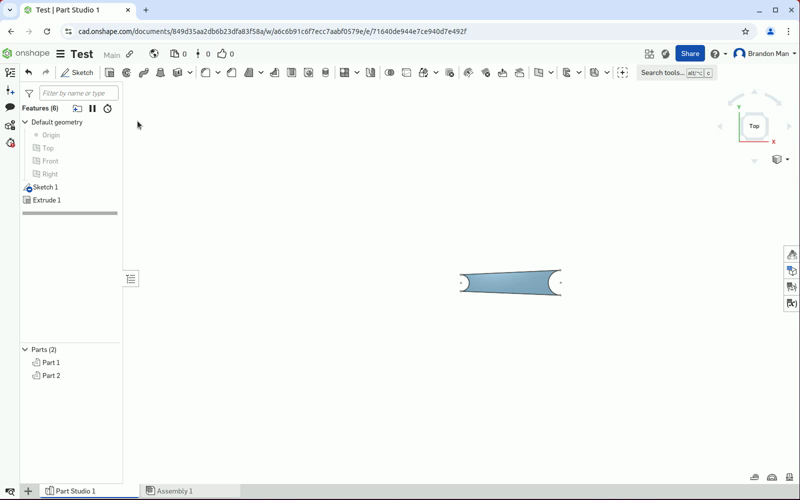
key(shift+h)
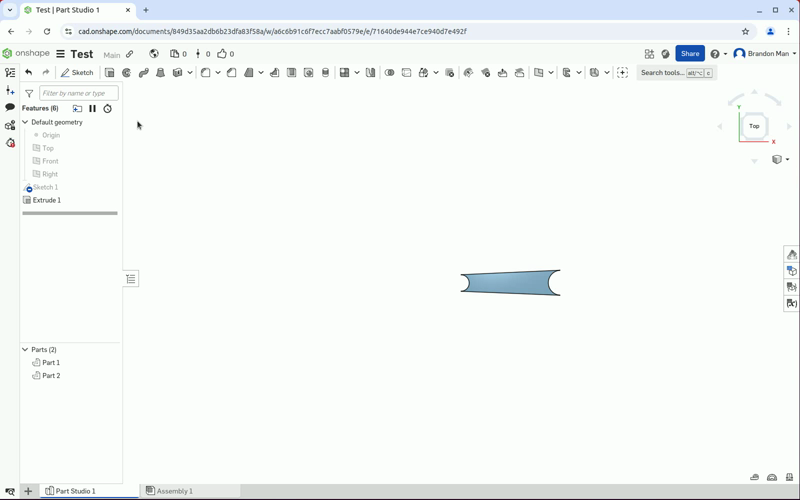
mouse_move(73, 189)
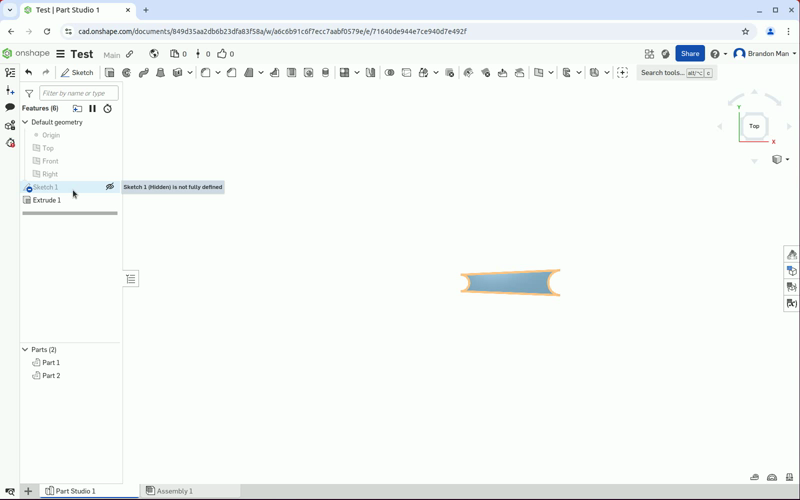
click(73, 189)
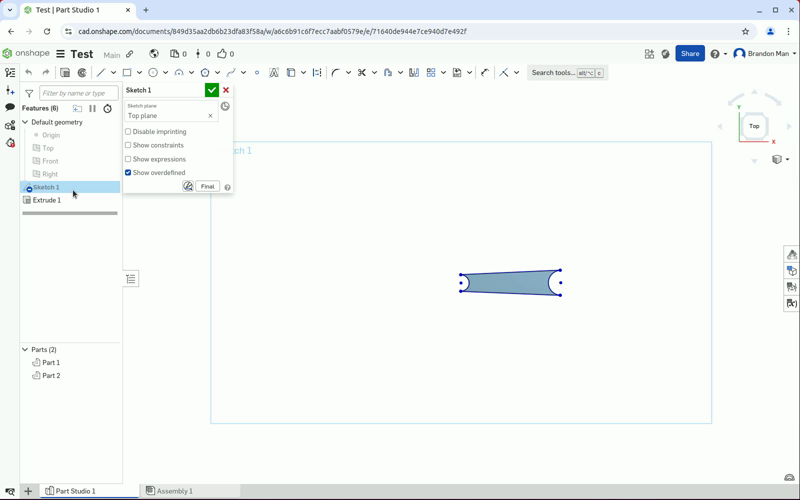
mouse_move(229, 92)
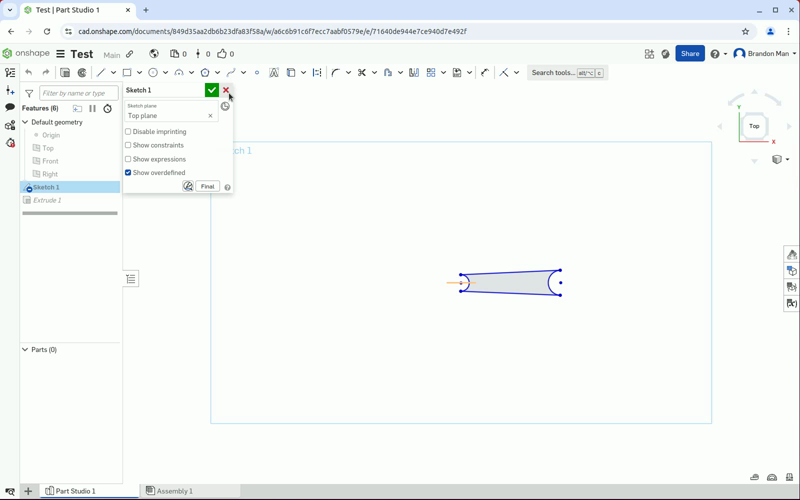
click(229, 92)
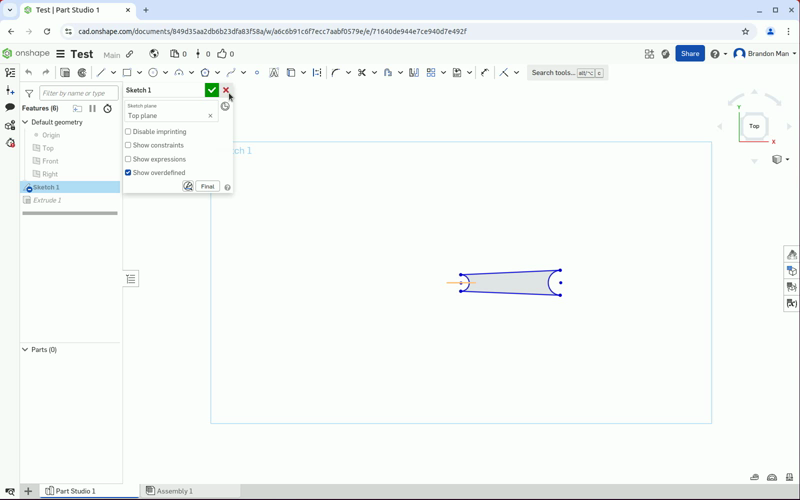
key(shift+s)
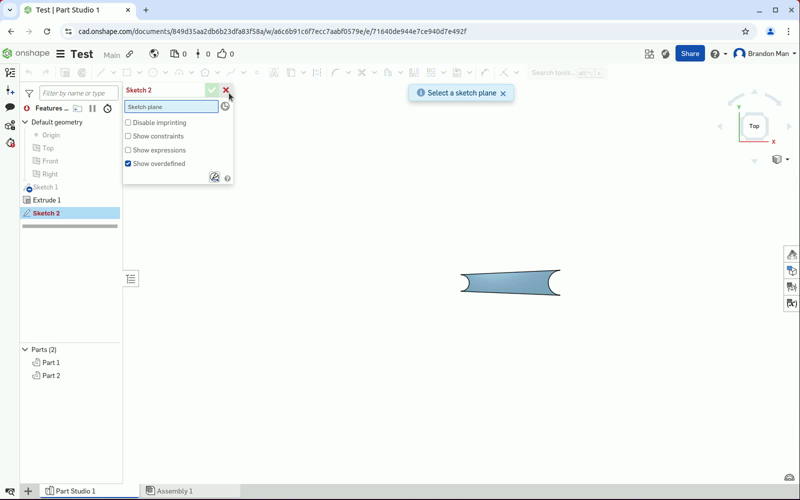
mouse_move(73, 150)
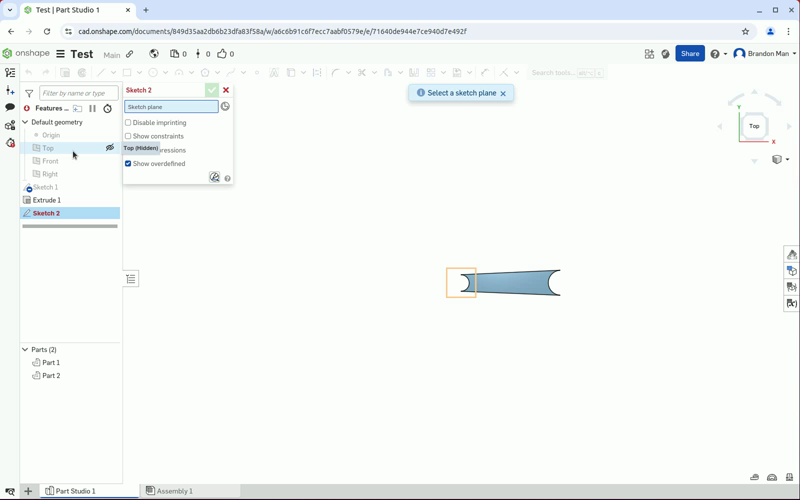
click(73, 150)
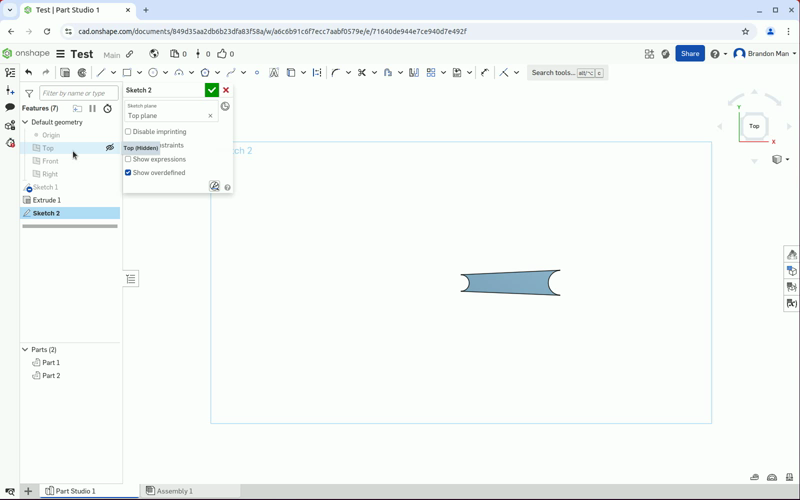
mouse_move(73, 352)
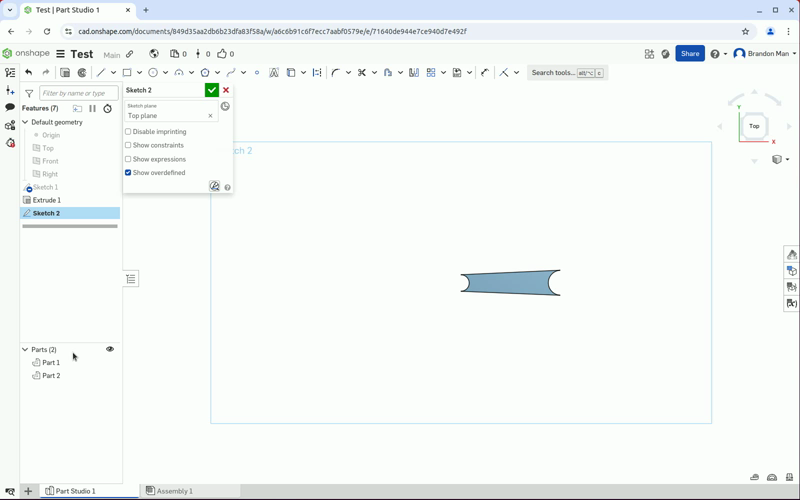
key(y)
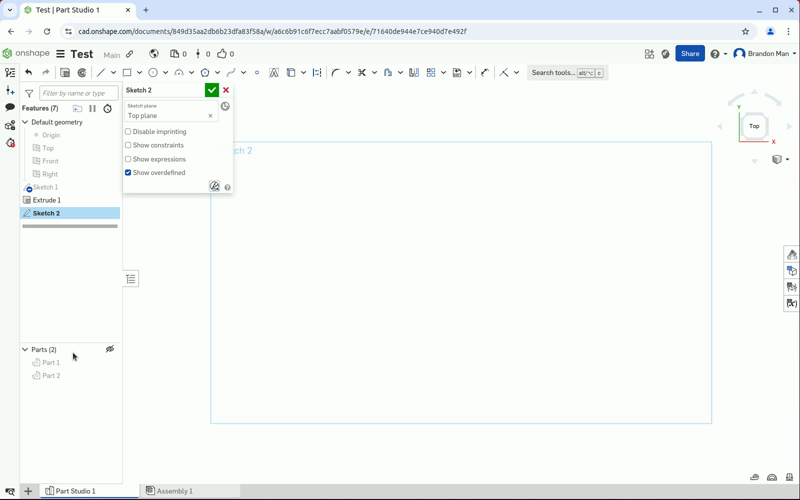
key(c)
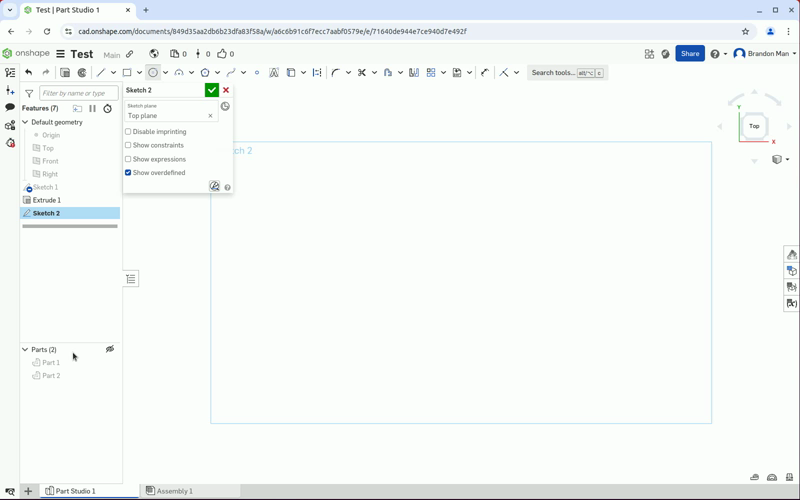
key_down(shift)
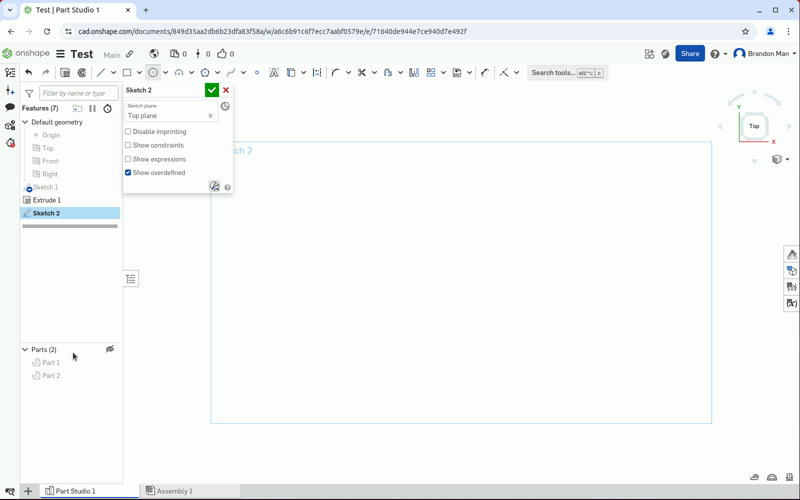
mouse_move(461, 282)
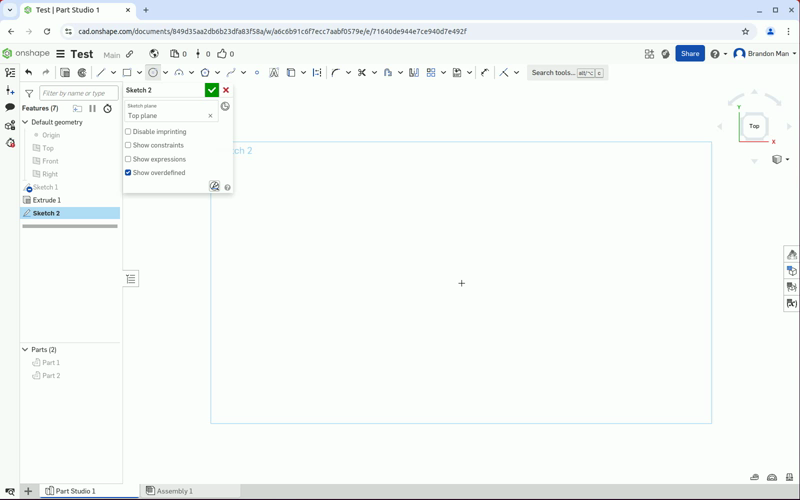
click(461, 282)
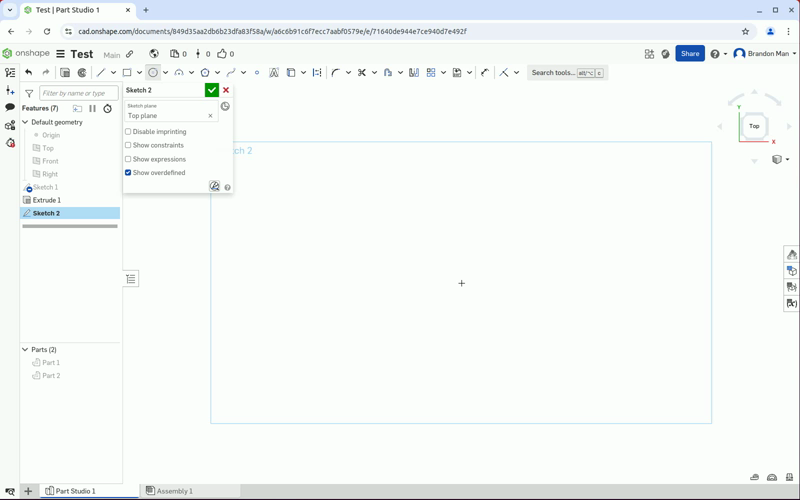
key_up(shift)
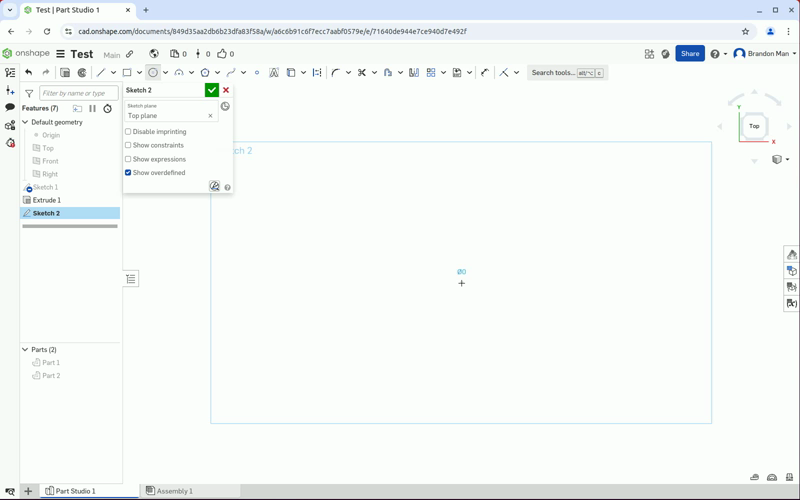
mouse_move(471, 282)
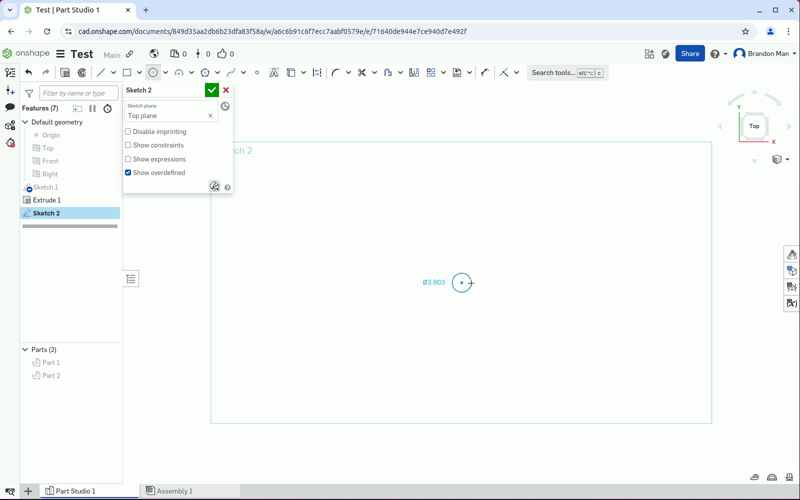
click(471, 282)
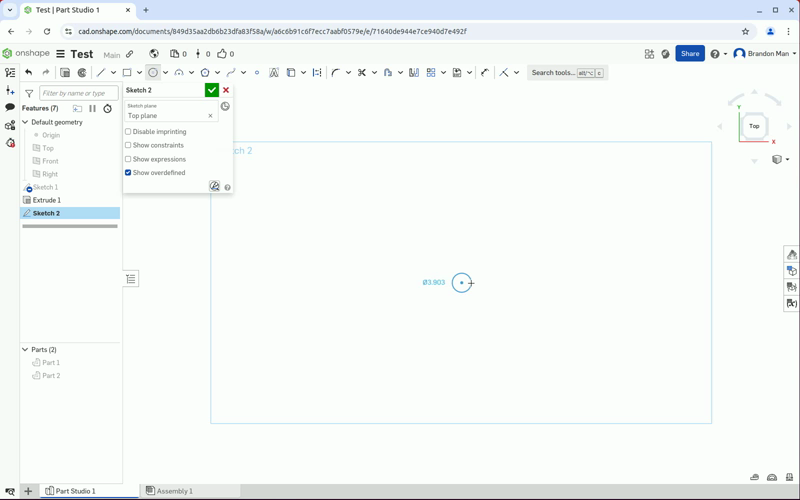
key(esc)
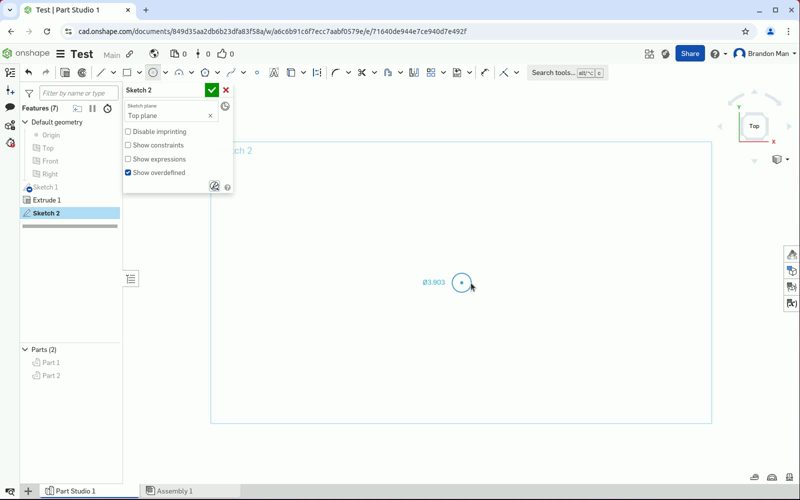
key(c)
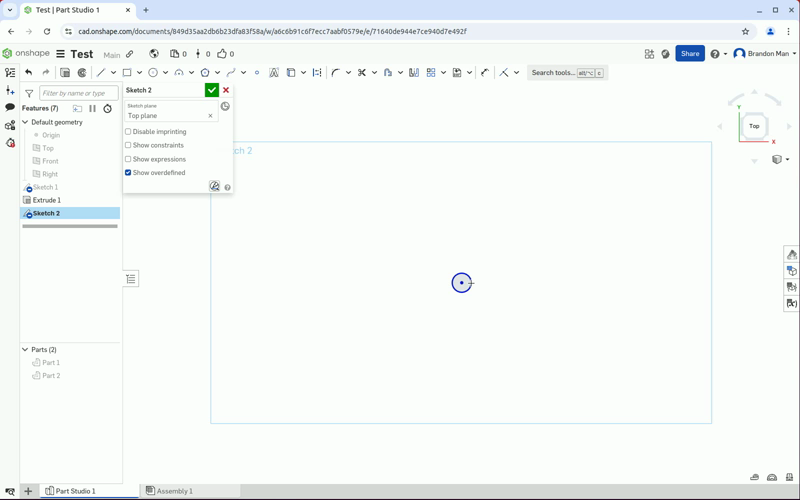
key_down(shift)
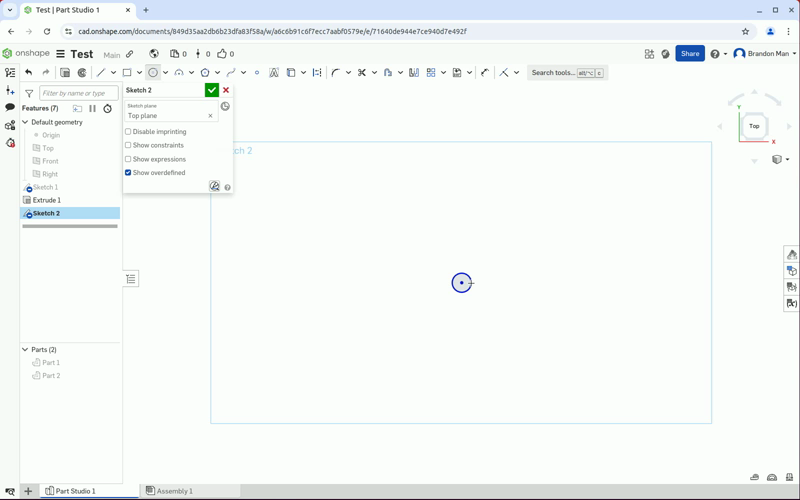
mouse_move(461, 282)
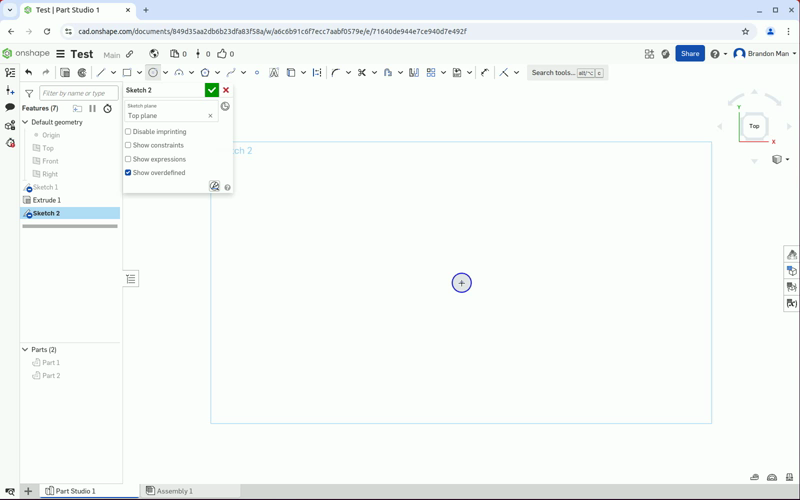
click(461, 282)
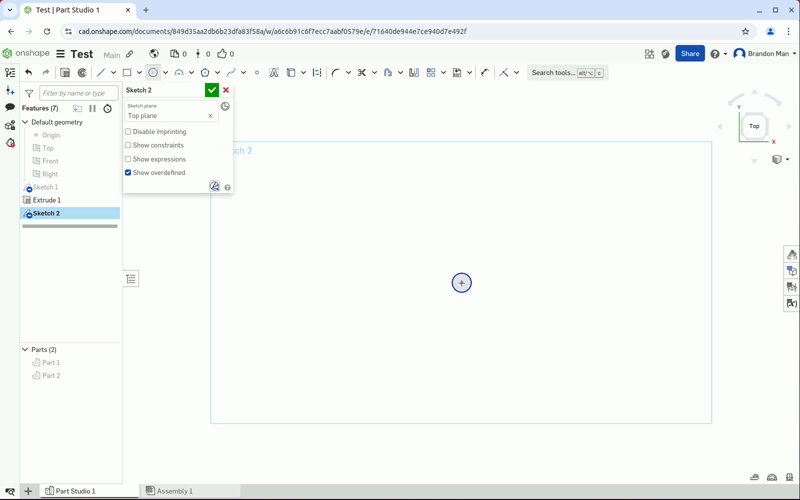
key_up(shift)
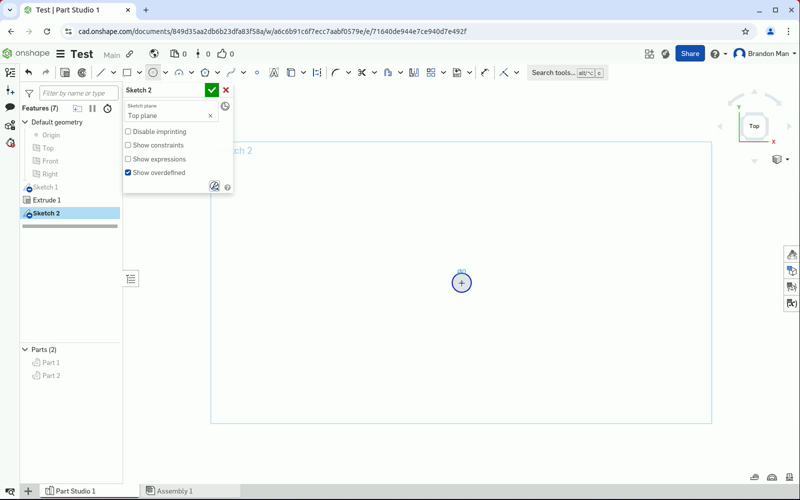
mouse_move(466, 282)
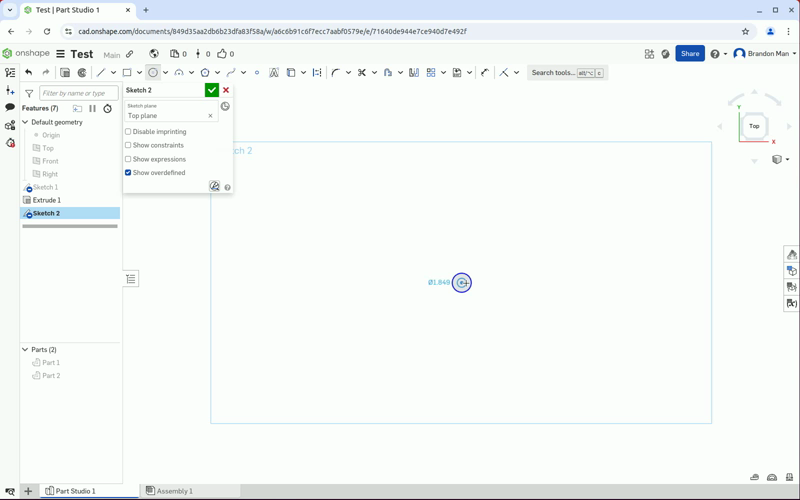
scroll(6)
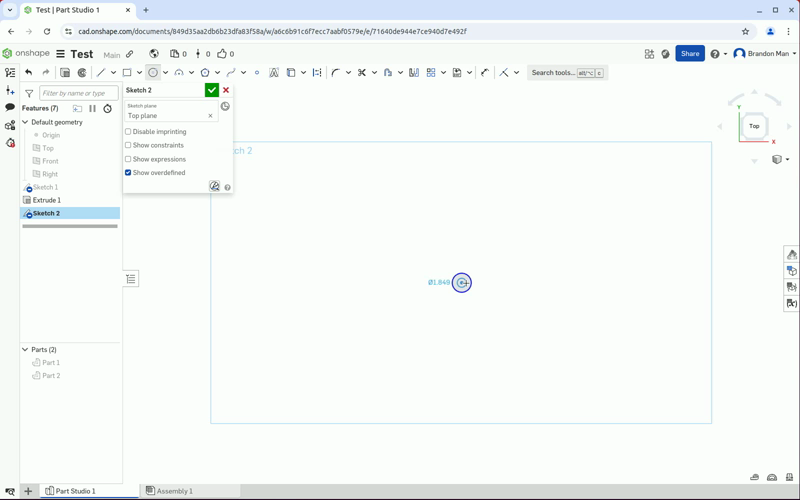
scroll(6)
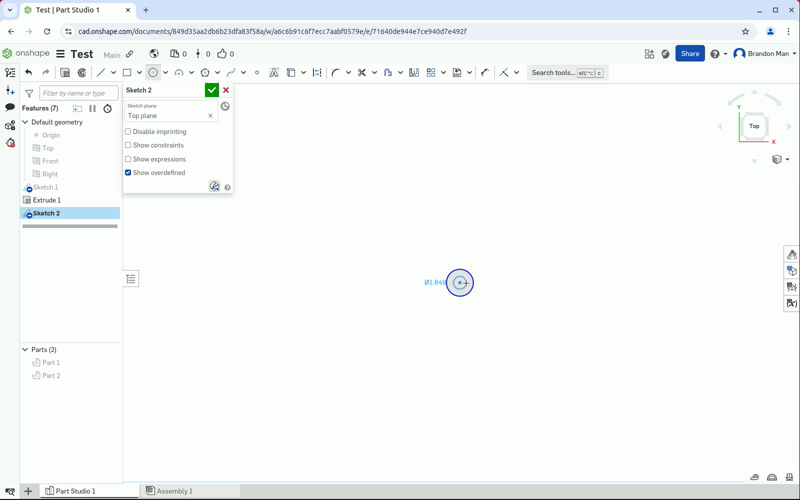
scroll(6)
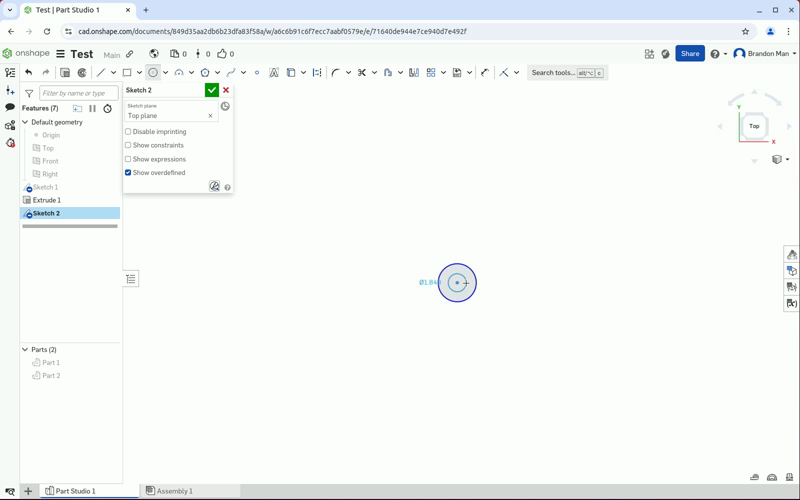
scroll(6)
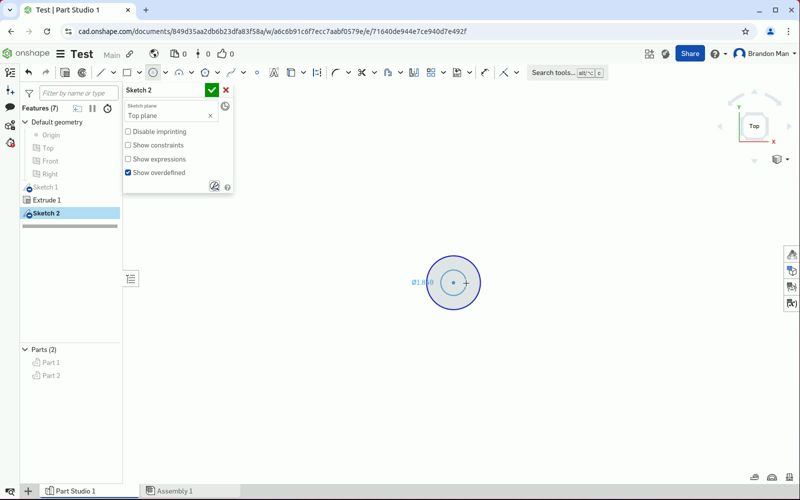
scroll(6)
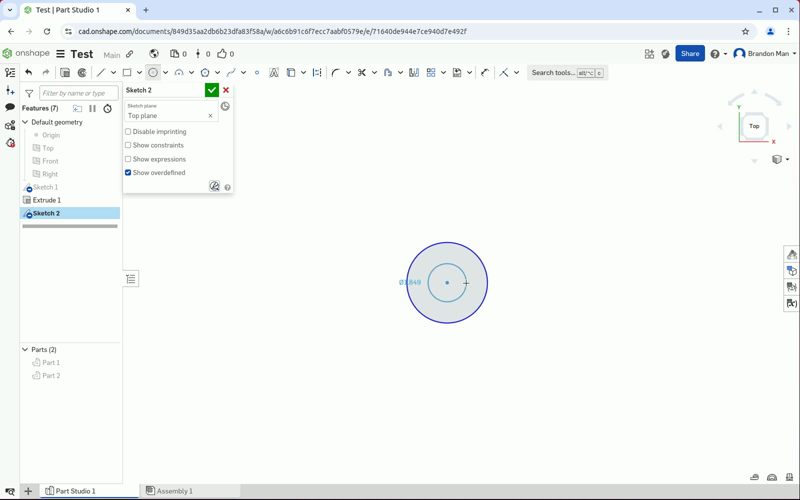
scroll(6)
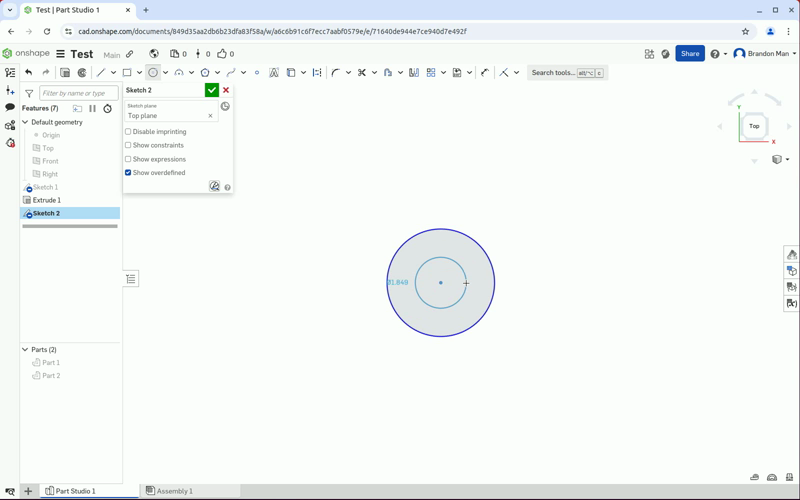
scroll(6)
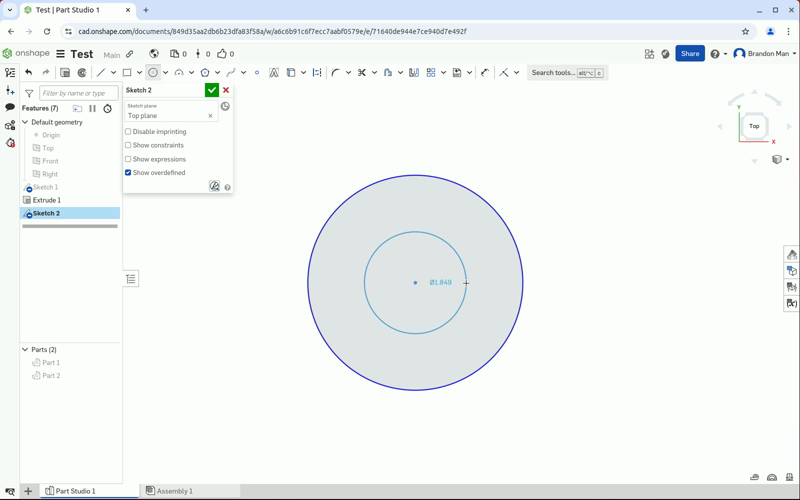
click(466, 282)
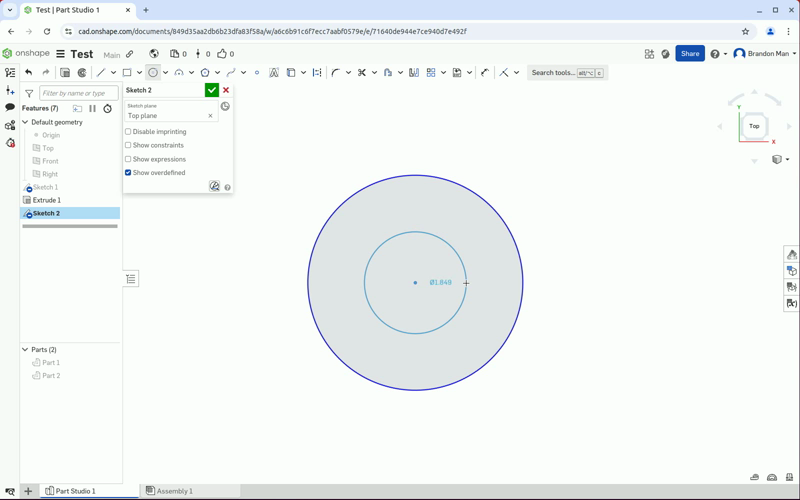
scroll(-6)
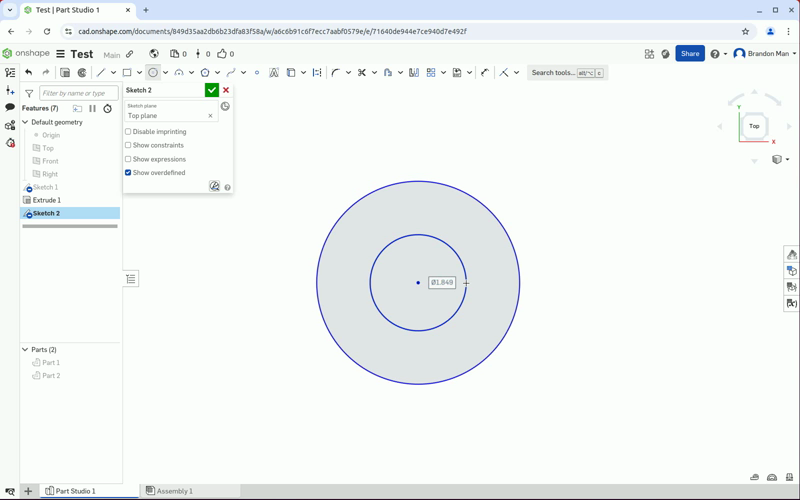
scroll(-6)
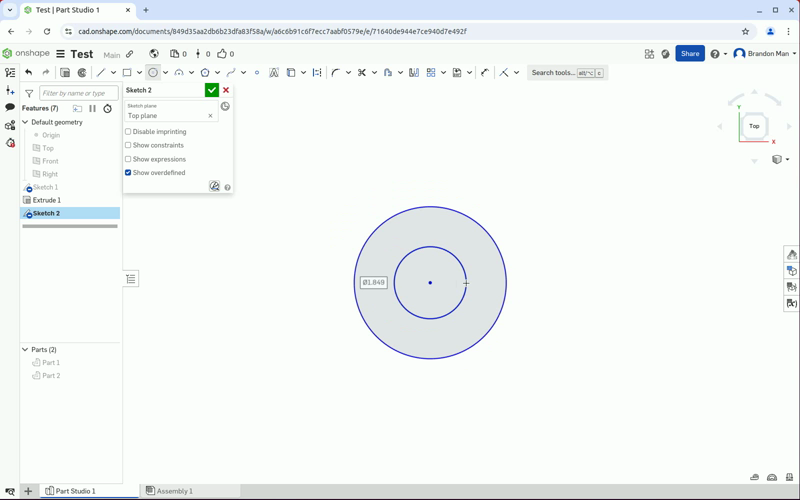
scroll(-6)
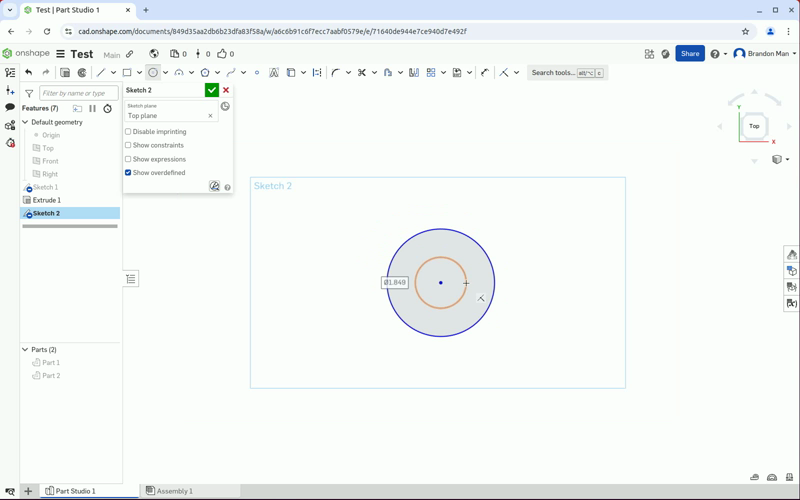
scroll(-6)
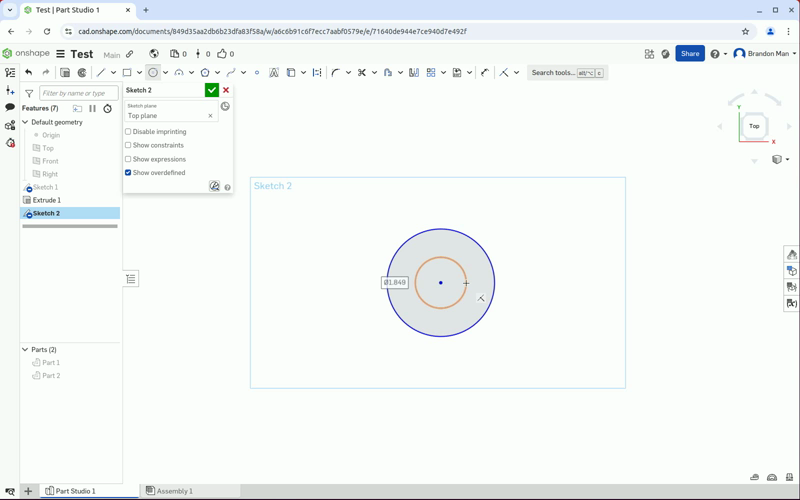
scroll(-6)
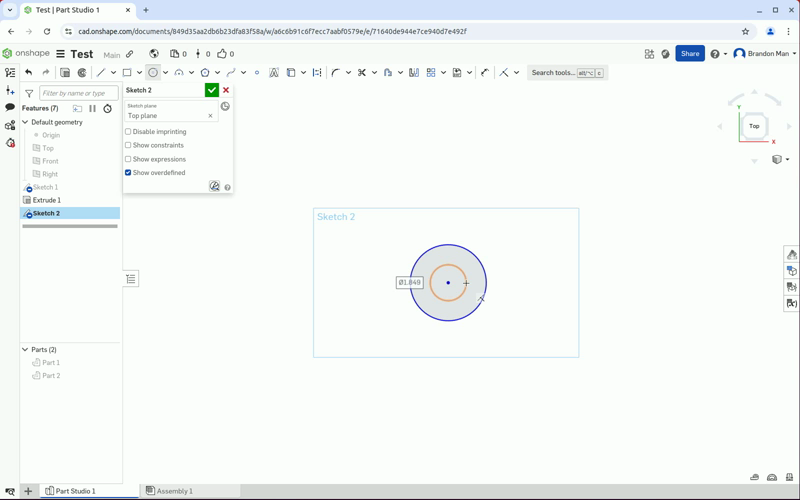
scroll(-6)
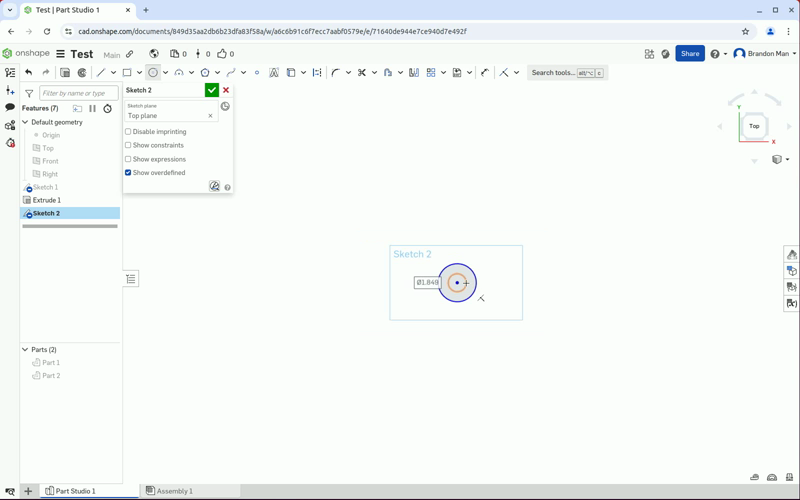
scroll(-6)
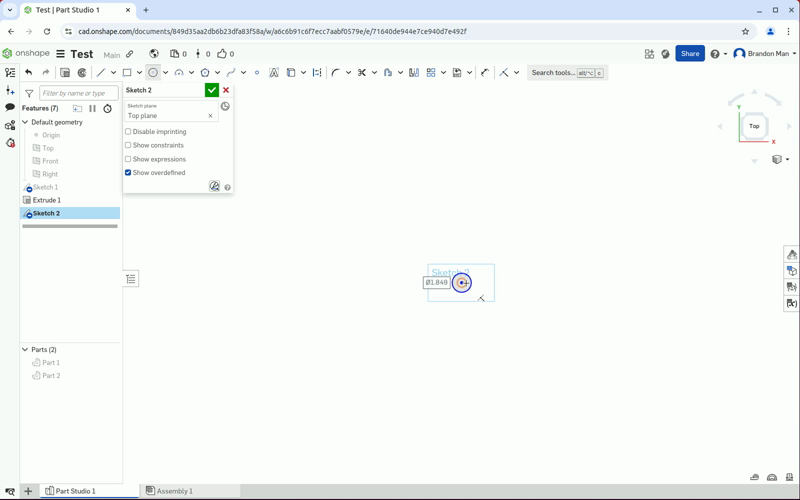
key(esc)
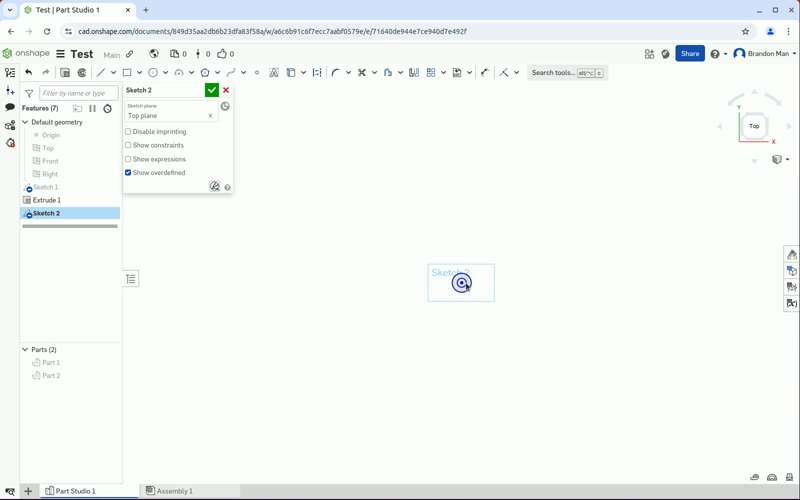
mouse_move(458, 289)
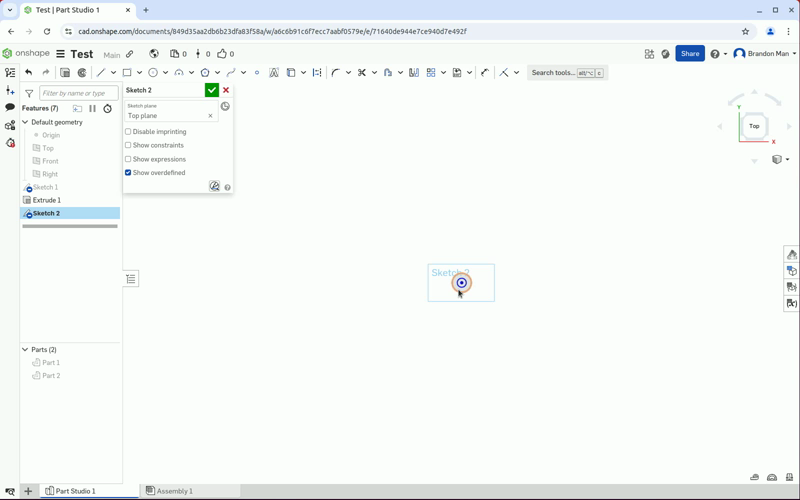
scroll(6)
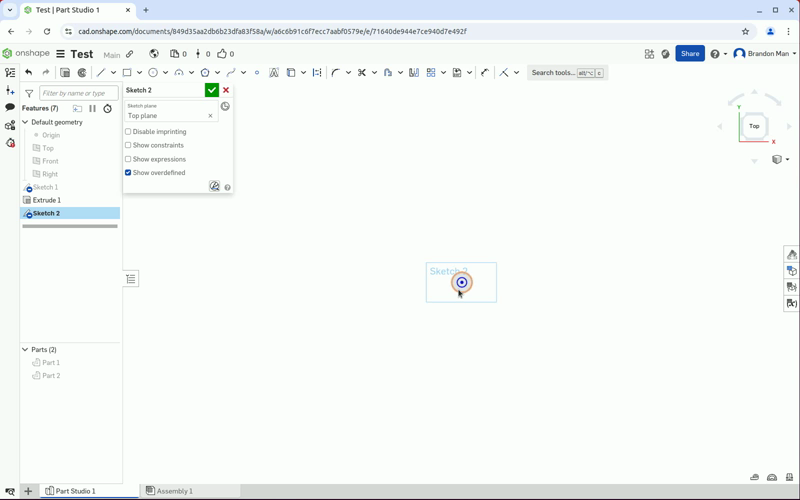
scroll(6)
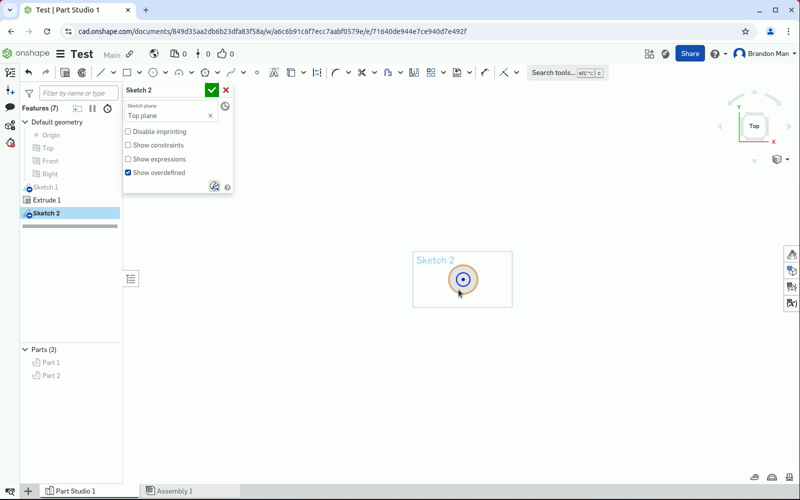
scroll(6)
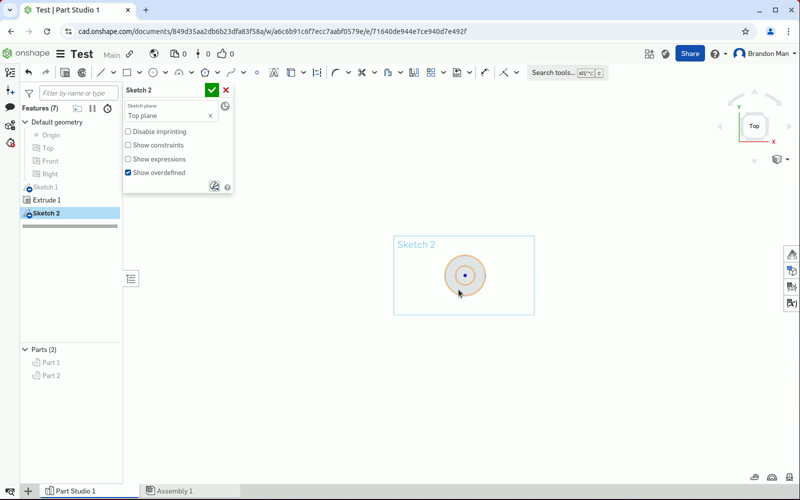
scroll(6)
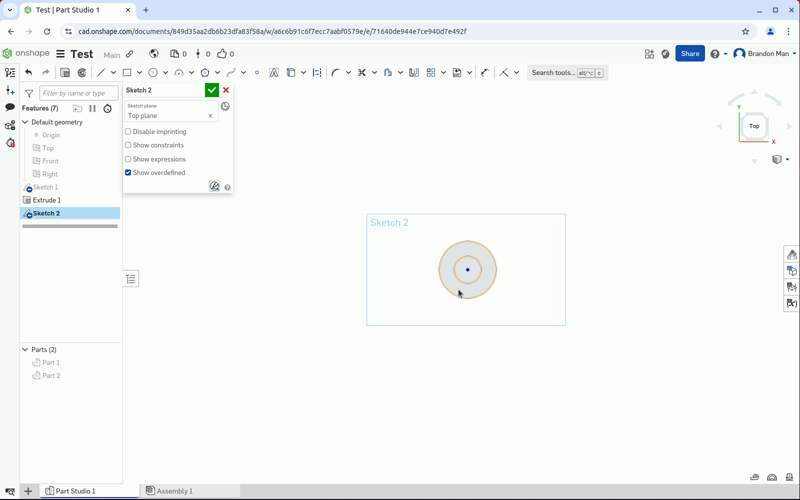
scroll(6)
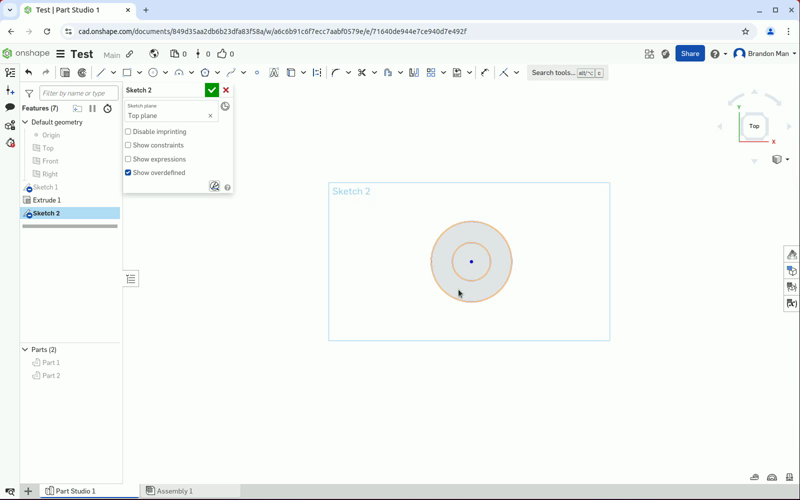
scroll(6)
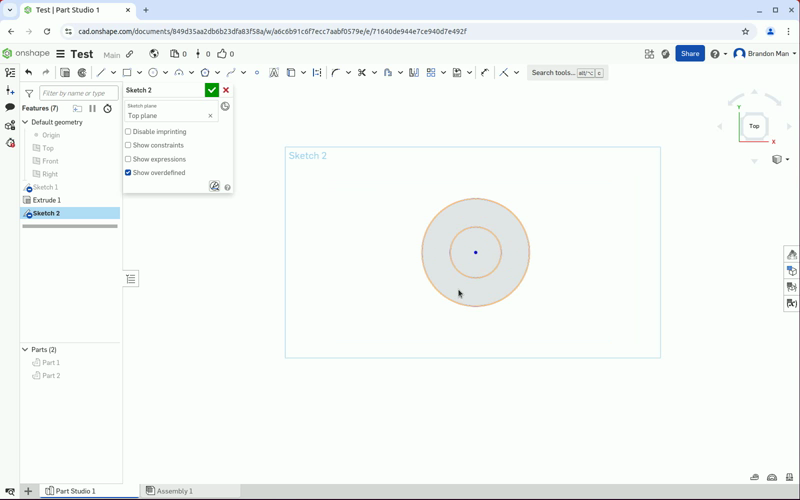
scroll(6)
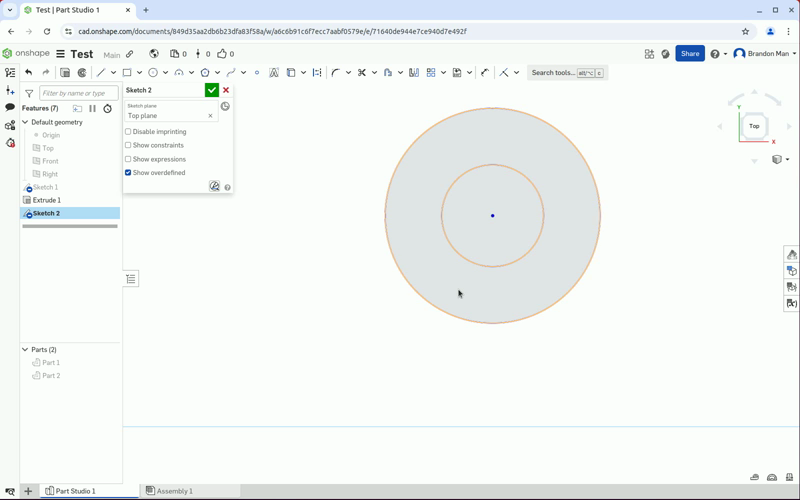
click(458, 289)
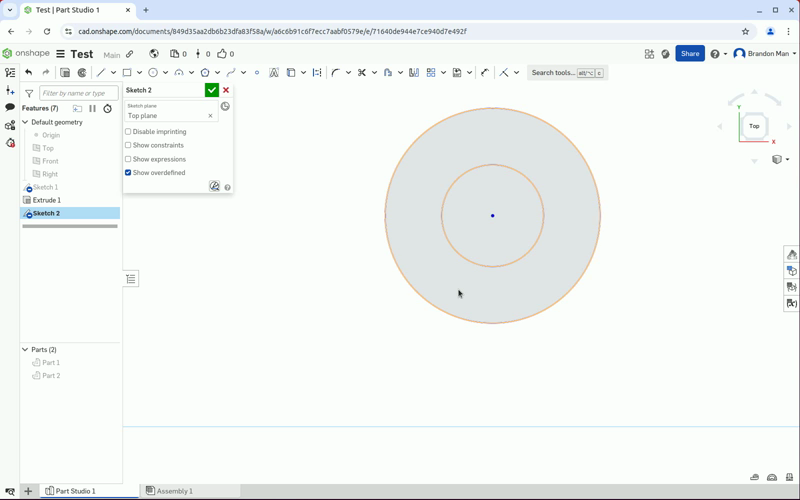
scroll(-6)
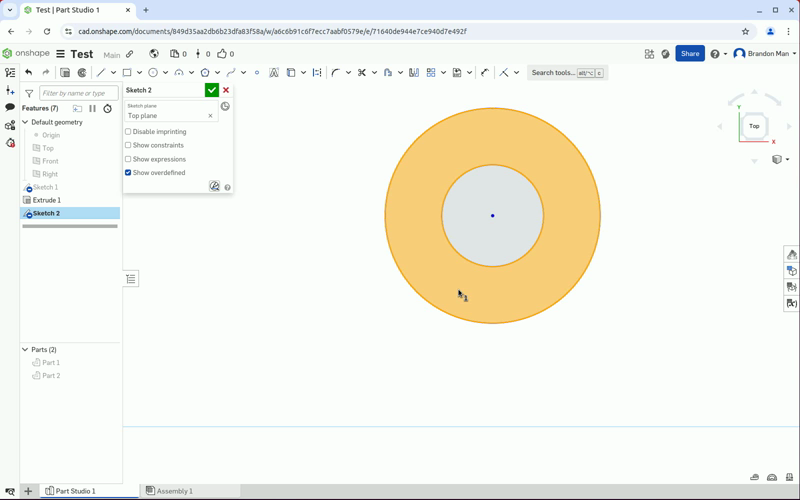
scroll(-6)
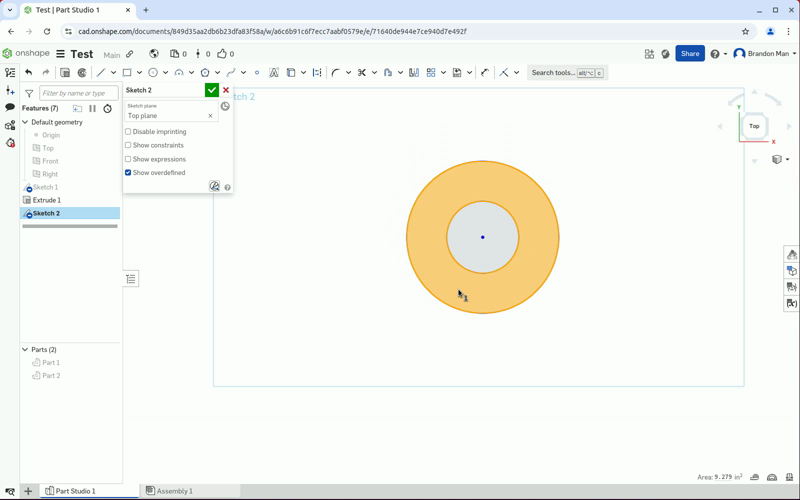
scroll(-6)
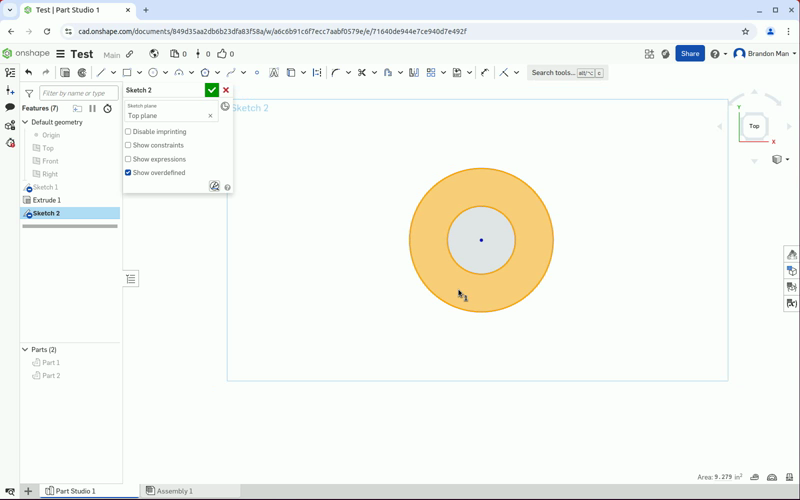
scroll(-6)
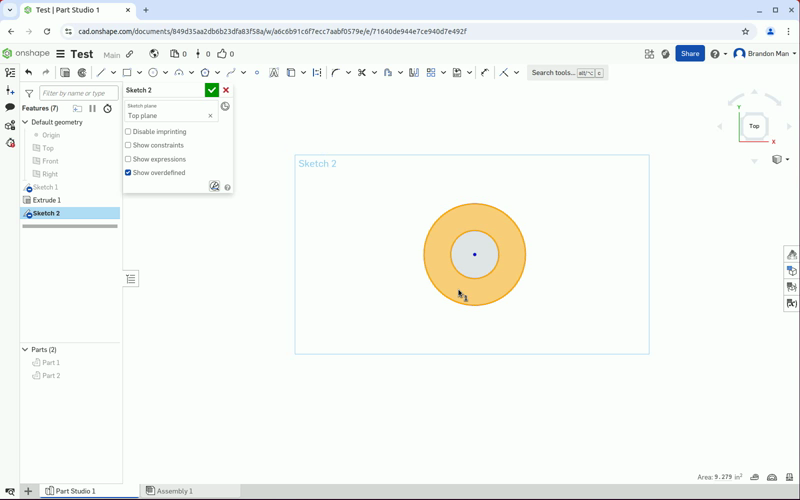
scroll(-6)
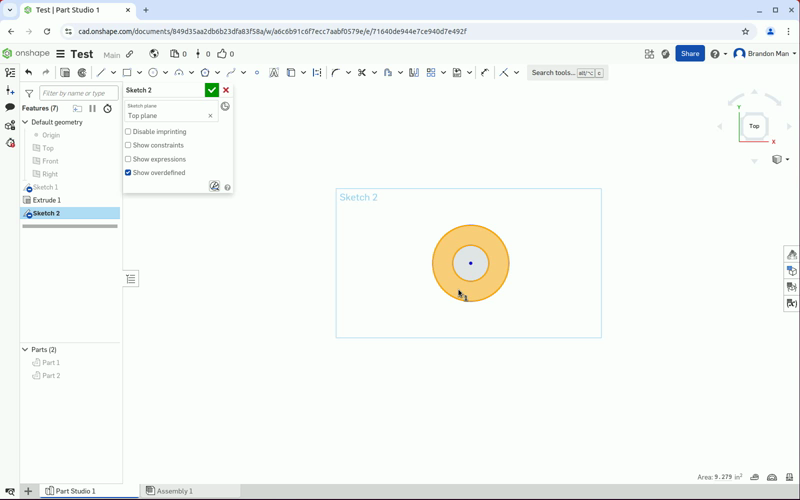
scroll(-6)
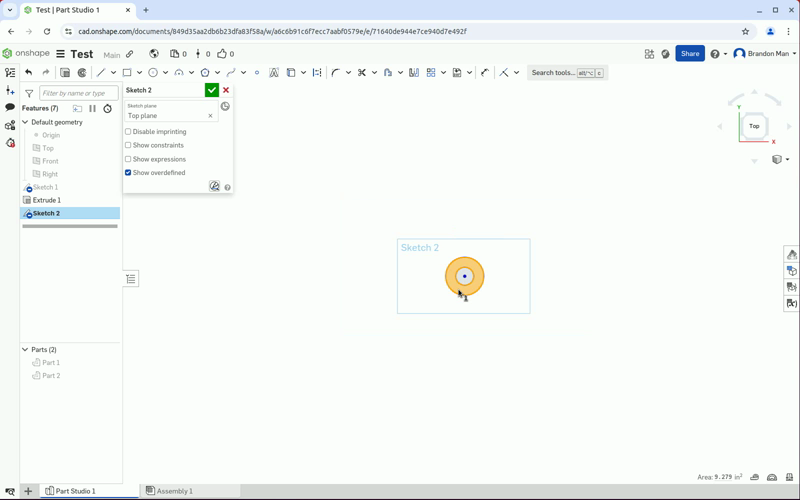
scroll(-6)
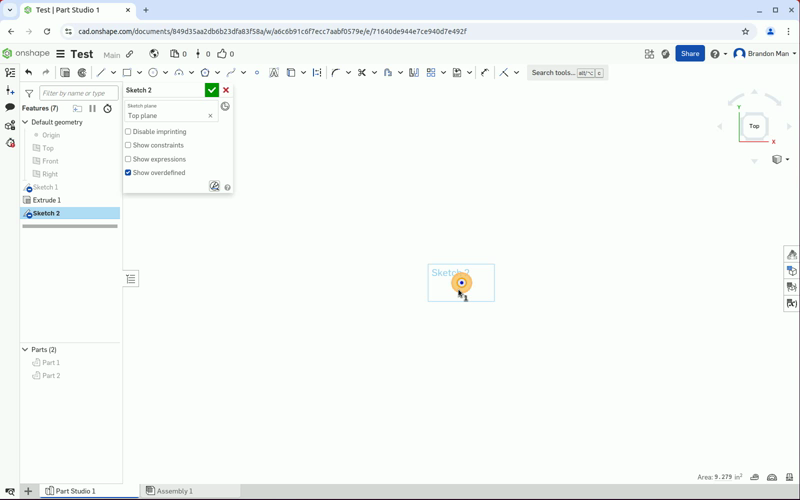
mouse_move(73, 352)
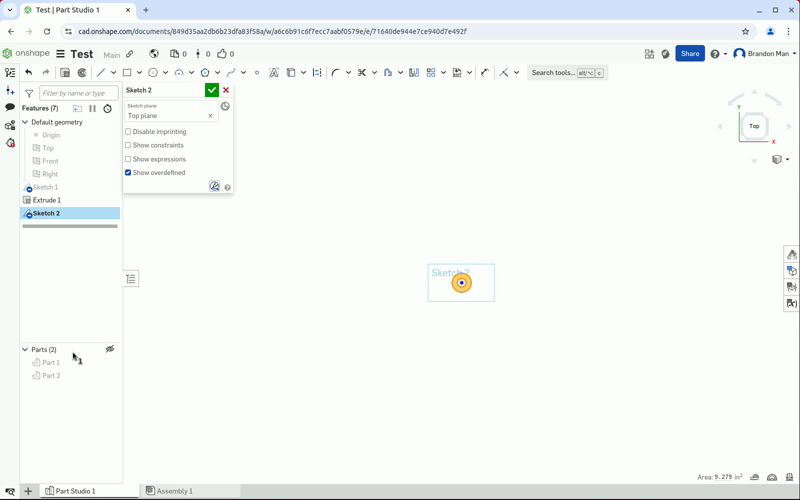
key(shift+y)
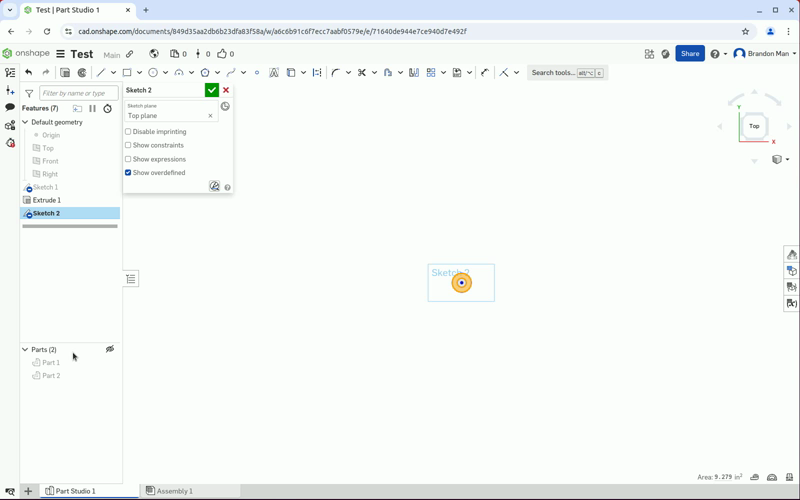
key(shift+e)
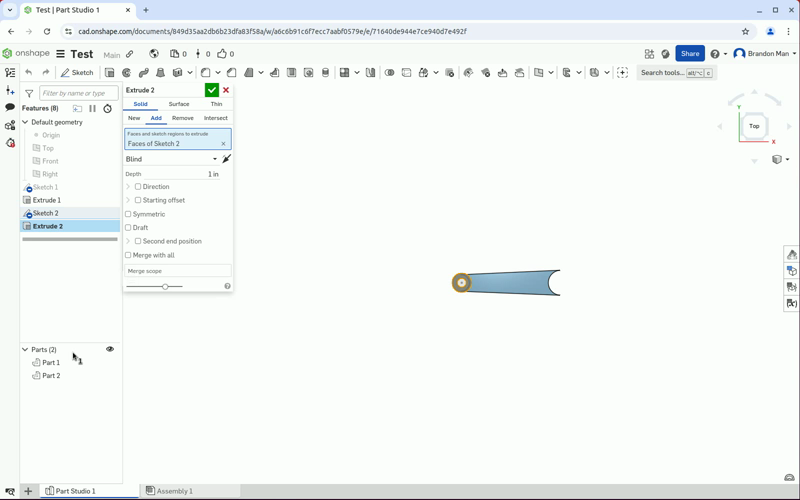
mouse_move(143, 106)
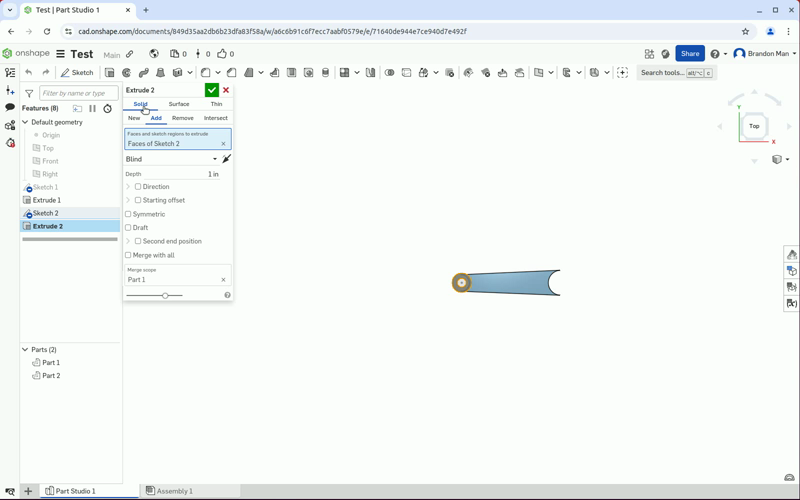
click(143, 106)
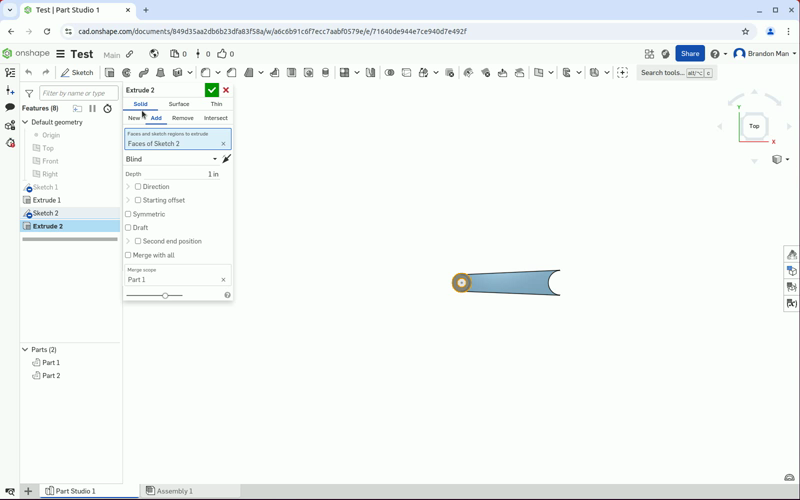
mouse_move(137, 120)
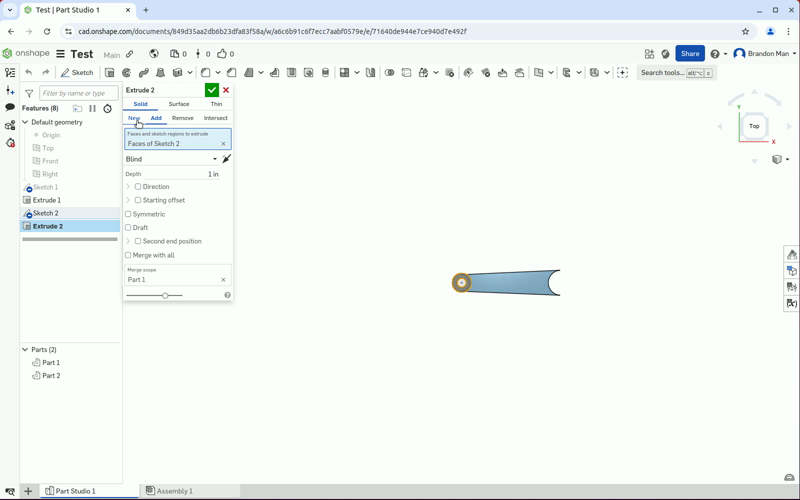
click(137, 120)
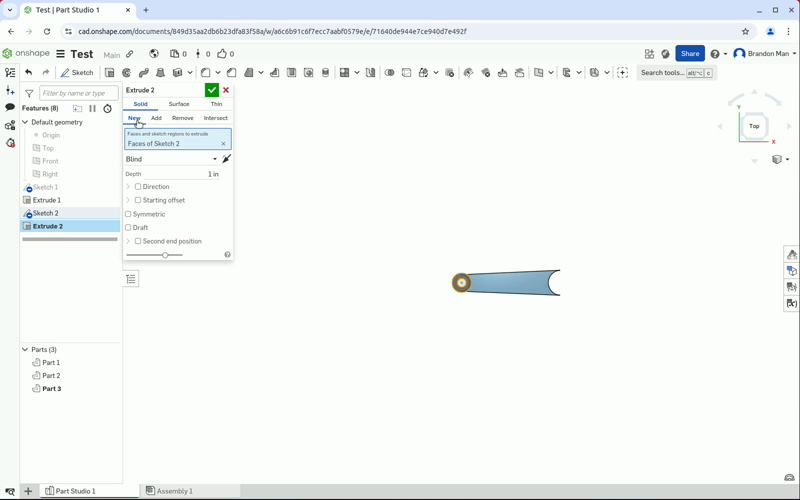
key(tab, 4)
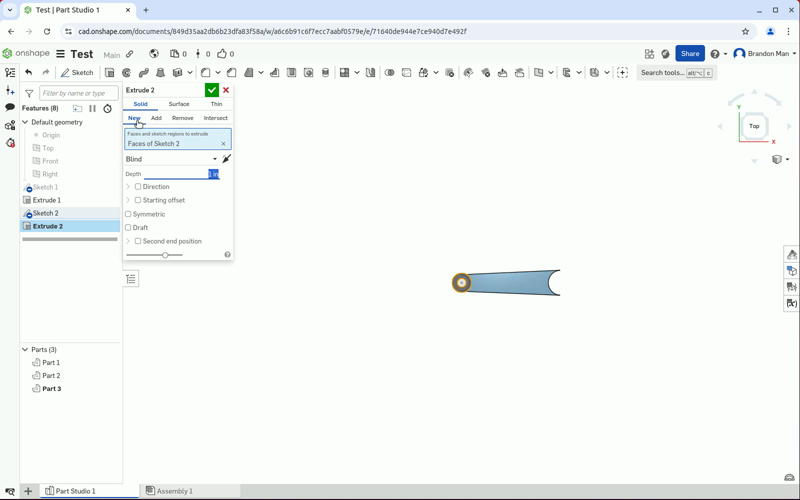
text(0.481)
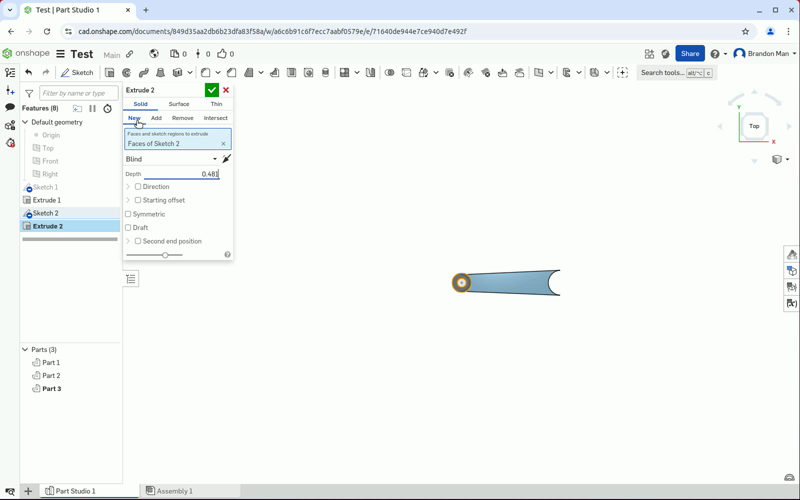
key(enter)
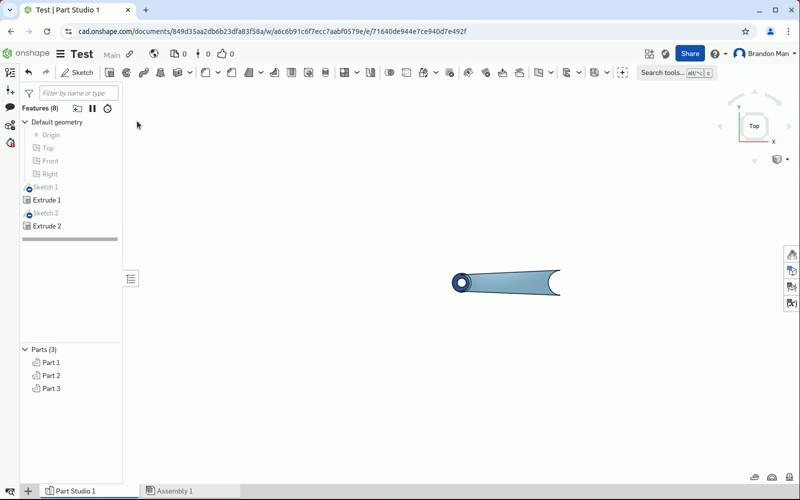
key(shift+h)
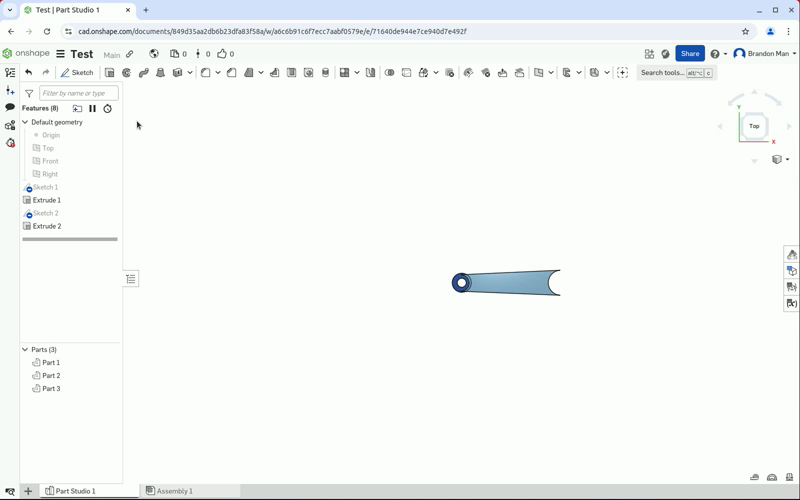
key(shift+h)
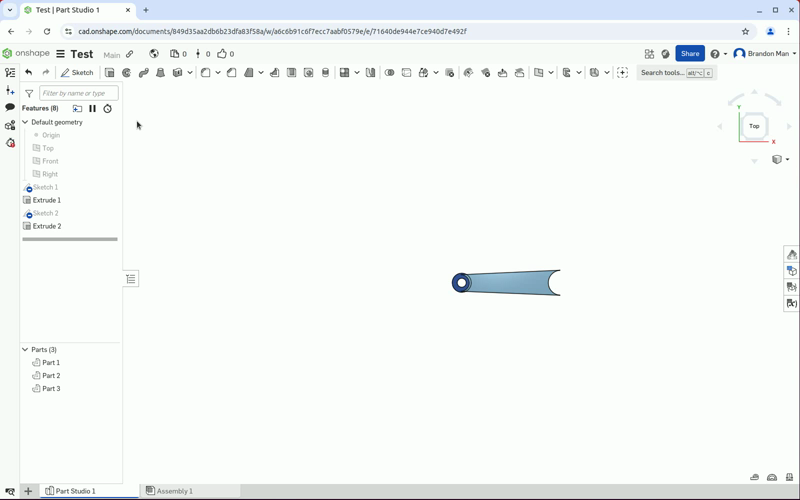
mouse_move(73, 189)
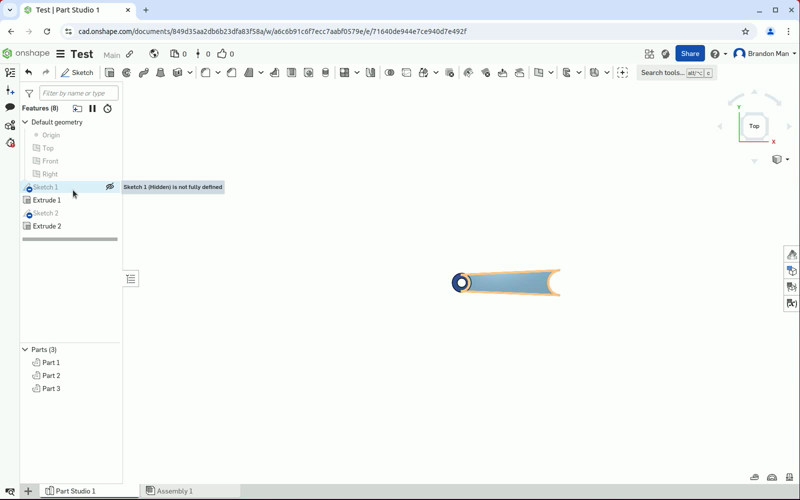
click(73, 189)
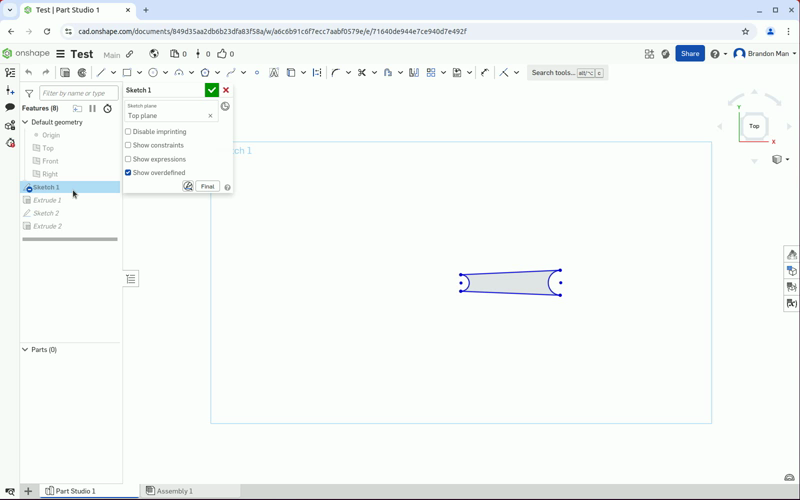
mouse_move(229, 92)
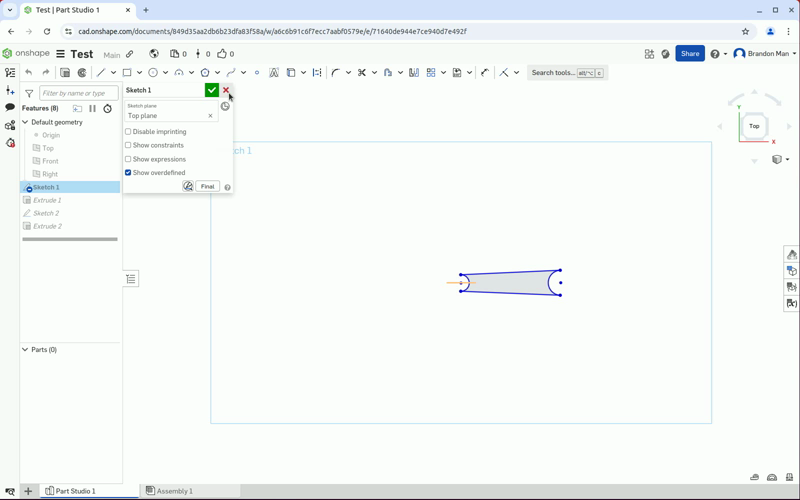
click(229, 92)
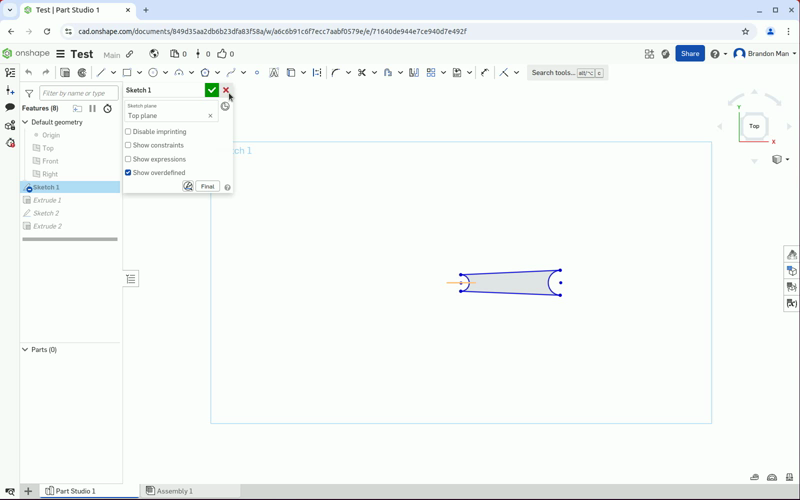
key(shift+s)
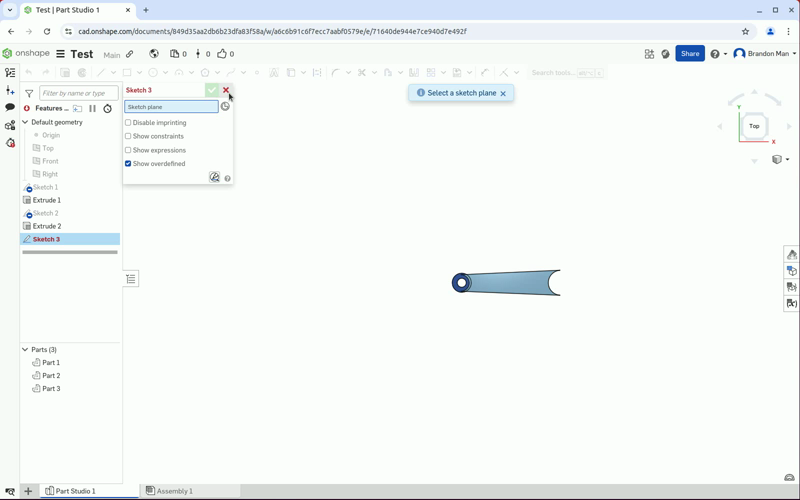
mouse_move(73, 150)
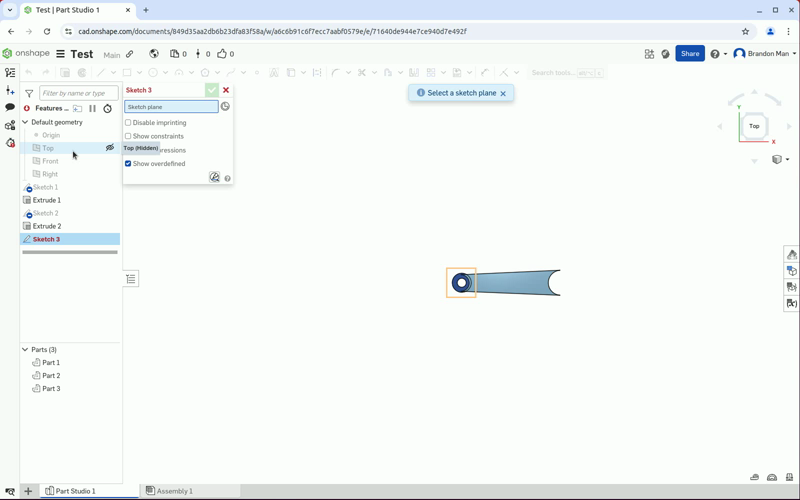
click(73, 150)
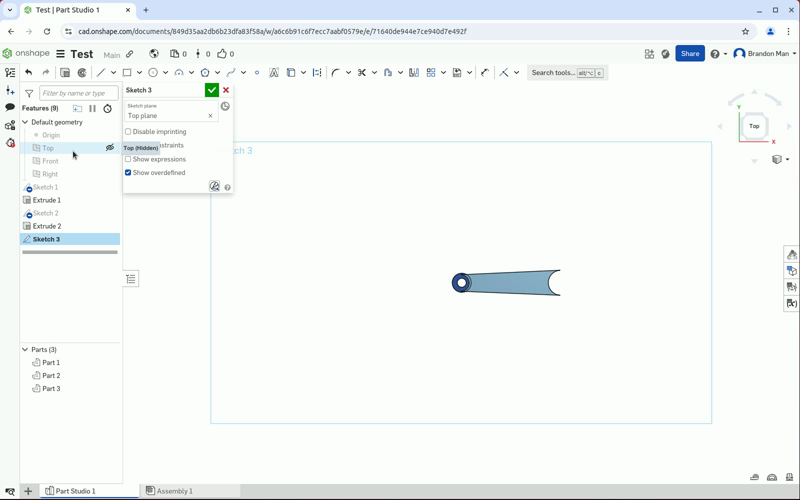
mouse_move(73, 352)
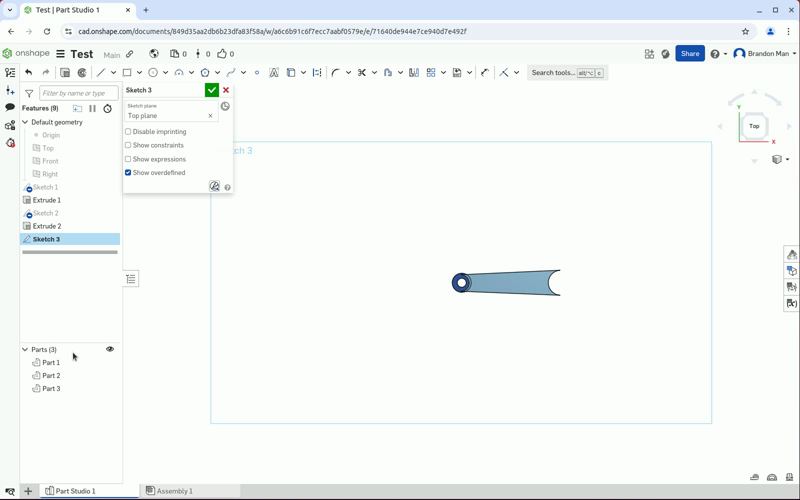
key(y)
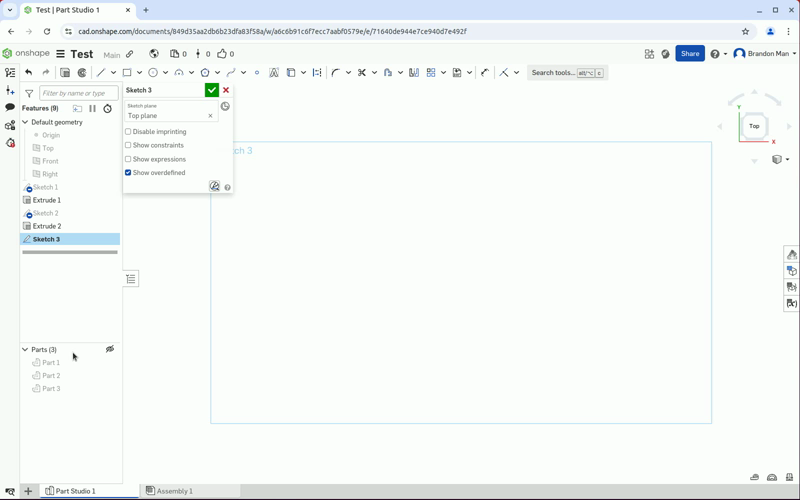
key(c)
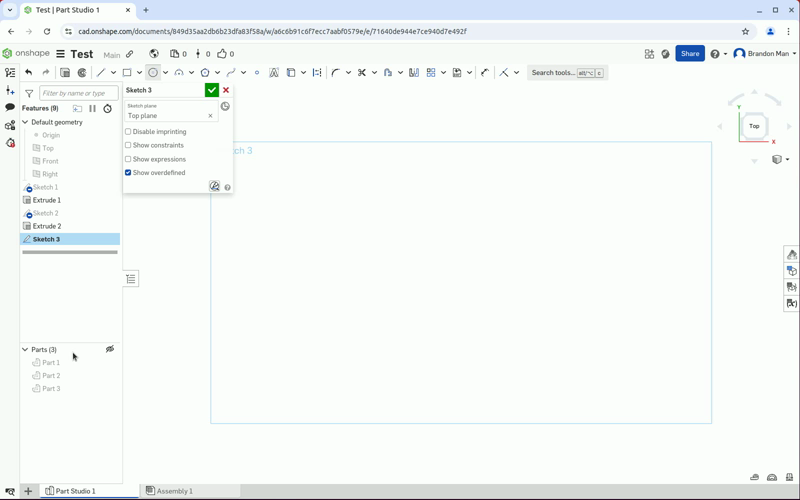
key_down(shift)
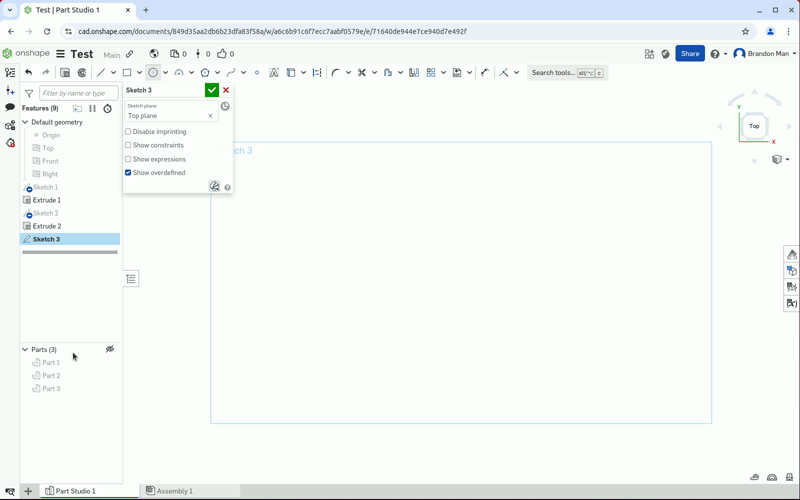
mouse_move(561, 282)
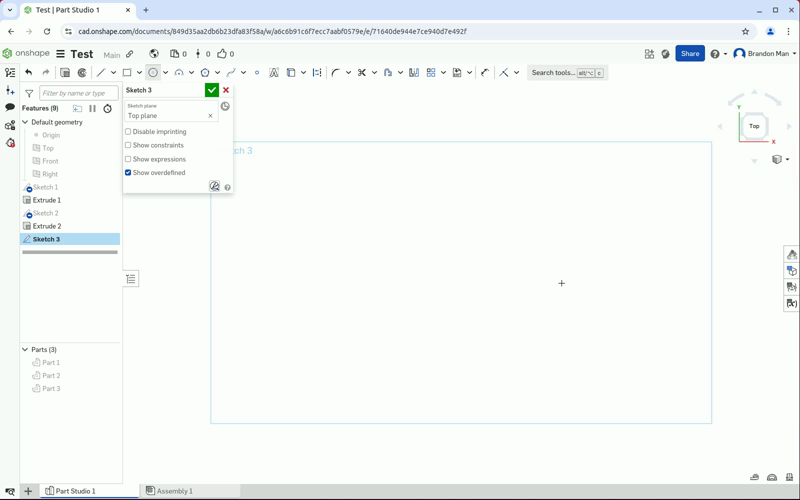
click(561, 282)
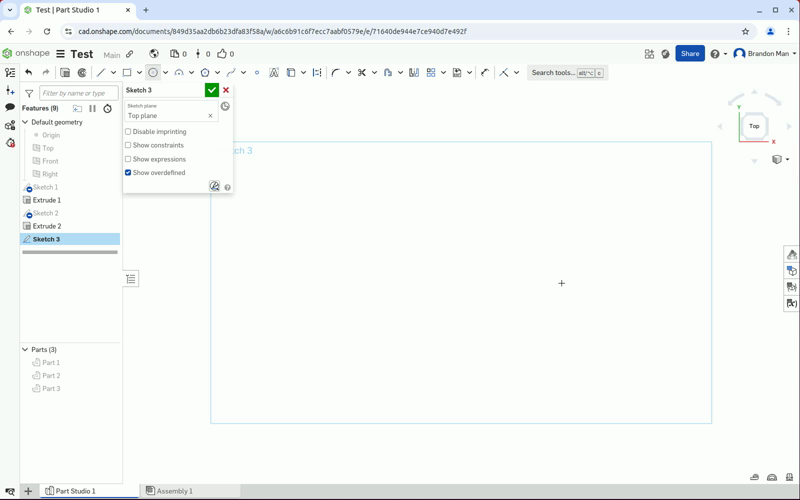
key_up(shift)
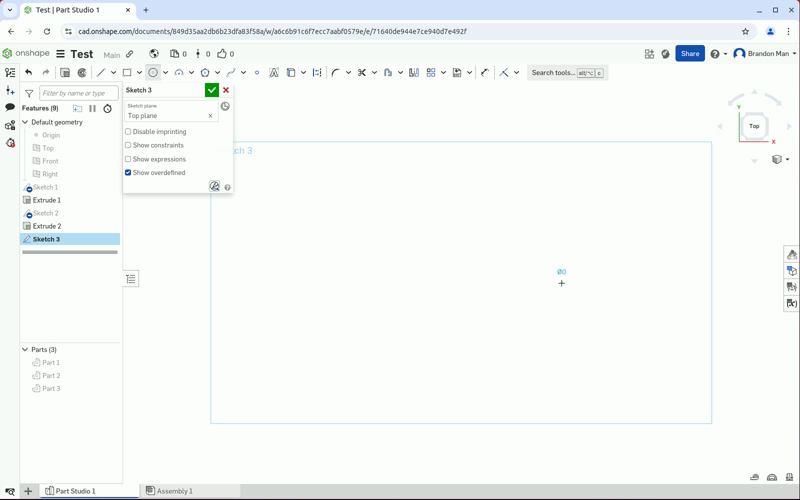
mouse_move(574, 282)
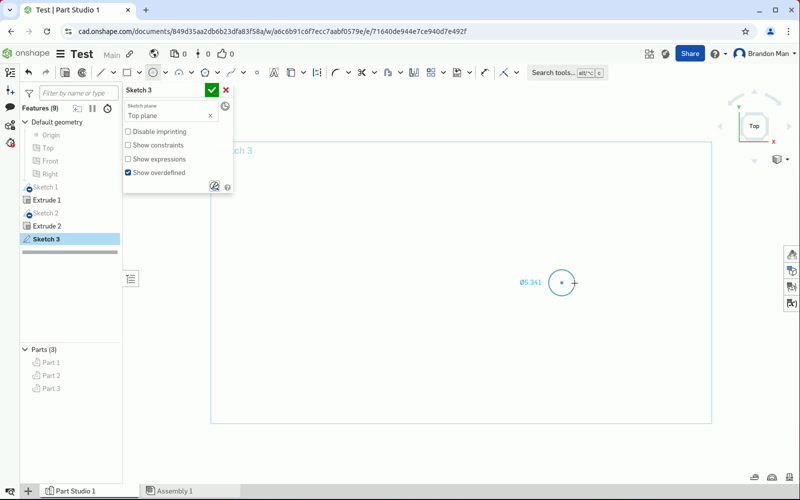
click(574, 282)
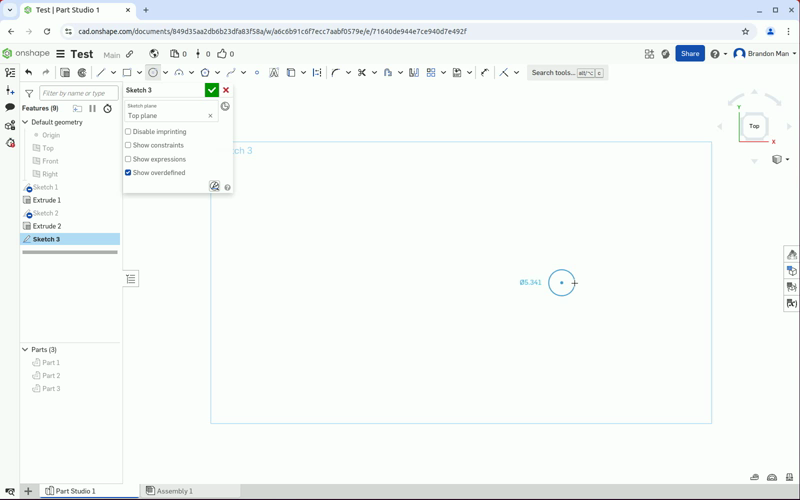
key(esc)
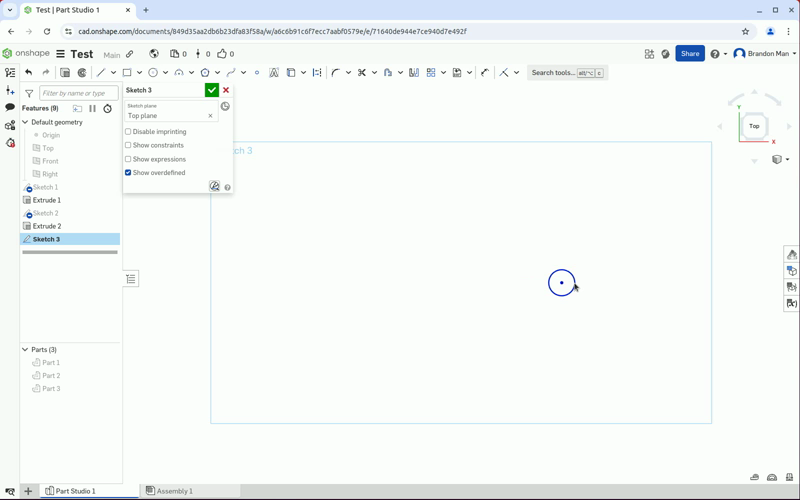
key(c)
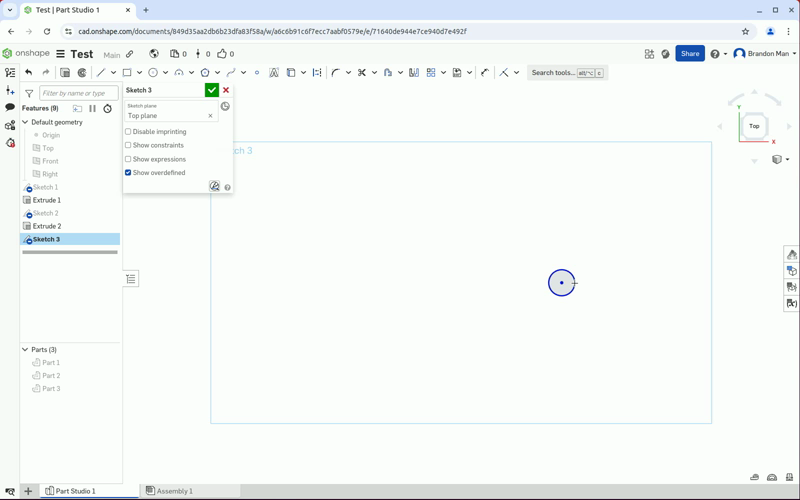
key_down(shift)
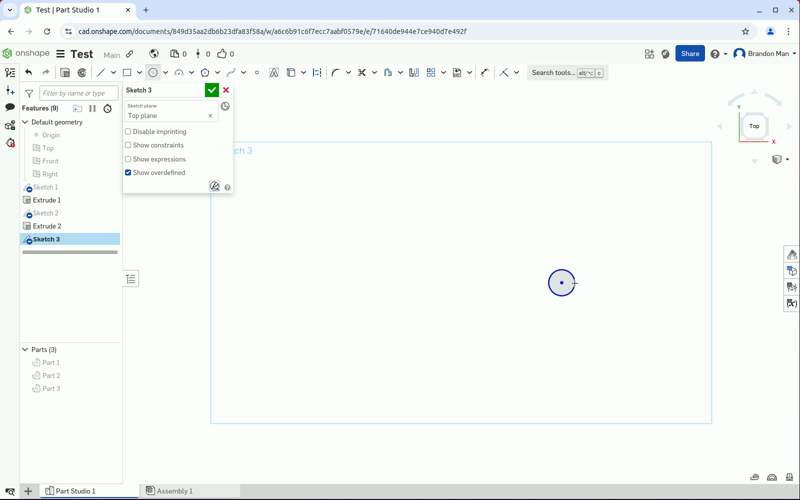
mouse_move(561, 282)
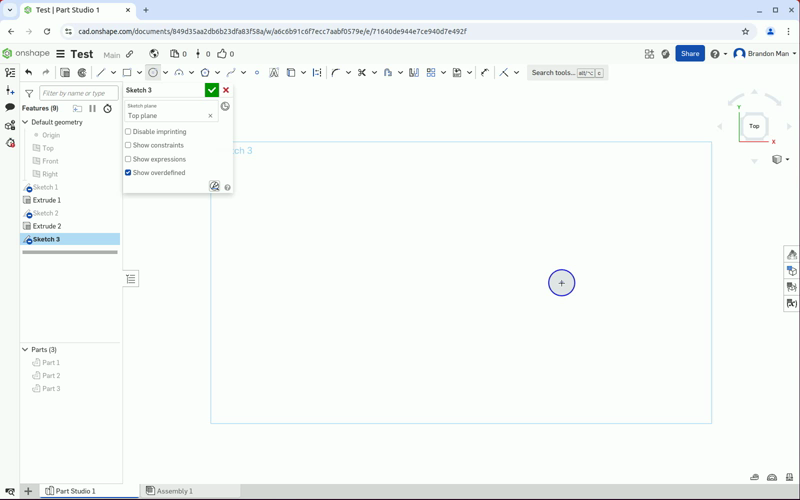
click(561, 282)
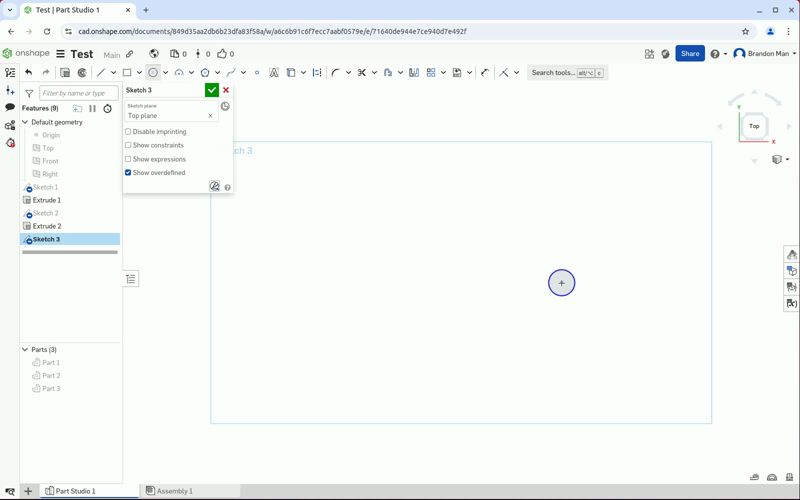
key_up(shift)
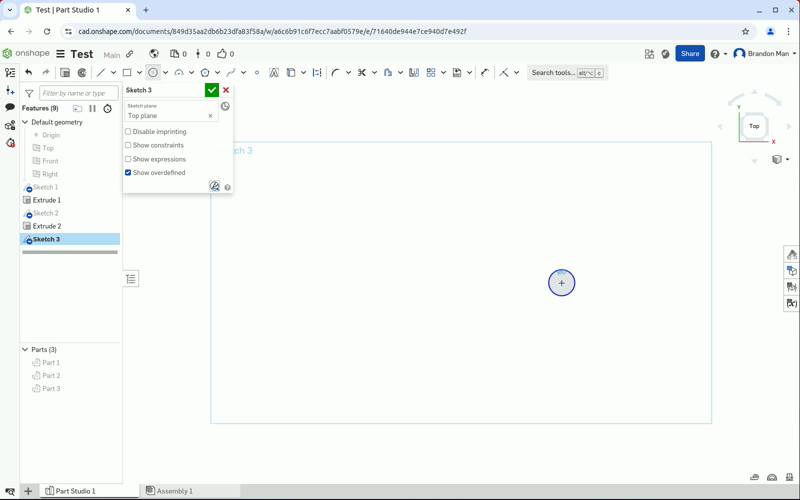
mouse_move(569, 282)
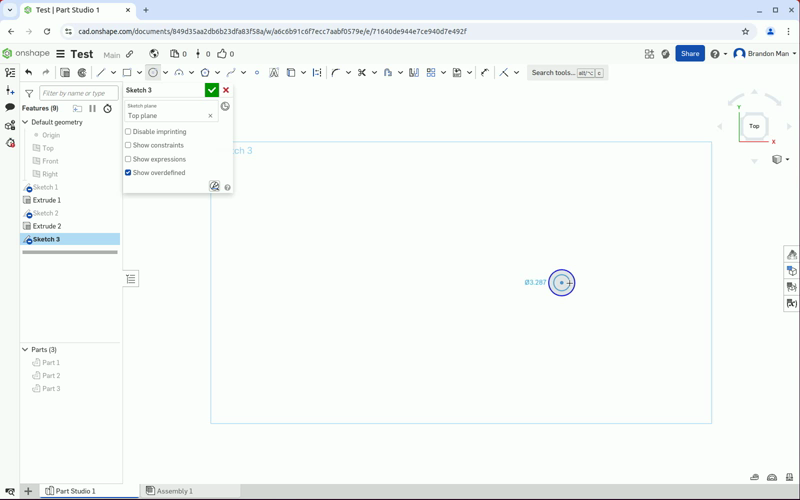
click(569, 282)
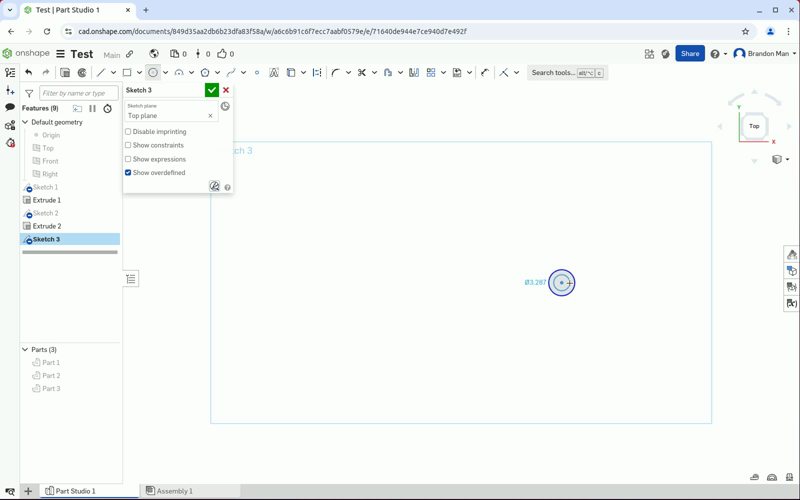
key(esc)
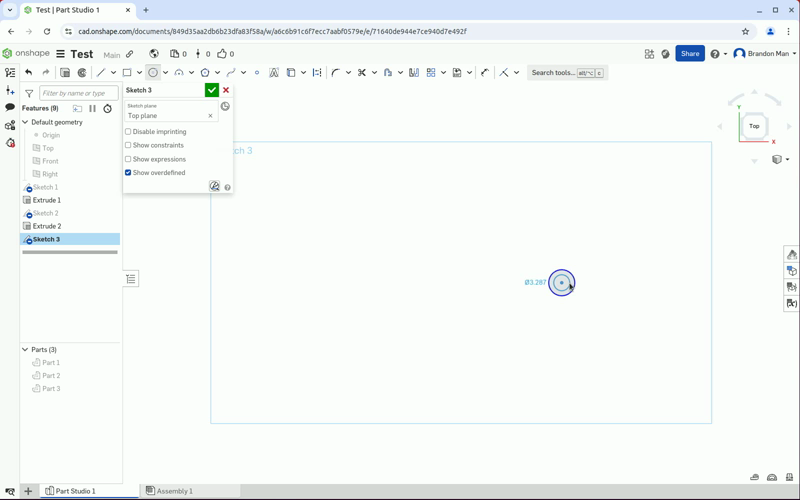
mouse_move(570, 285)
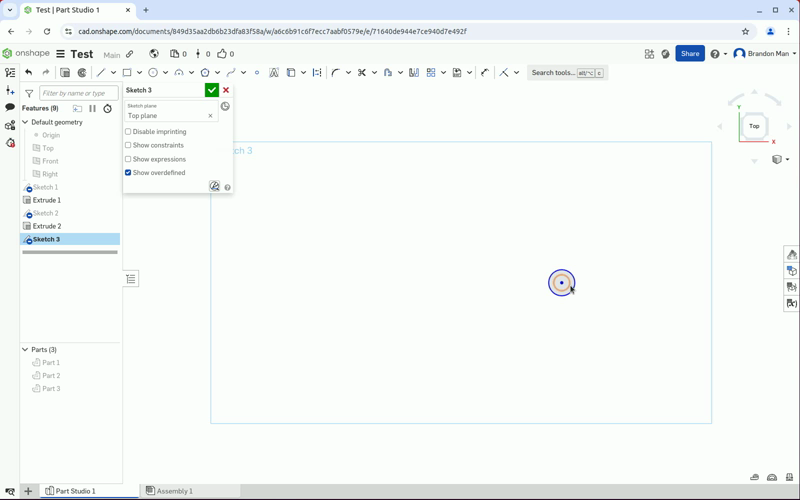
scroll(6)
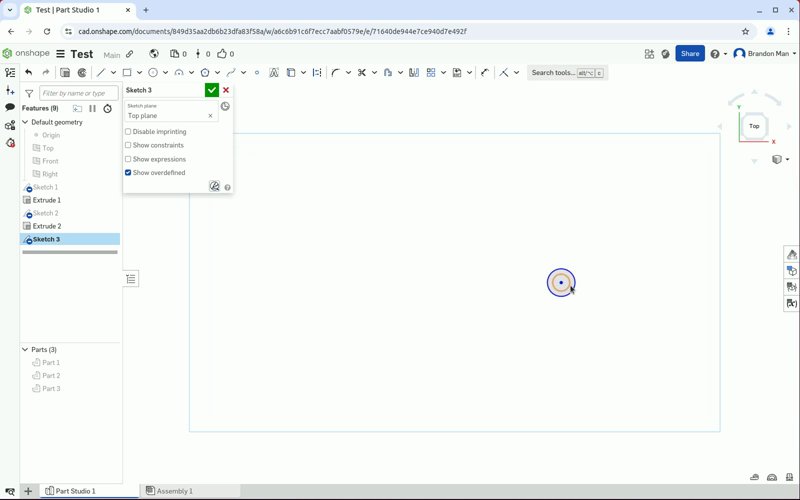
scroll(6)
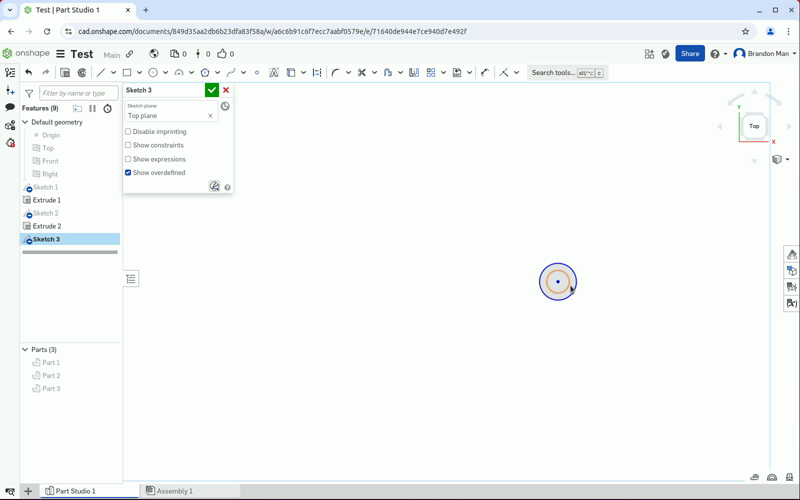
scroll(6)
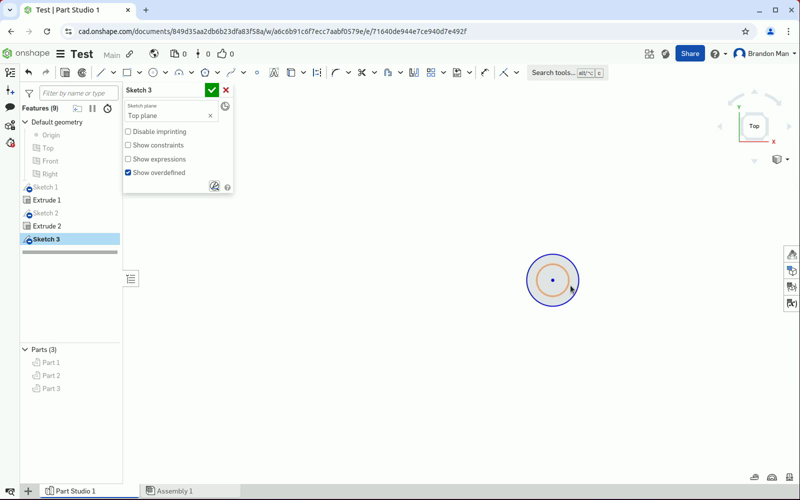
scroll(6)
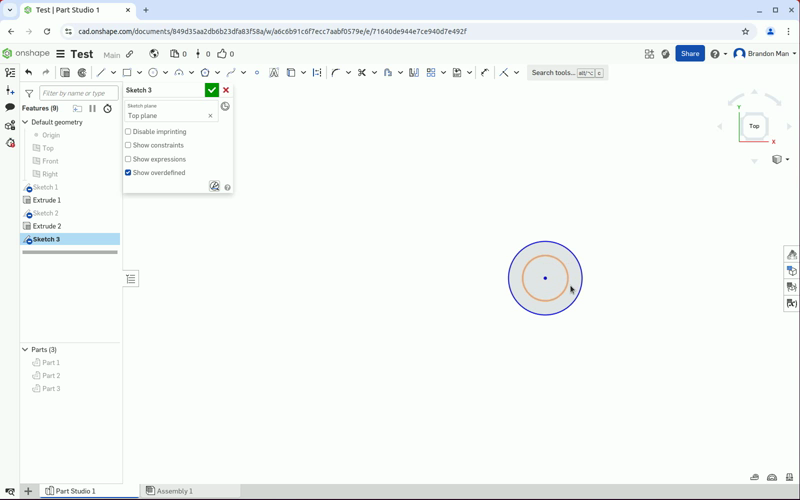
scroll(6)
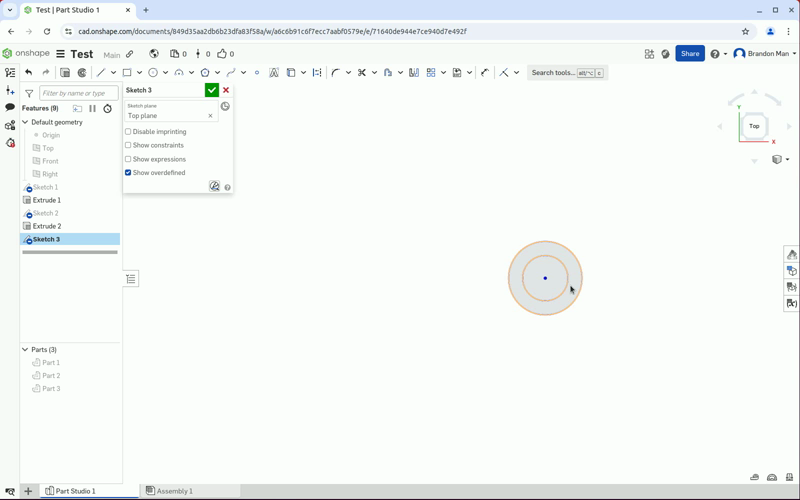
scroll(6)
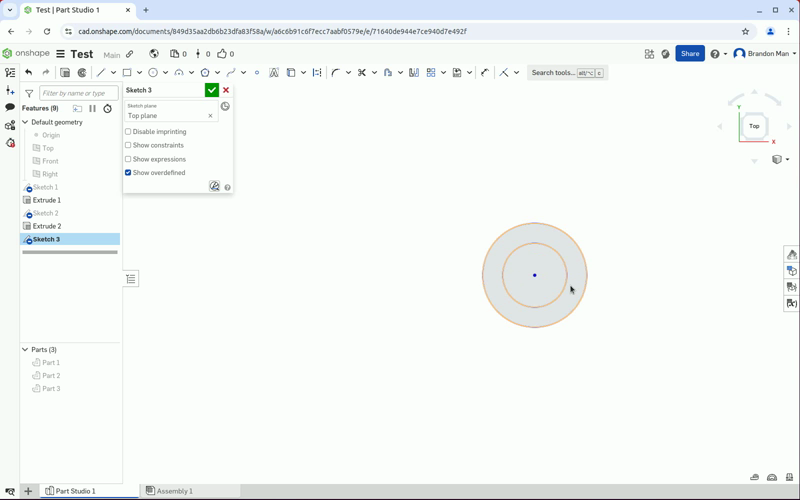
scroll(6)
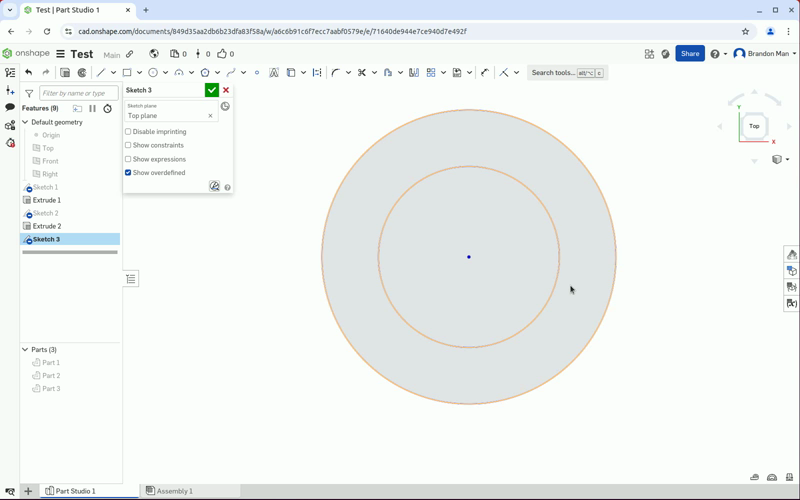
click(570, 285)
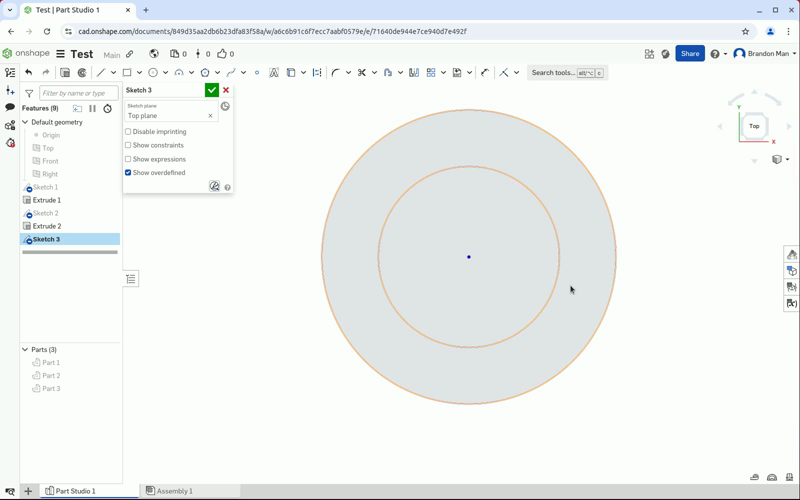
scroll(-6)
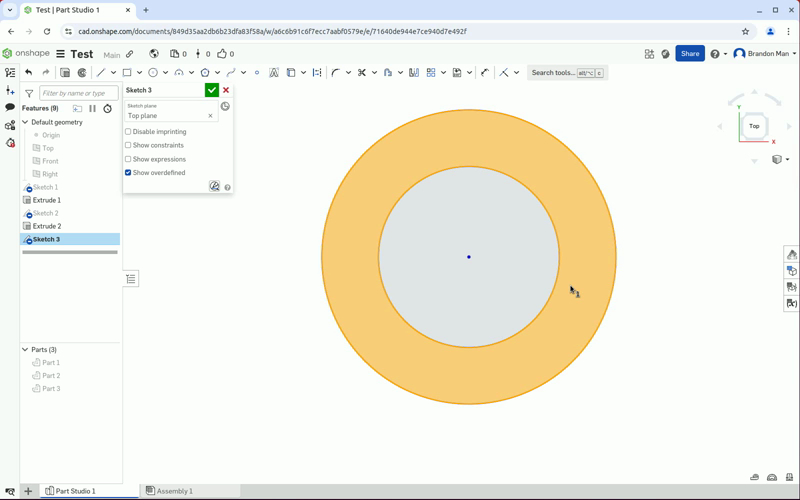
scroll(-6)
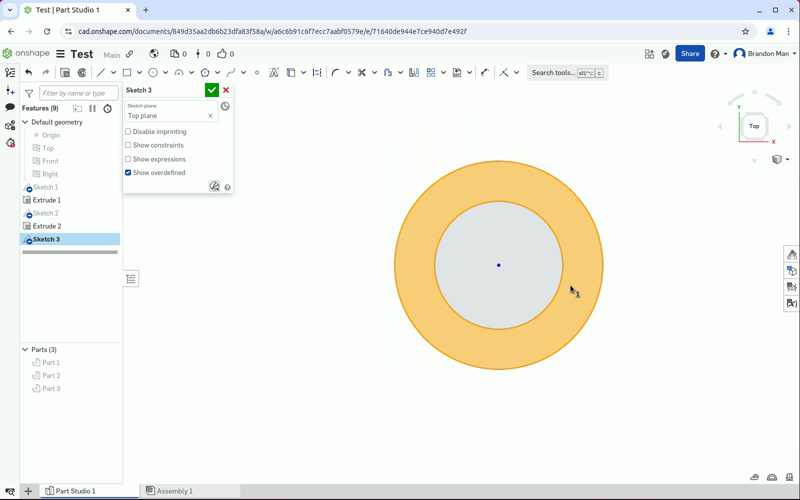
scroll(-6)
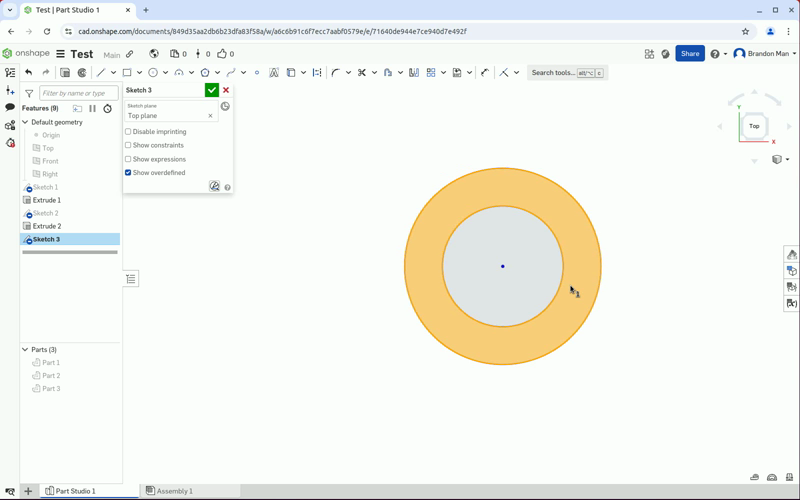
scroll(-6)
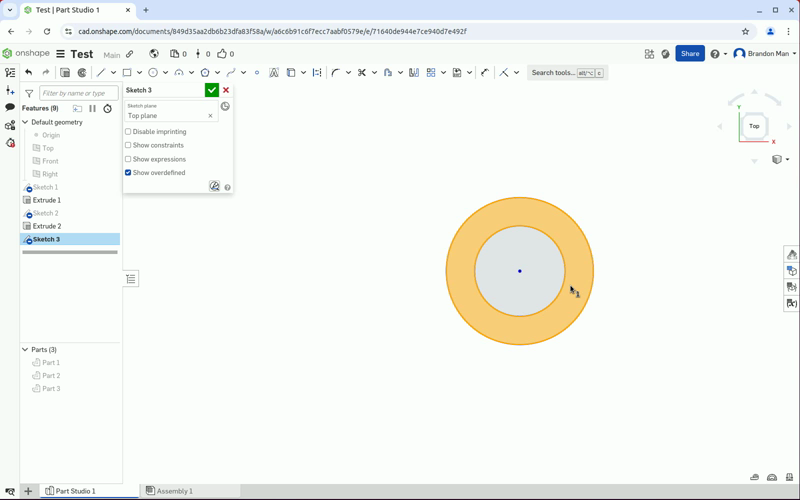
scroll(-6)
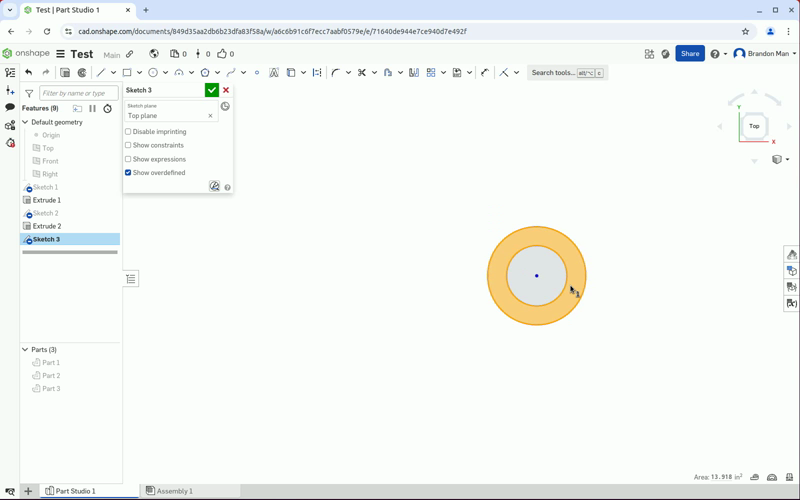
scroll(-6)
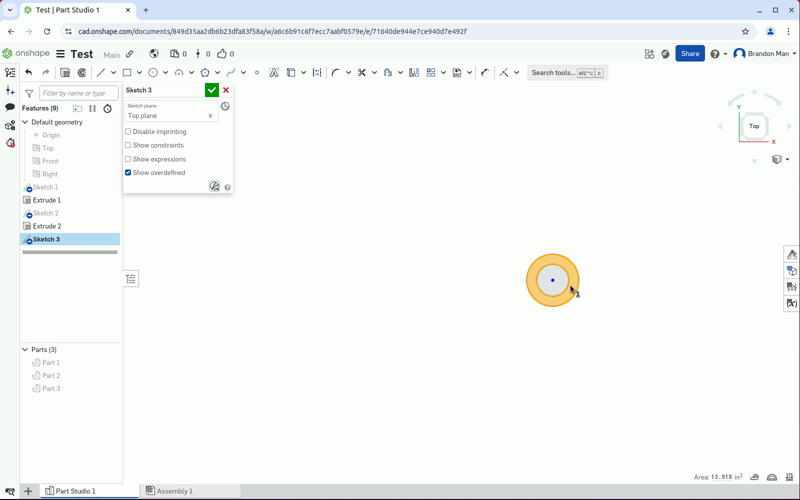
scroll(-6)
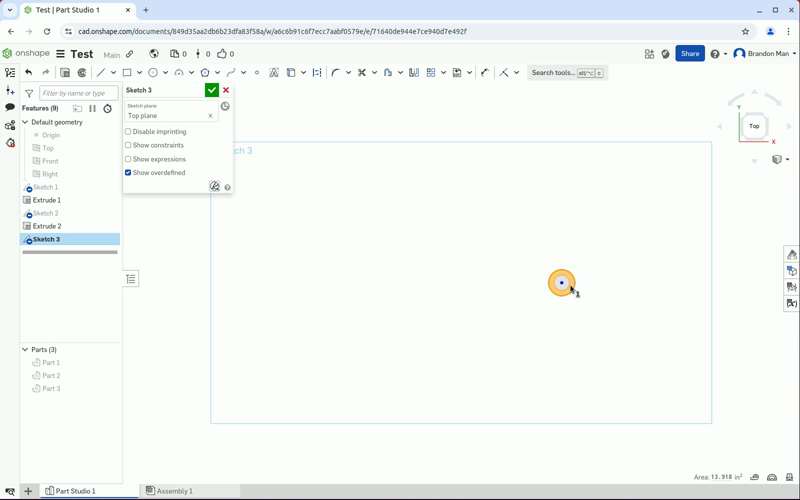
mouse_move(73, 352)
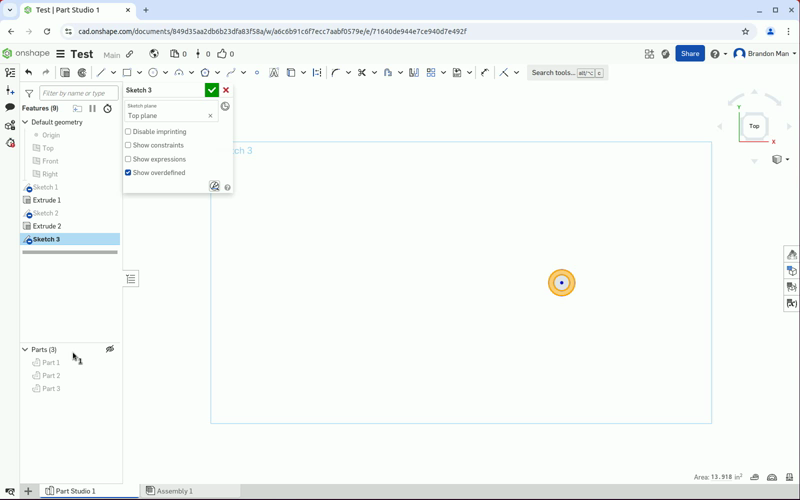
key(shift+y)
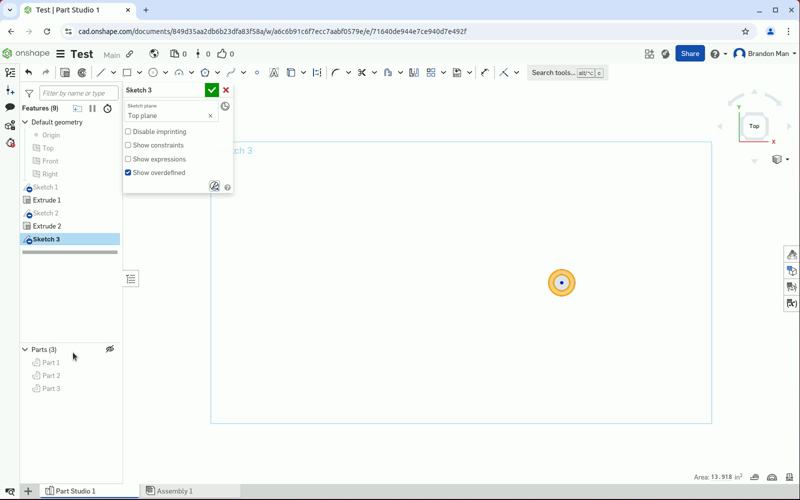
key(shift+e)
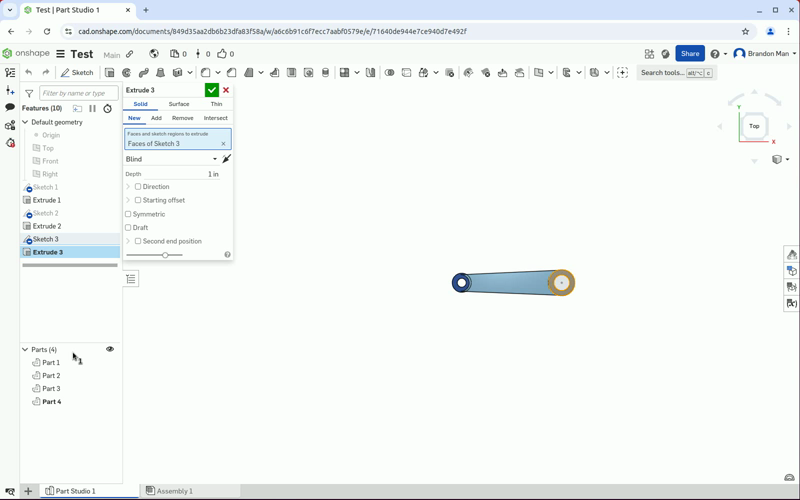
mouse_move(143, 106)
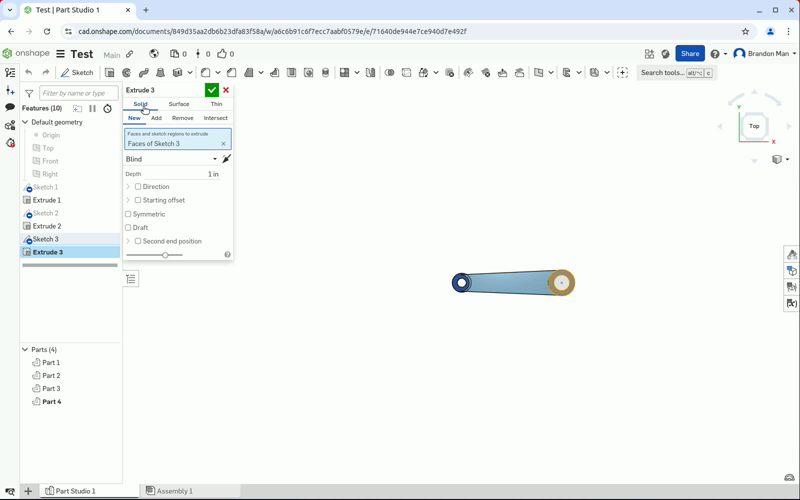
click(143, 106)
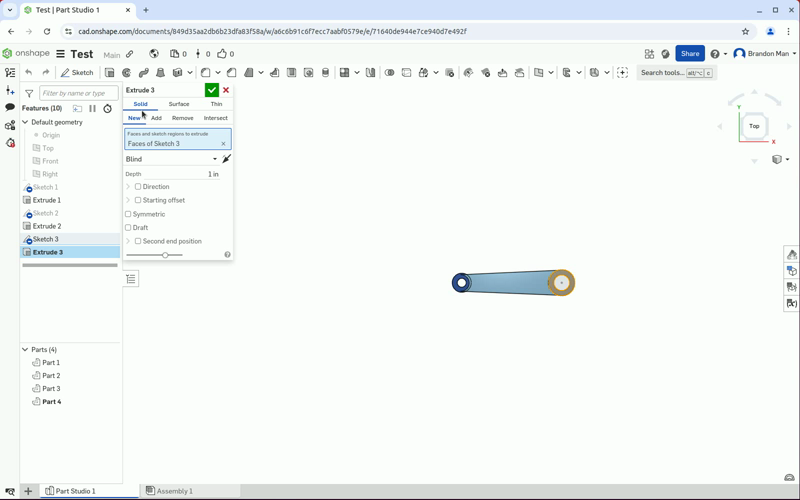
mouse_move(137, 120)
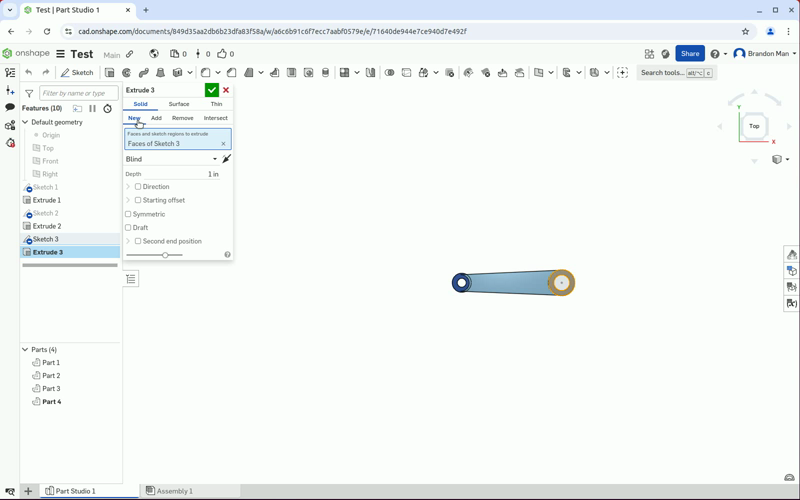
click(137, 120)
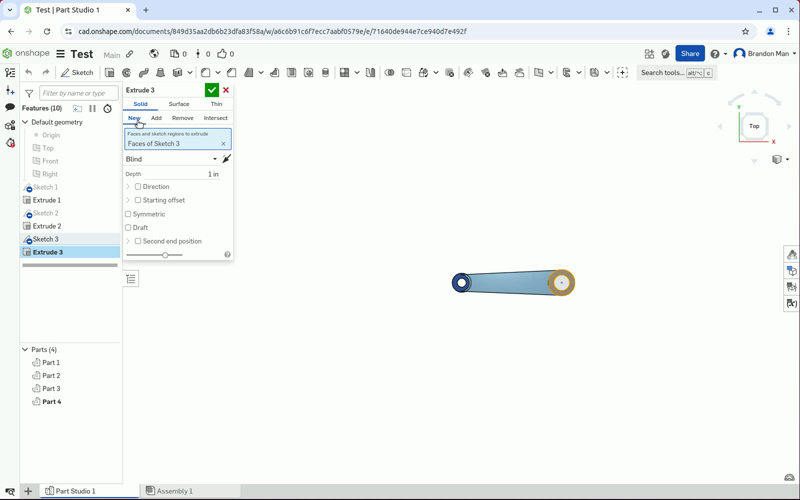
key(tab, 4)
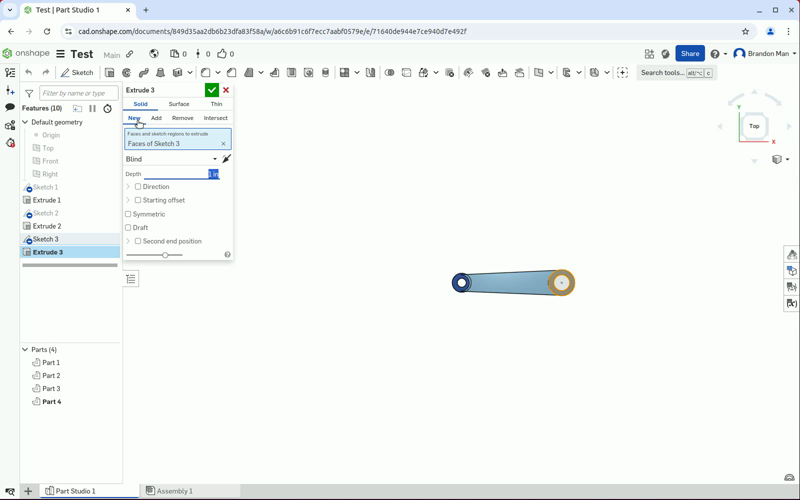
text(0.481)
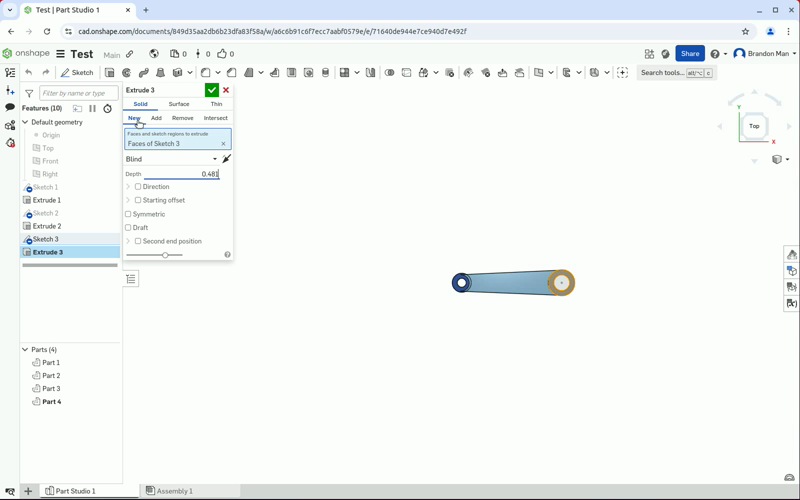
key(enter)
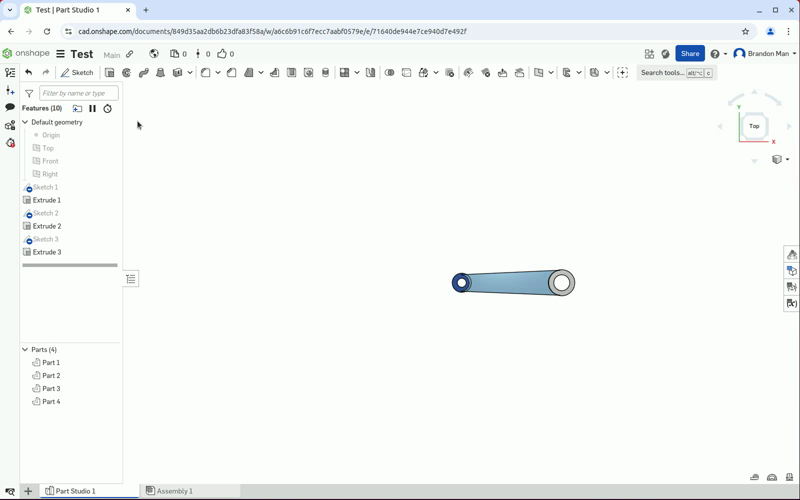
key(shift+h)
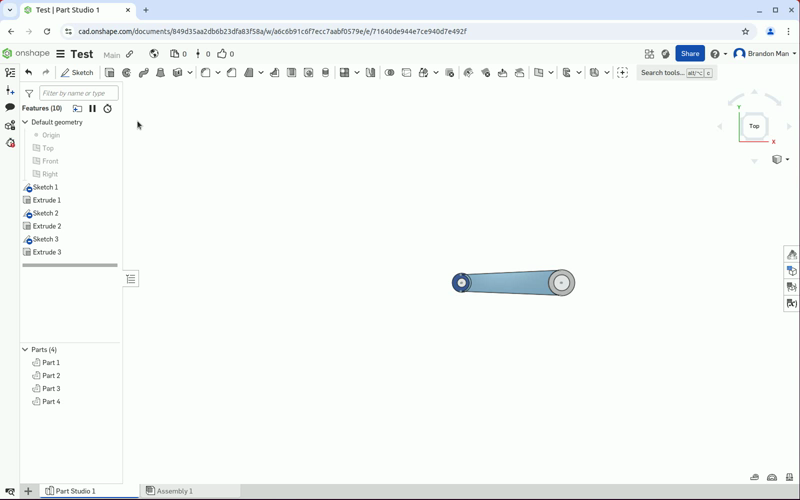
key(shift+h)
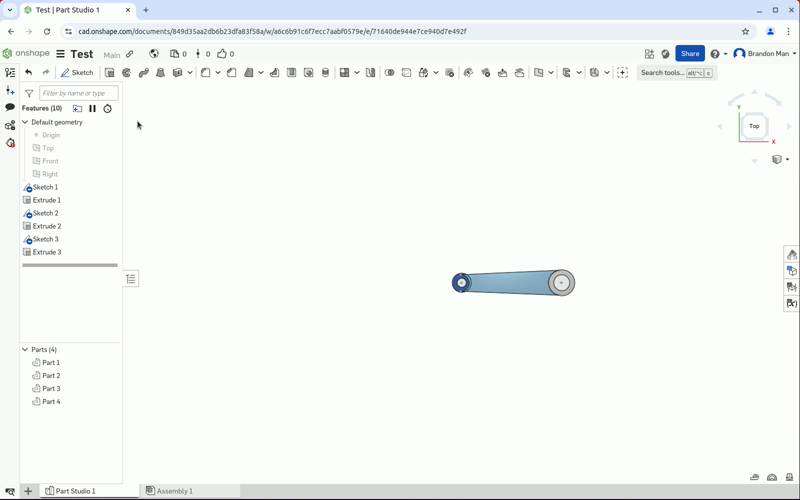
key(shift+7)
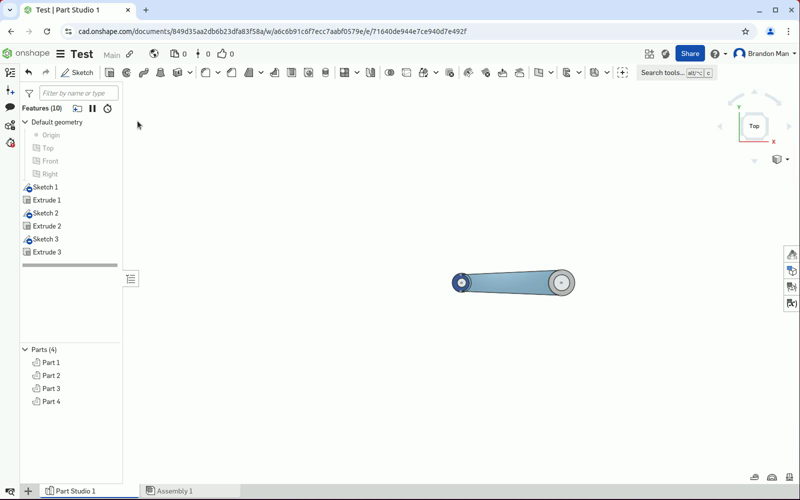
key(up, 3)
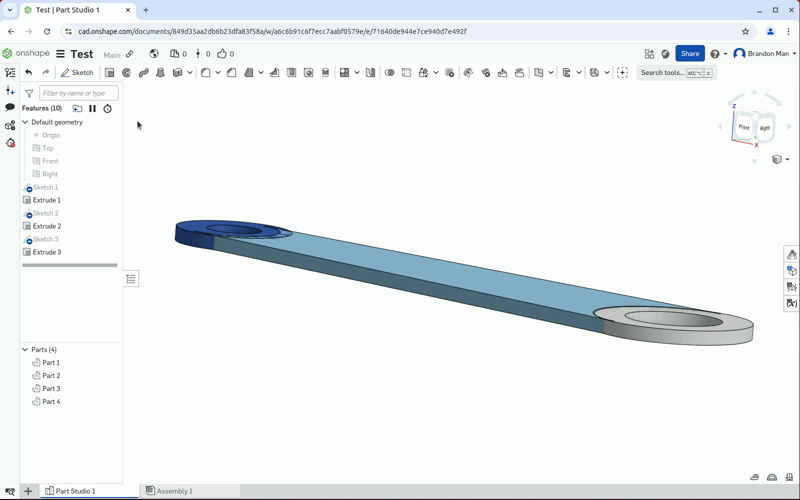
key(left, 3)
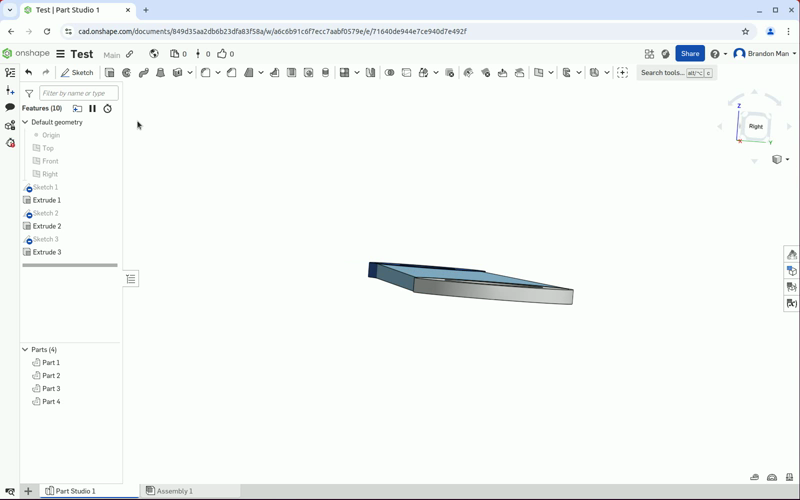
key(right, 3)
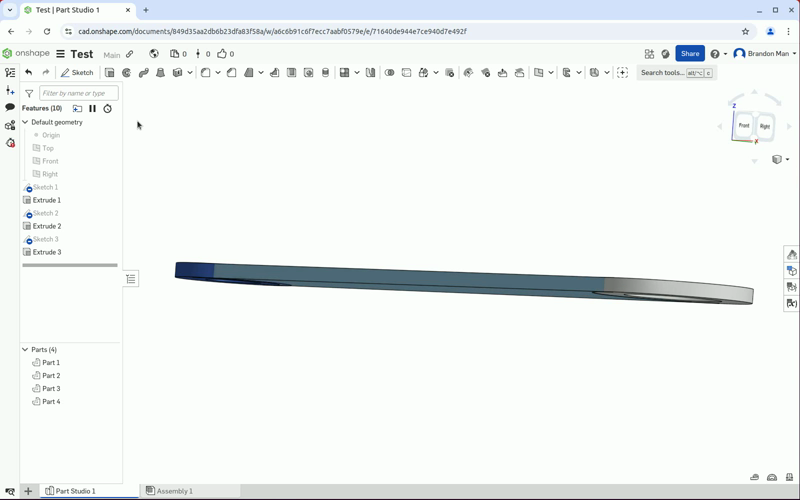
key(down, 3)
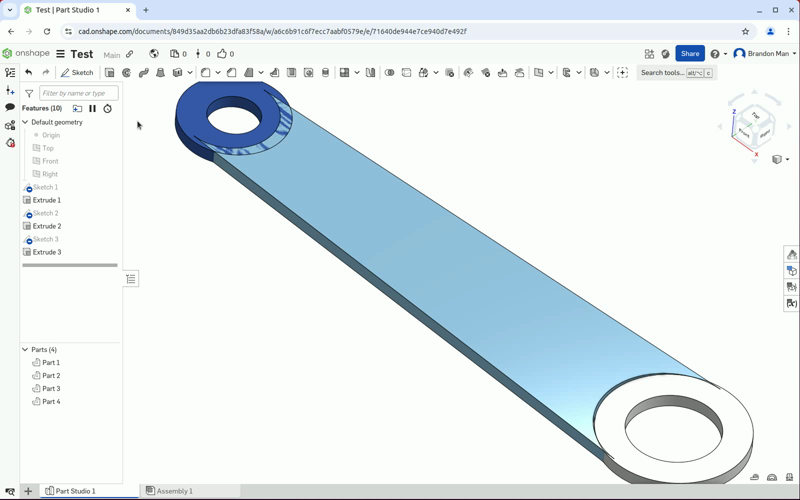
mouse_move(73, 189)
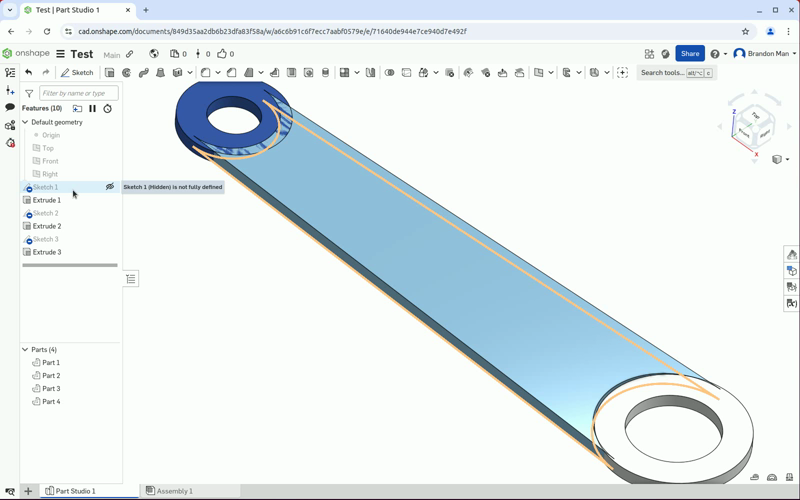
click(73, 189)